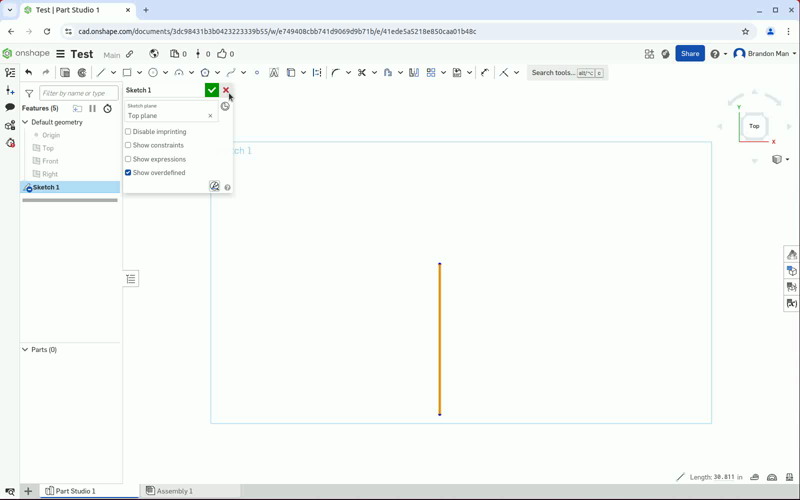
key(shift+h)
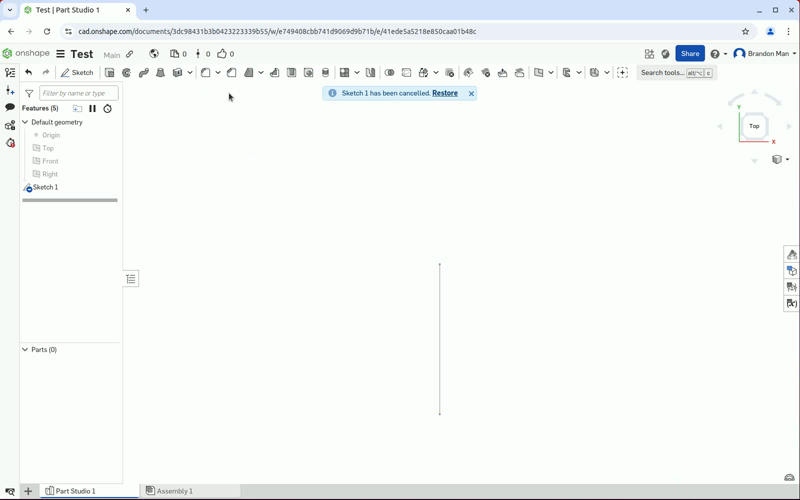
key(shift+s)
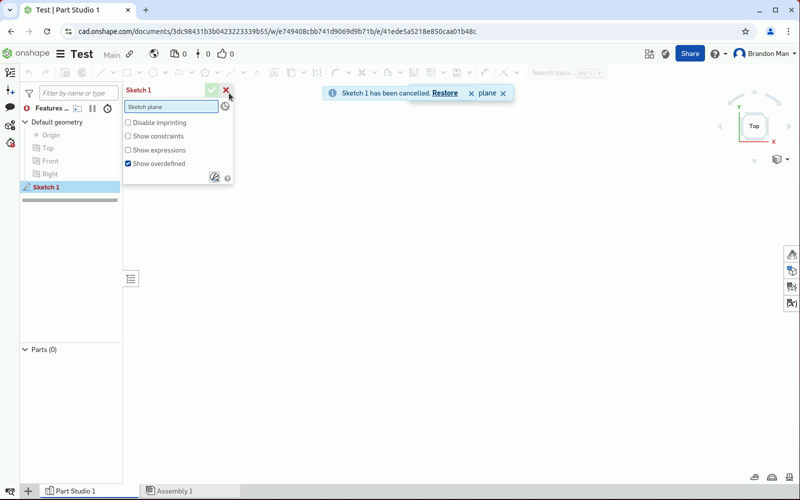
mouse_move(73, 150)
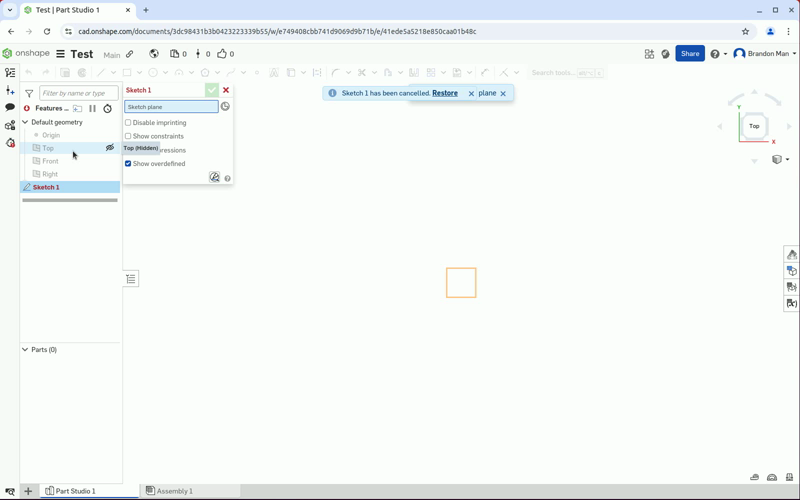
click(73, 150)
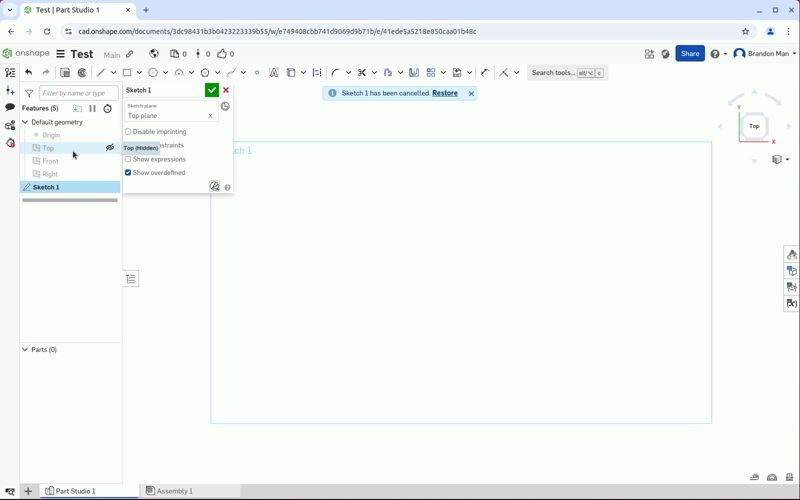
mouse_move(73, 352)
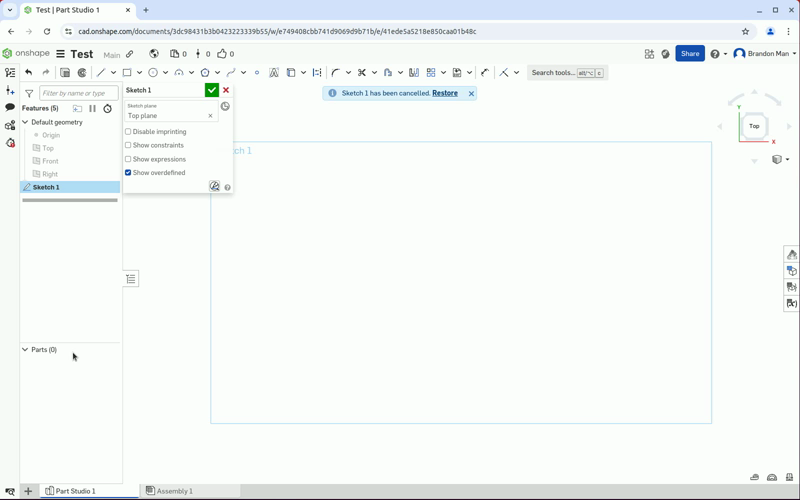
key(y)
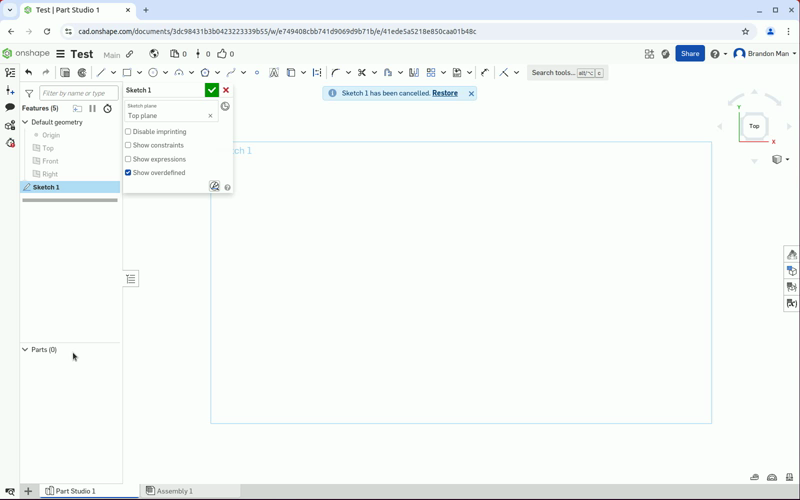
key(l)
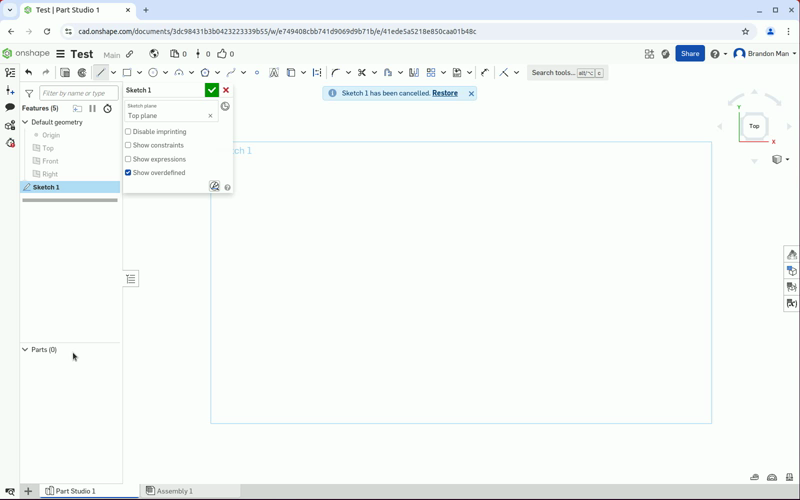
key_down(shift)
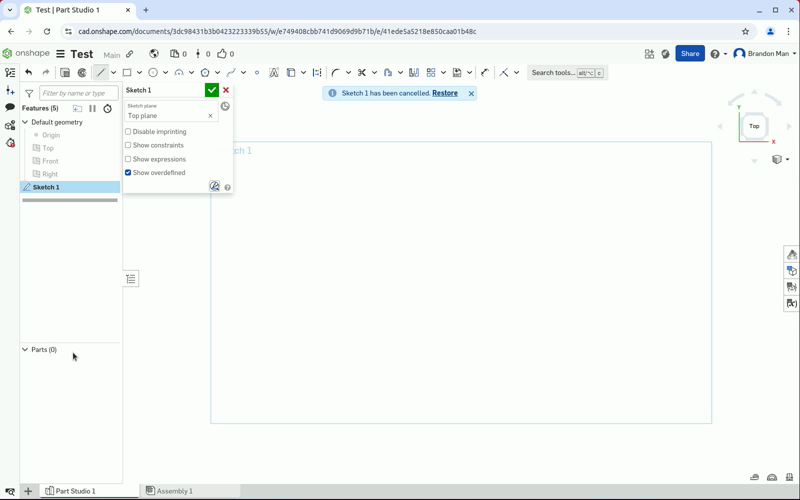
mouse_move(505, 268)
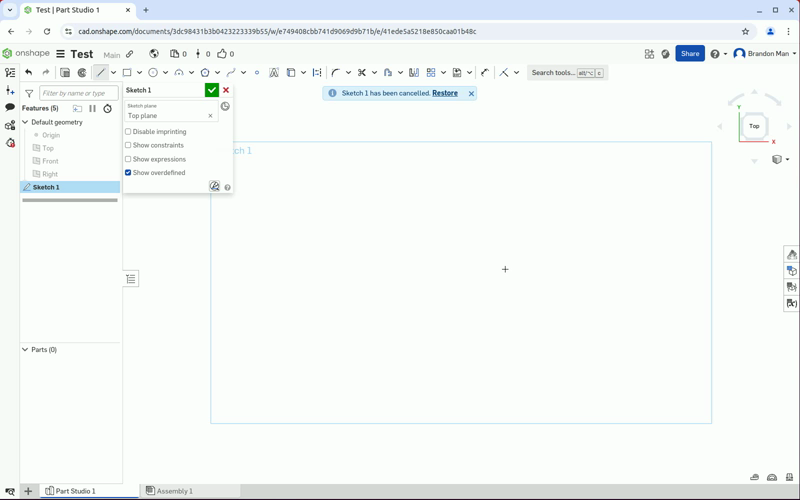
click(505, 268)
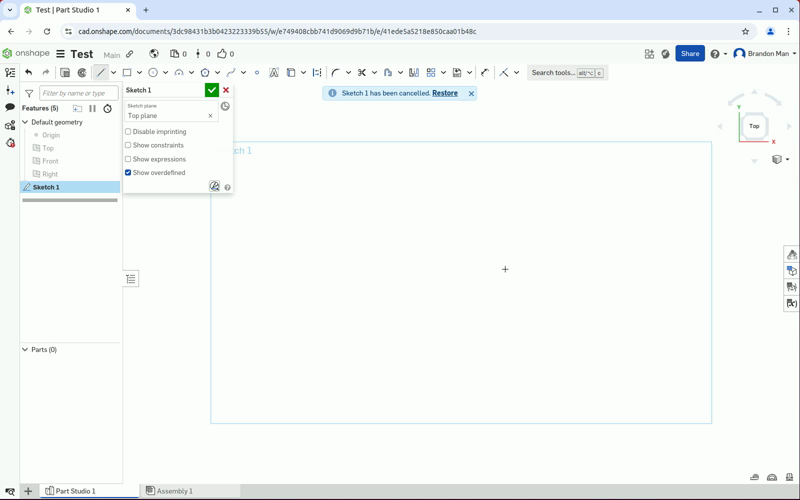
key_up(shift)
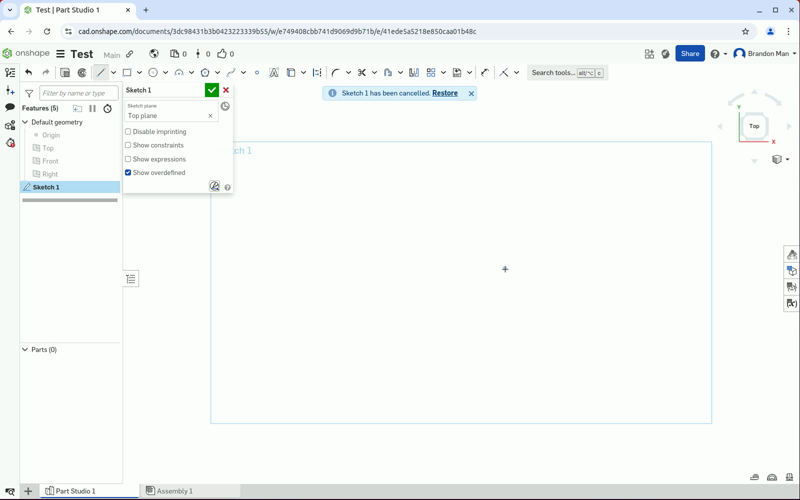
key_down(shift)
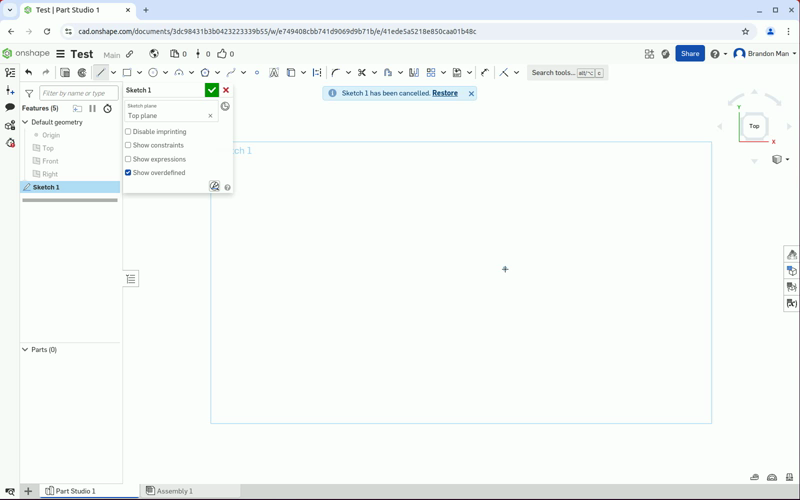
mouse_move(535, 268)
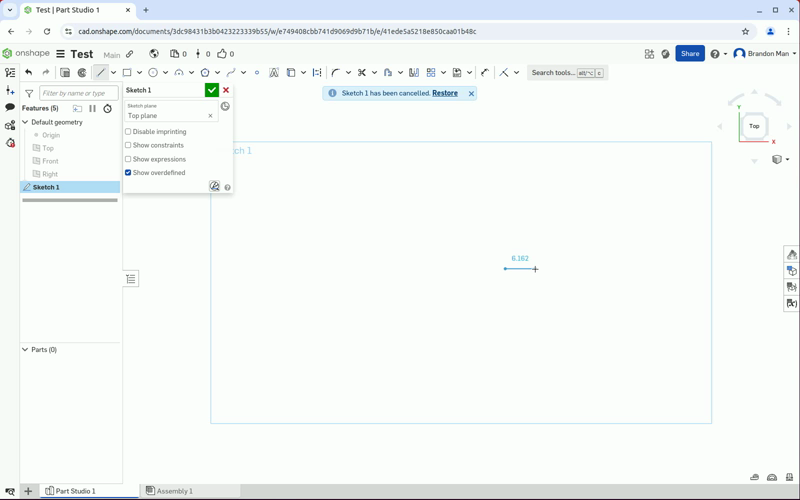
mouse_move(516, 268)
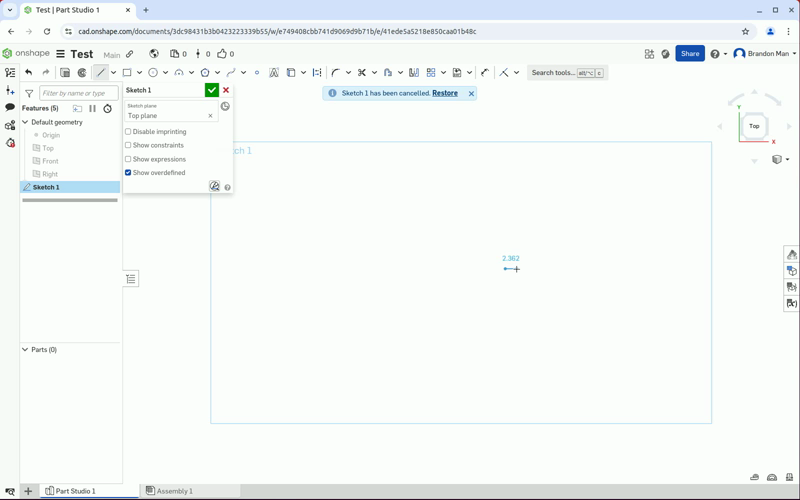
click(516, 268)
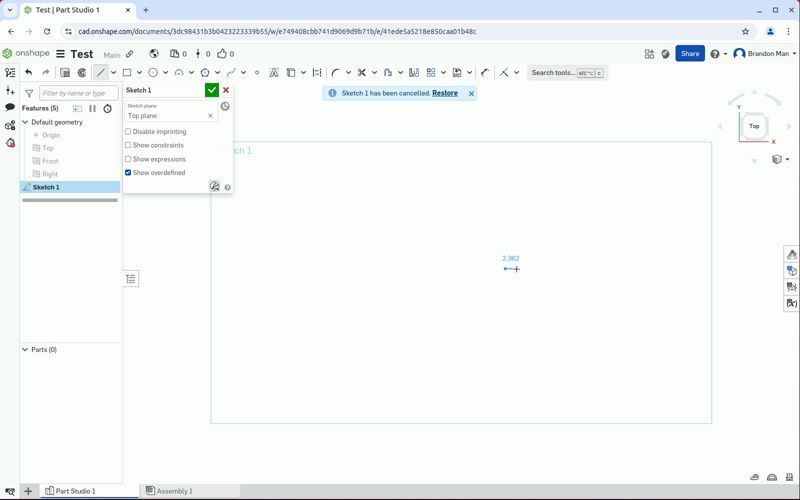
key_up(shift)
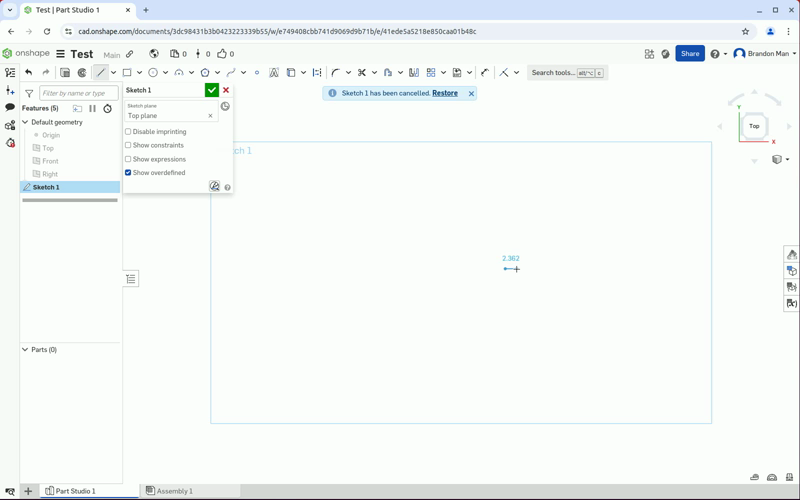
key_down(shift)
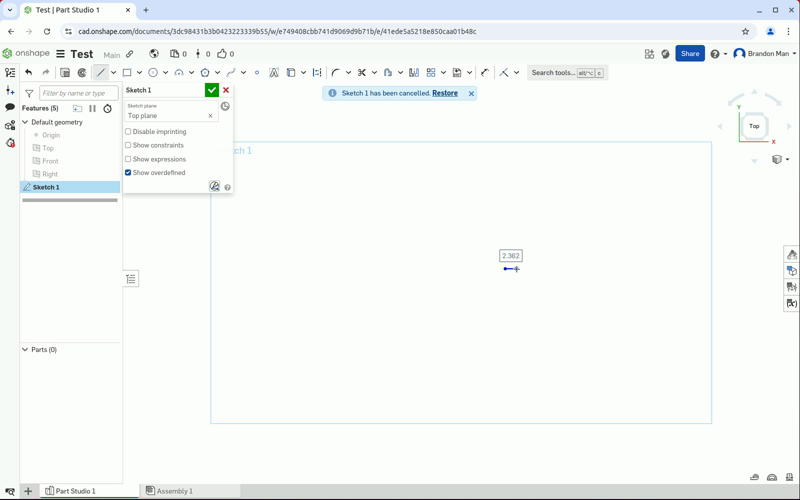
mouse_move(546, 268)
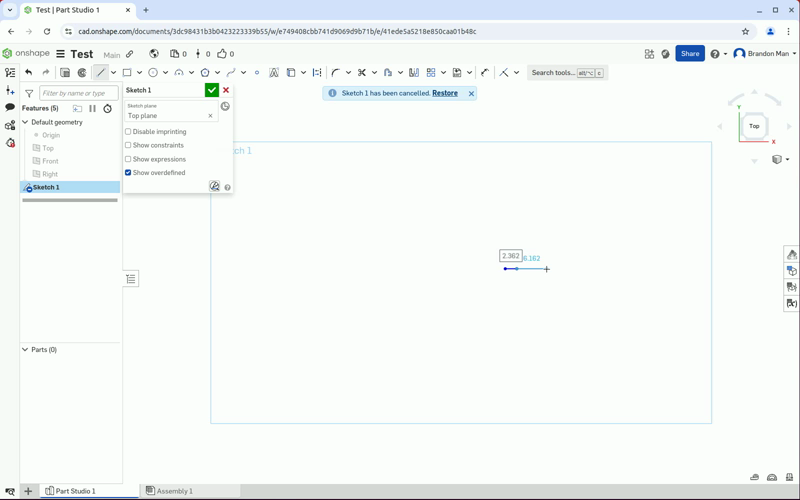
mouse_move(516, 257)
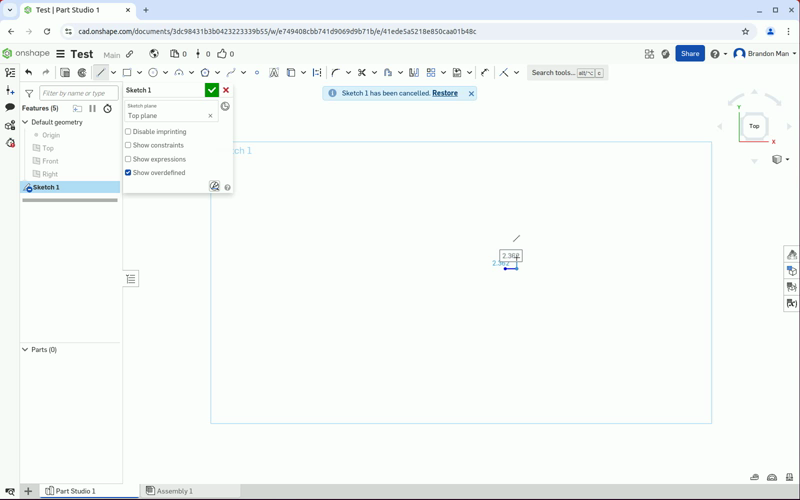
click(516, 257)
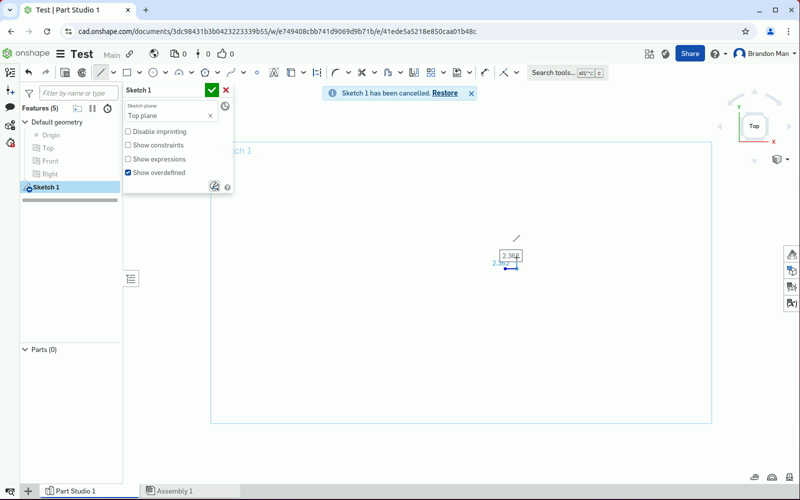
key_up(shift)
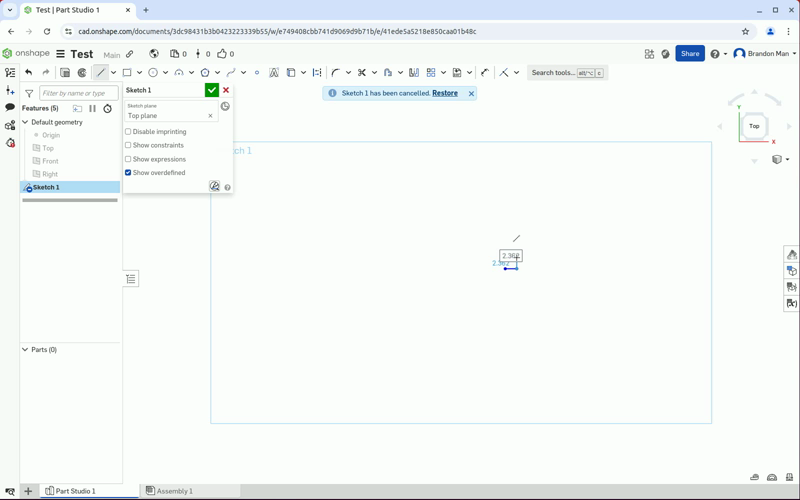
key_down(shift)
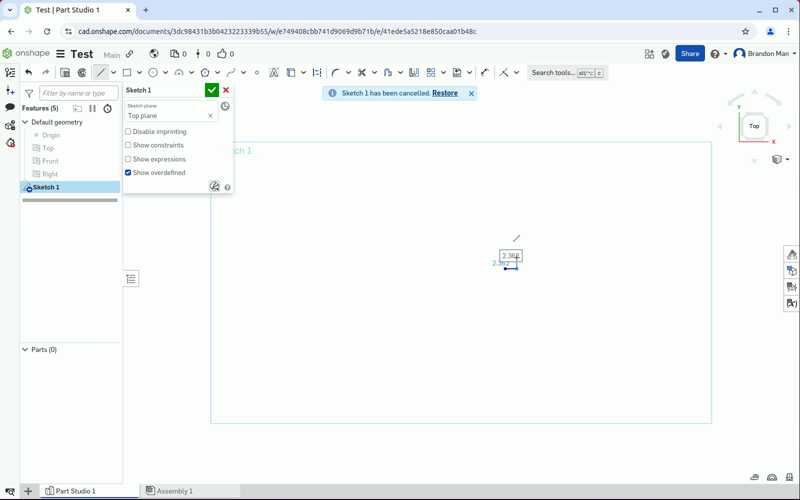
mouse_move(546, 257)
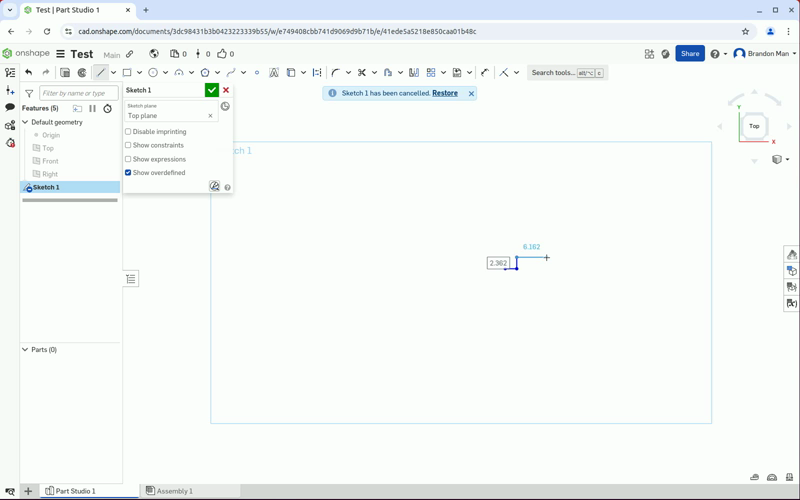
mouse_move(505, 257)
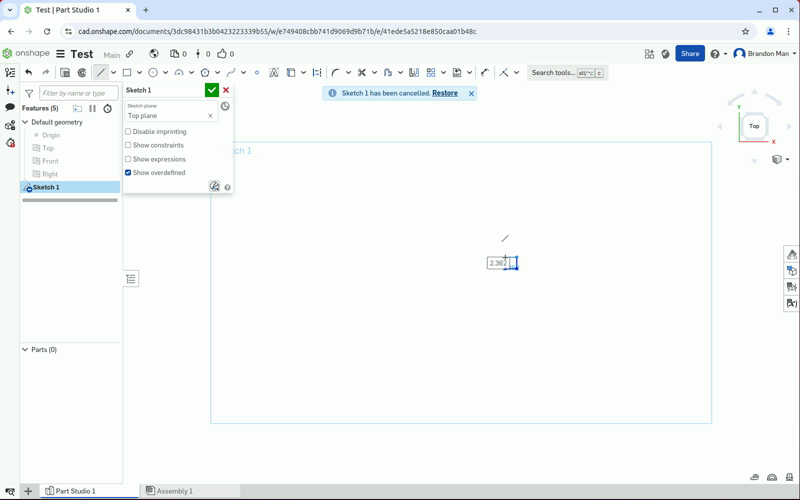
click(505, 257)
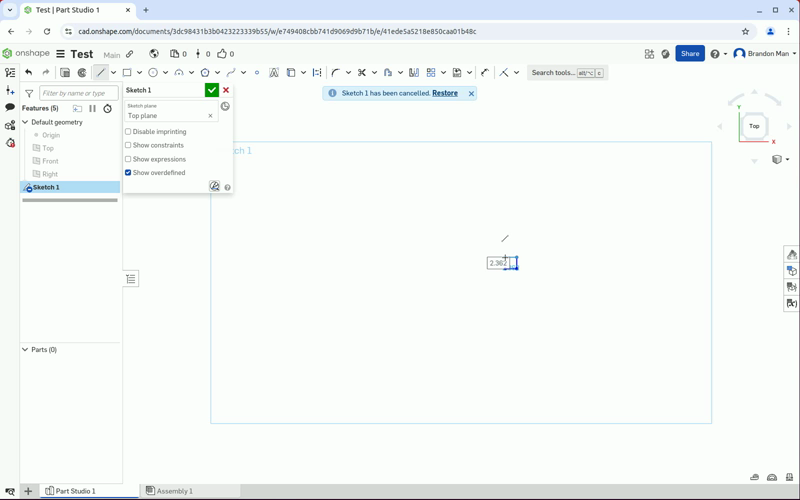
key_up(shift)
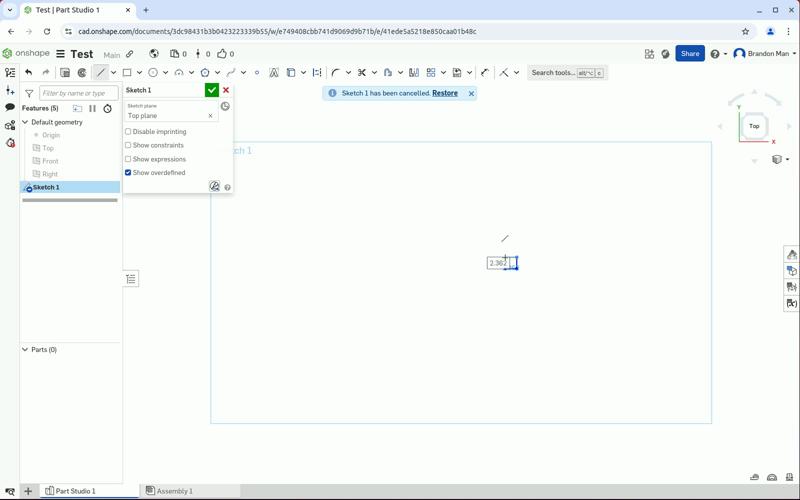
mouse_move(535, 257)
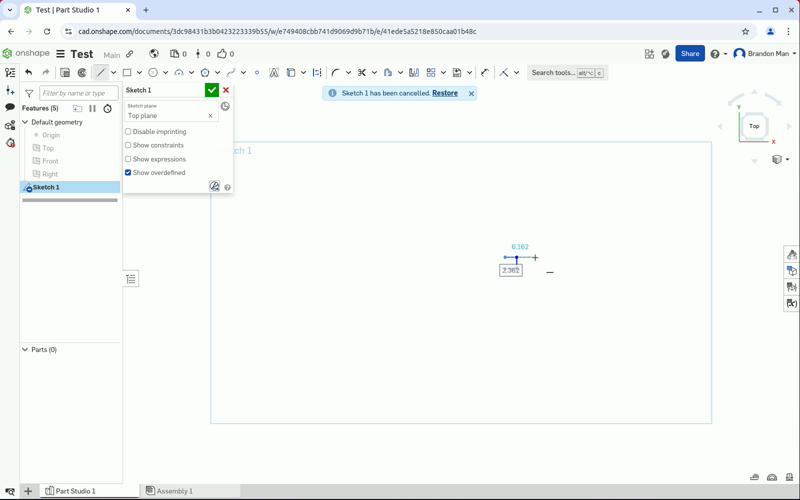
key_down(shift)
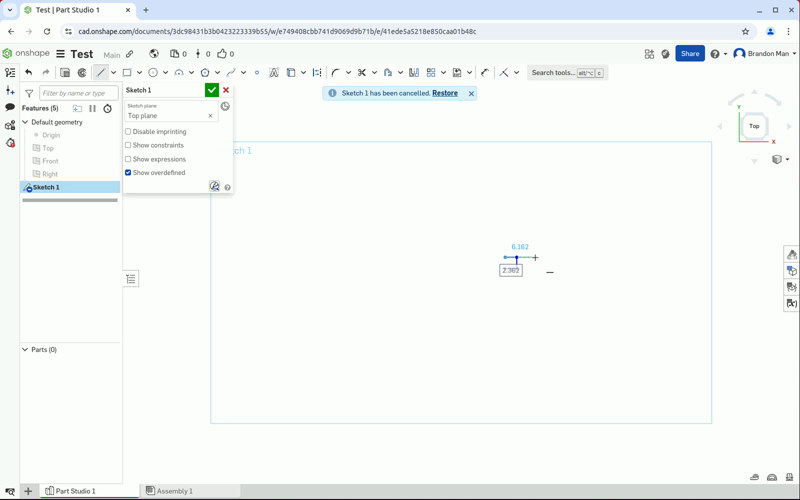
mouse_move(505, 268)
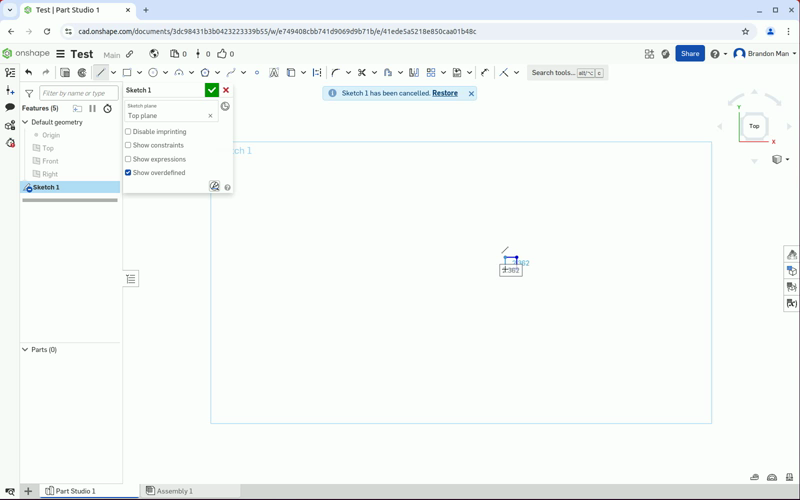
key_up(shift)
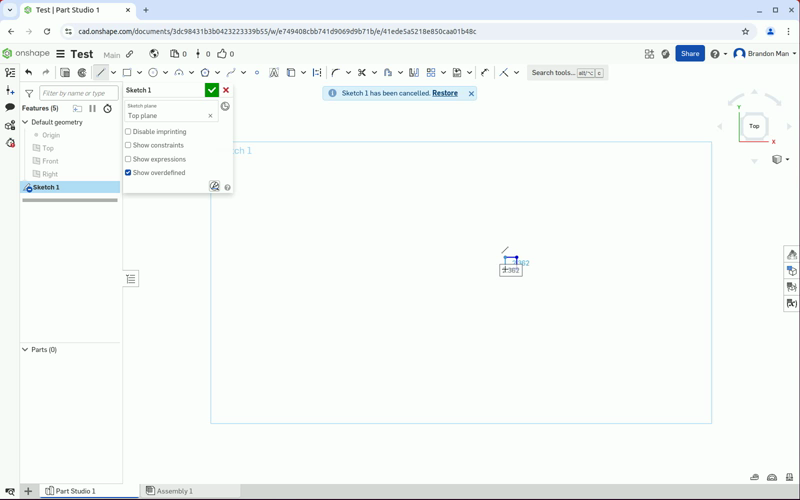
click(505, 268)
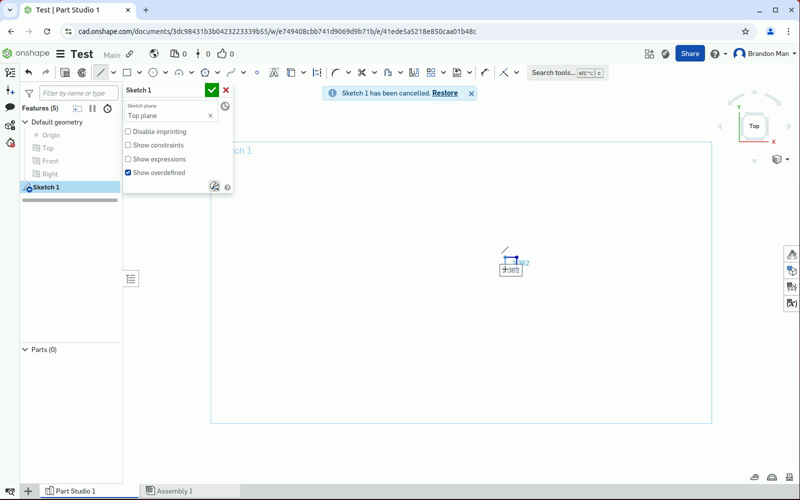
key(esc)
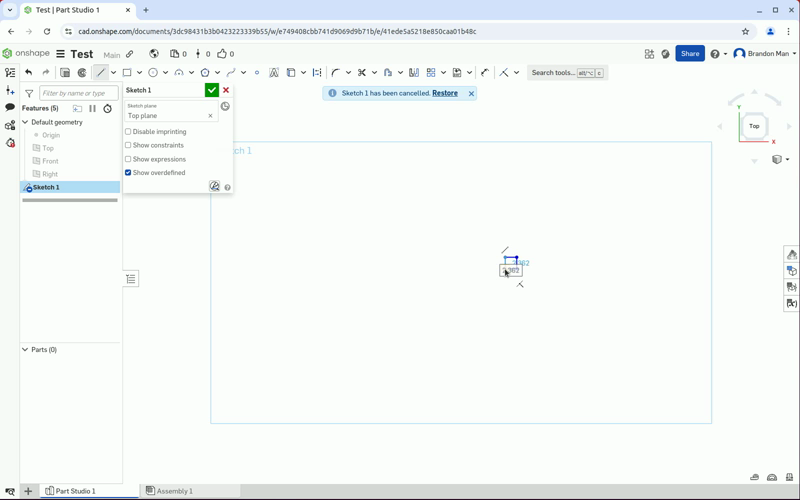
mouse_move(513, 266)
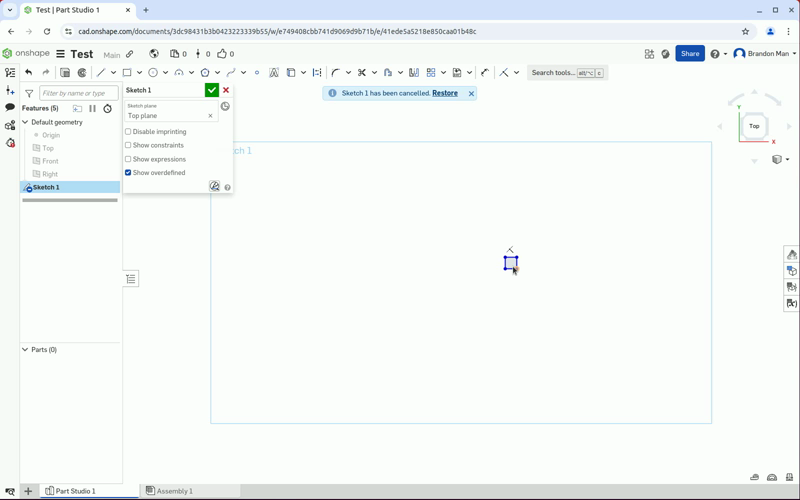
scroll(6)
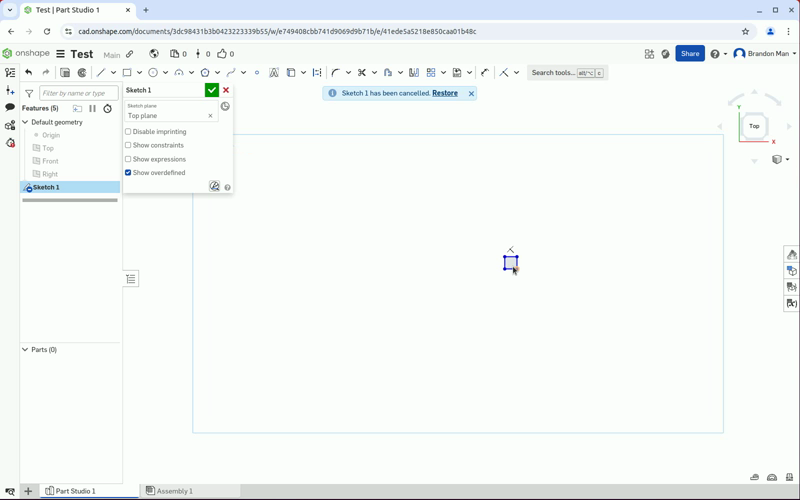
scroll(6)
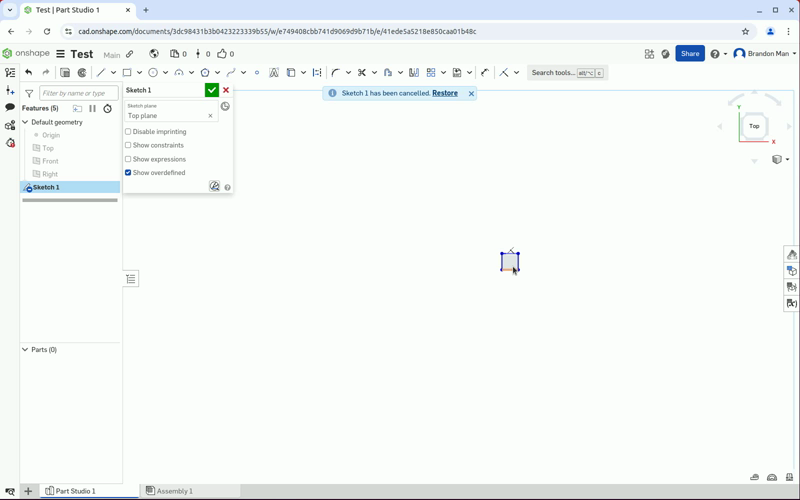
scroll(6)
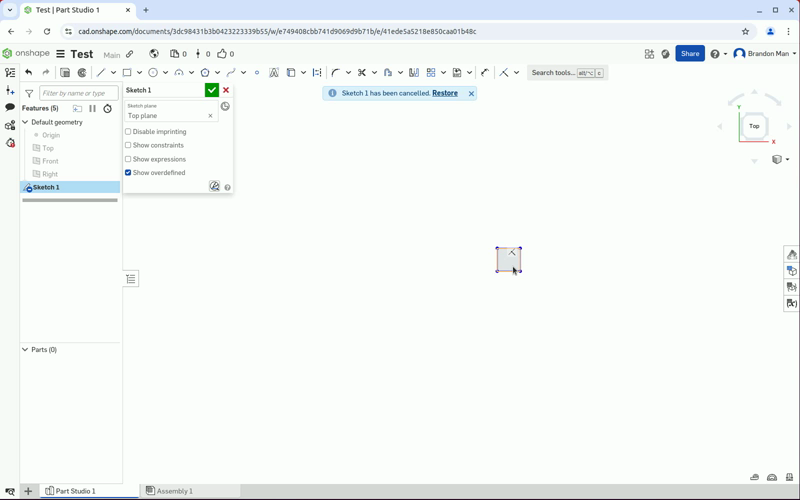
scroll(6)
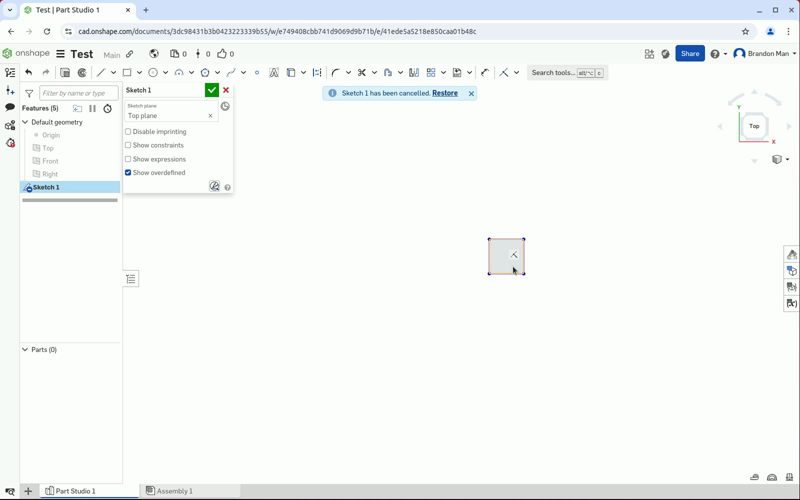
scroll(6)
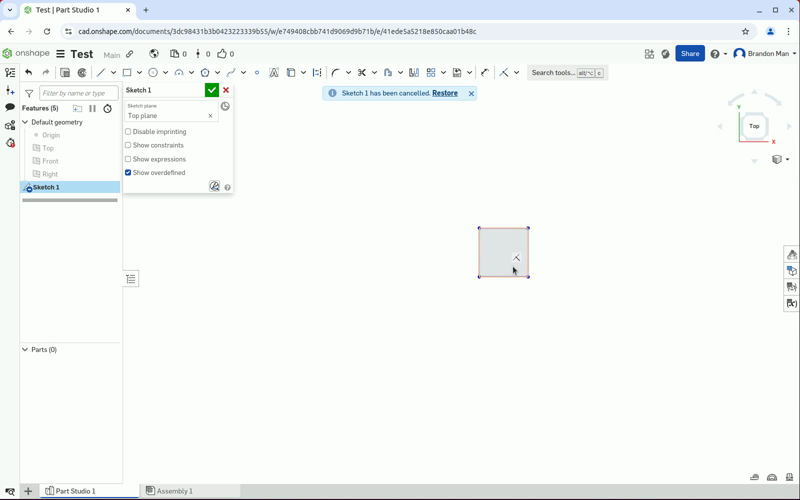
scroll(6)
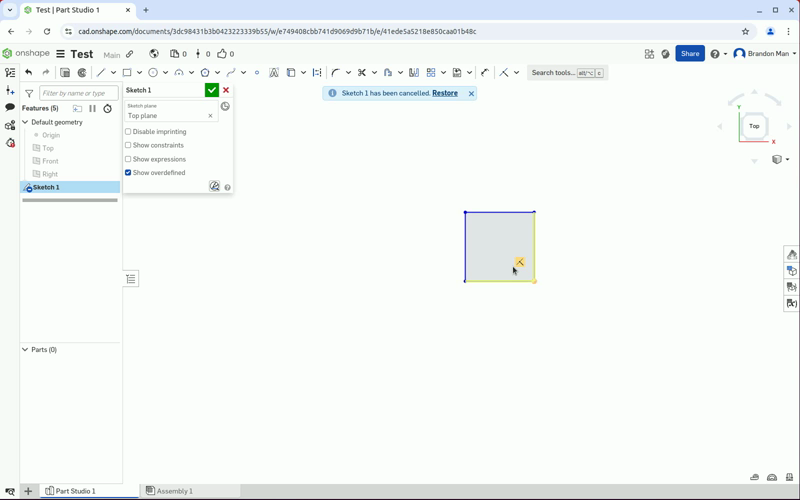
scroll(6)
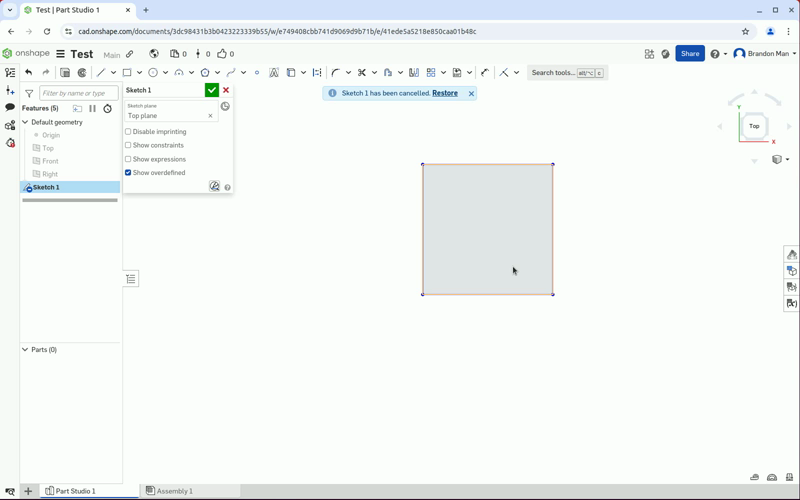
click(513, 266)
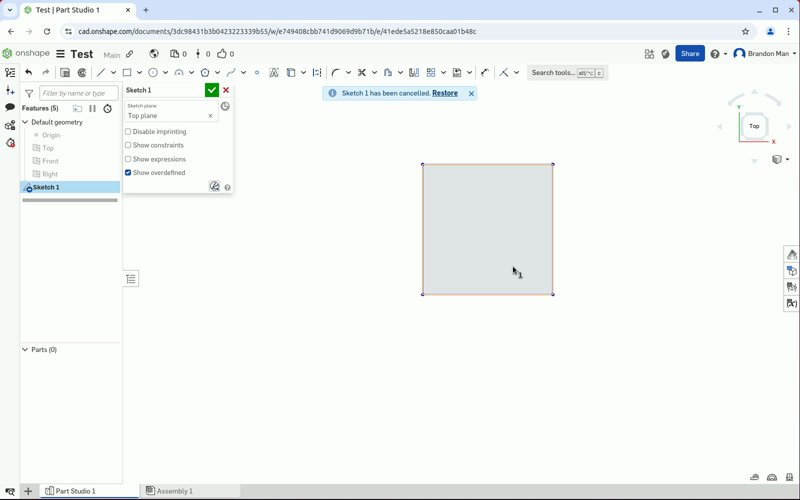
scroll(-6)
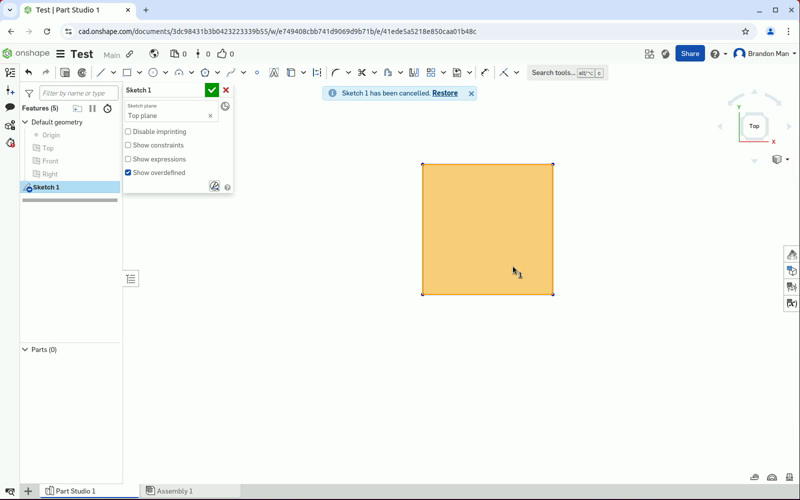
scroll(-6)
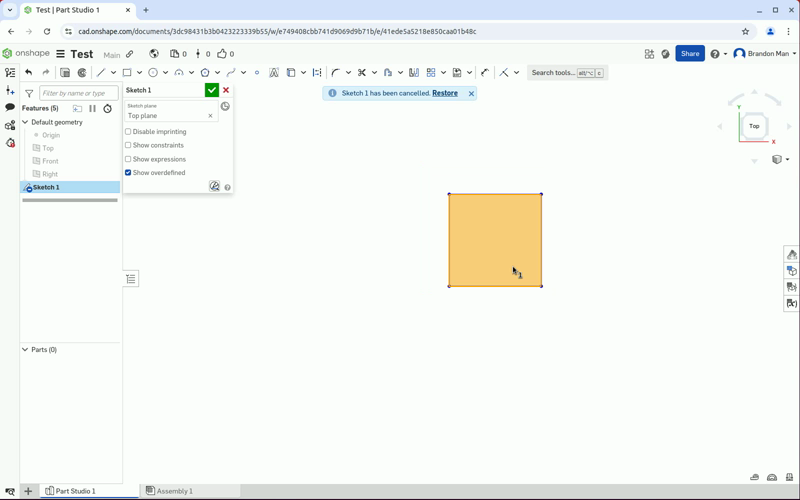
scroll(-6)
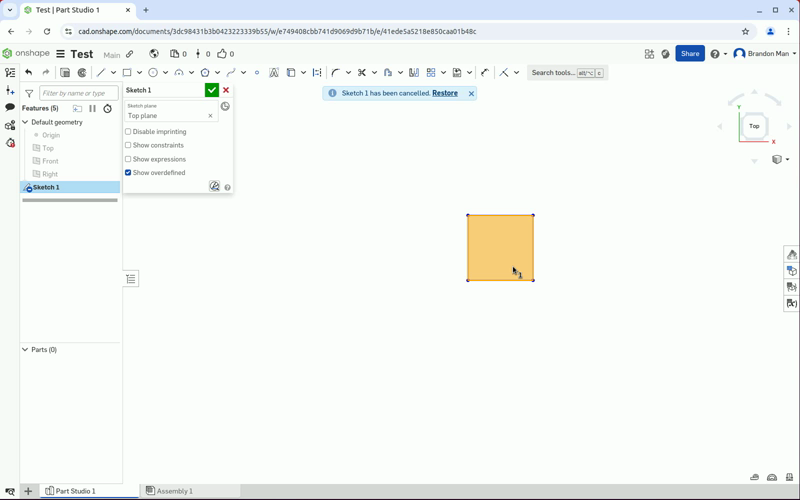
scroll(-6)
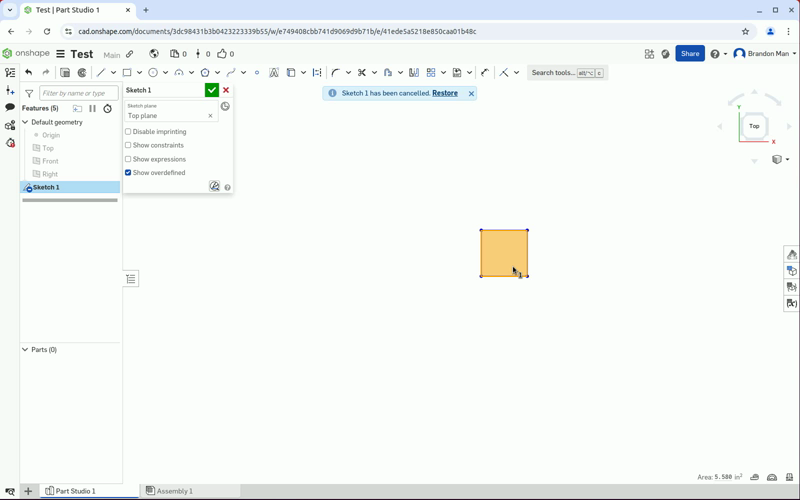
scroll(-6)
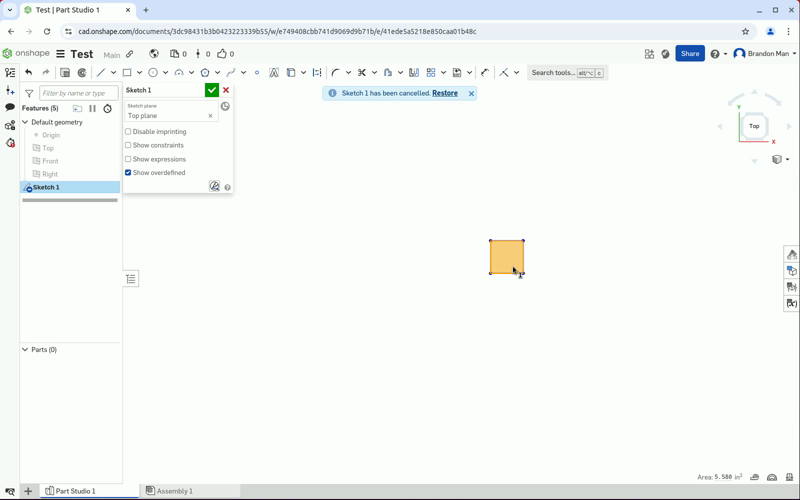
scroll(-6)
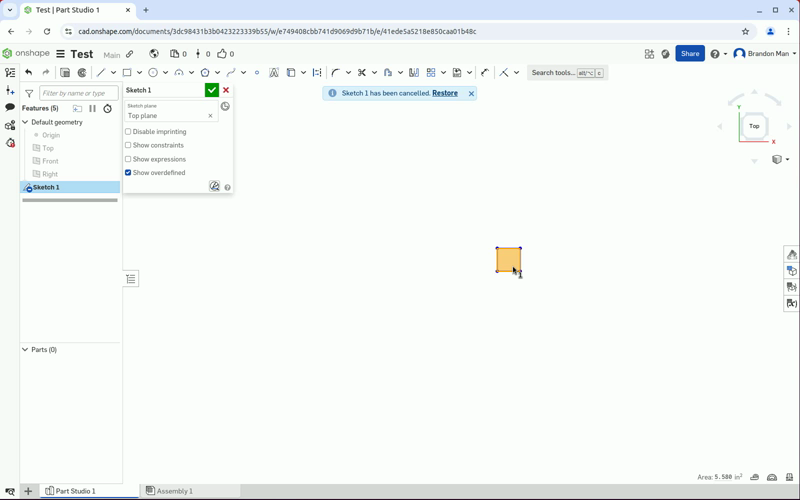
scroll(-6)
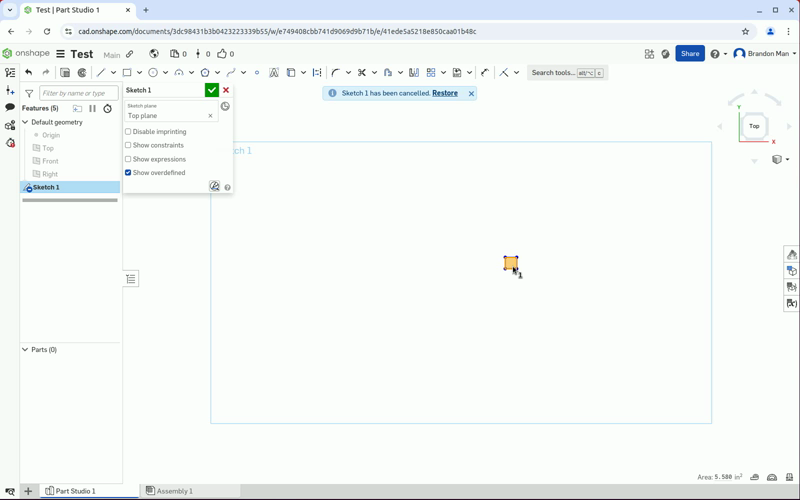
mouse_move(73, 352)
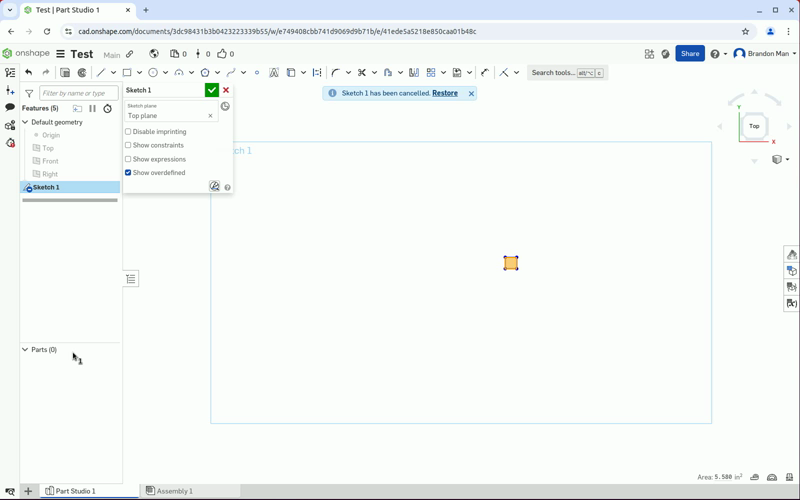
key(shift+y)
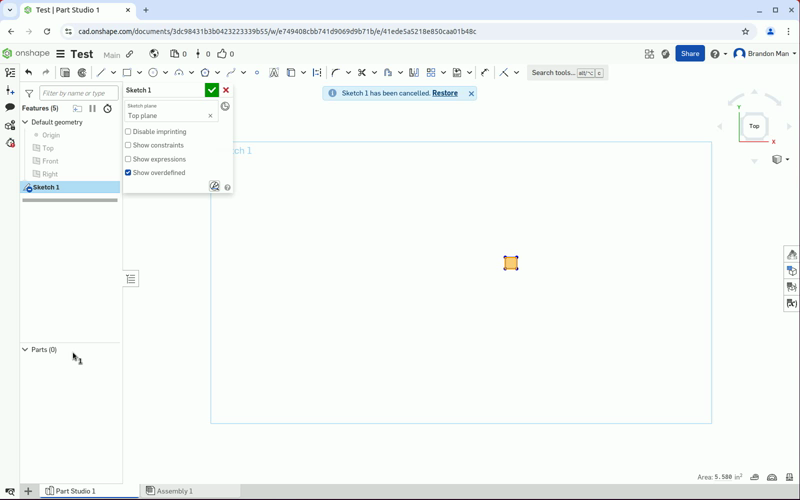
key(shift+e)
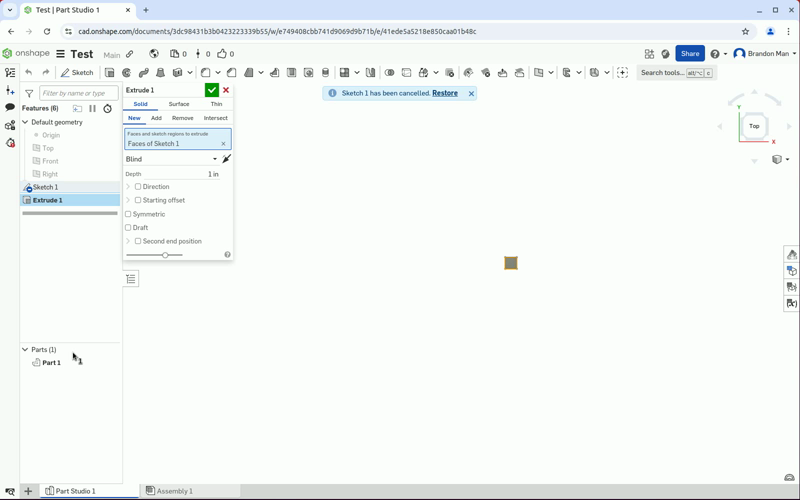
mouse_move(143, 106)
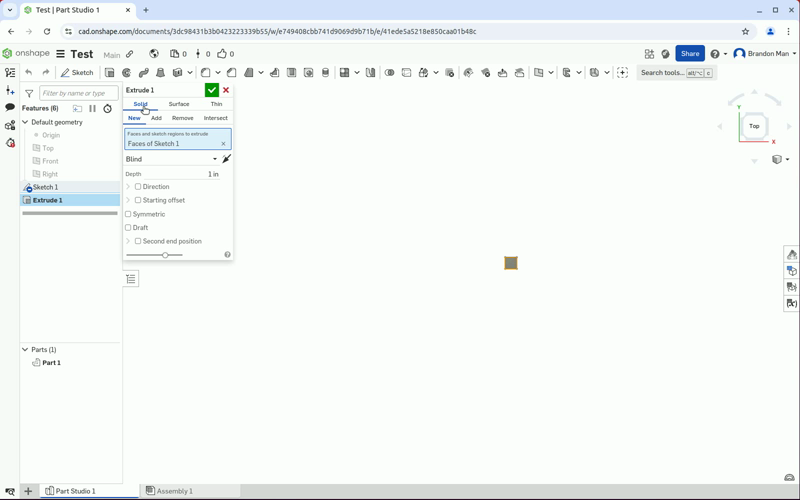
click(143, 106)
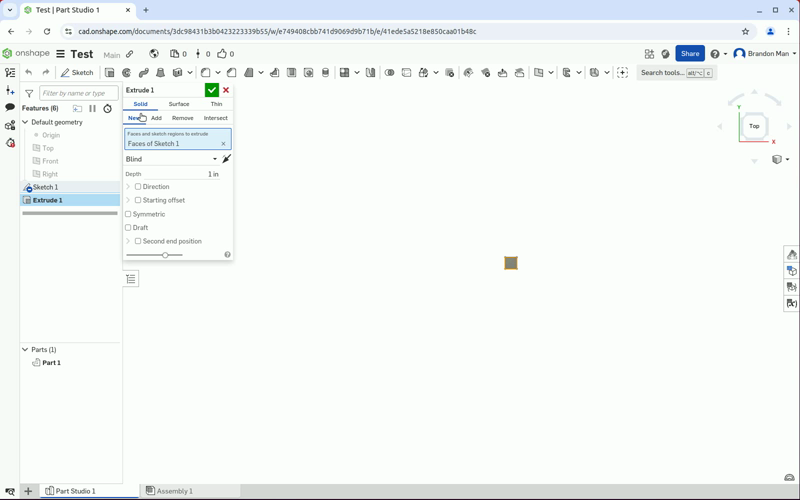
mouse_move(137, 120)
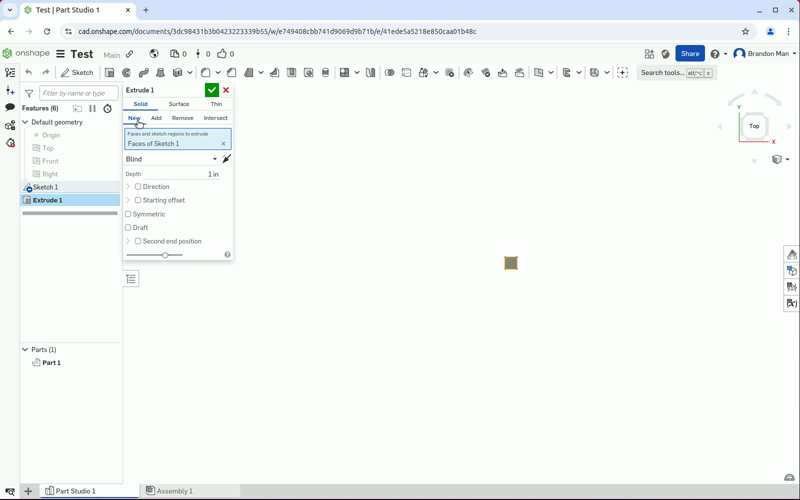
click(137, 120)
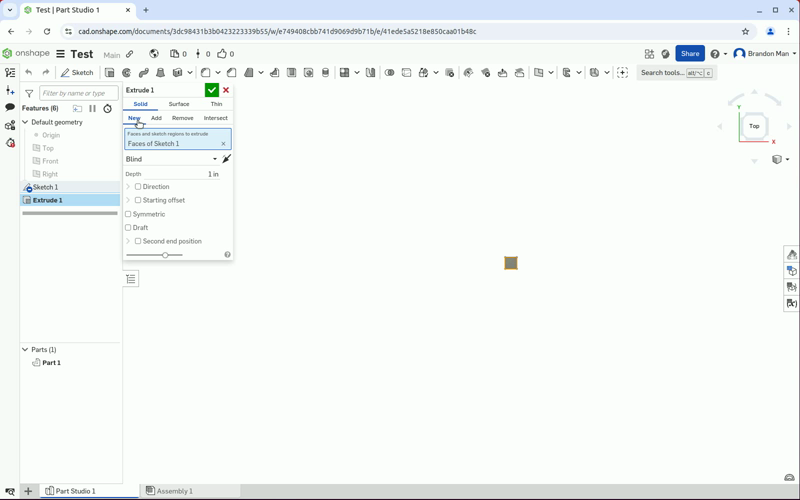
key(tab, 4)
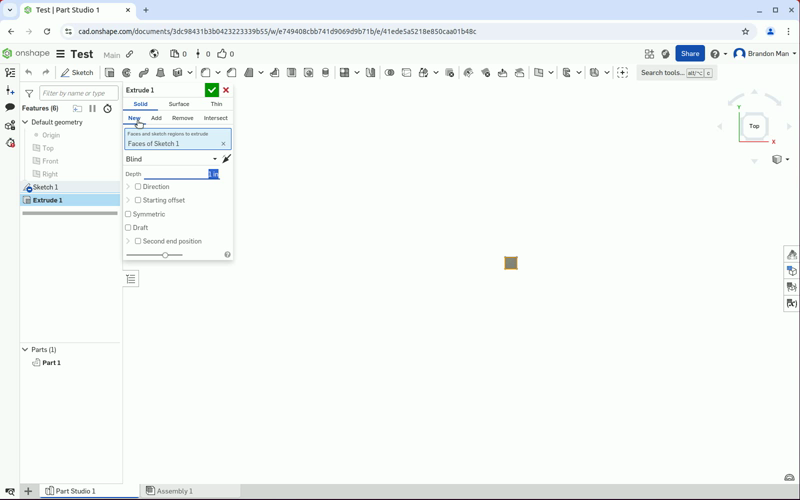
text(2.166)
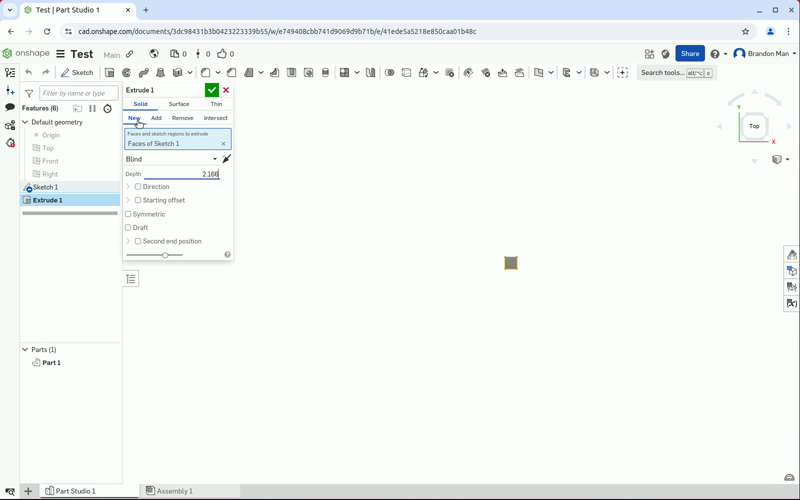
key(enter)
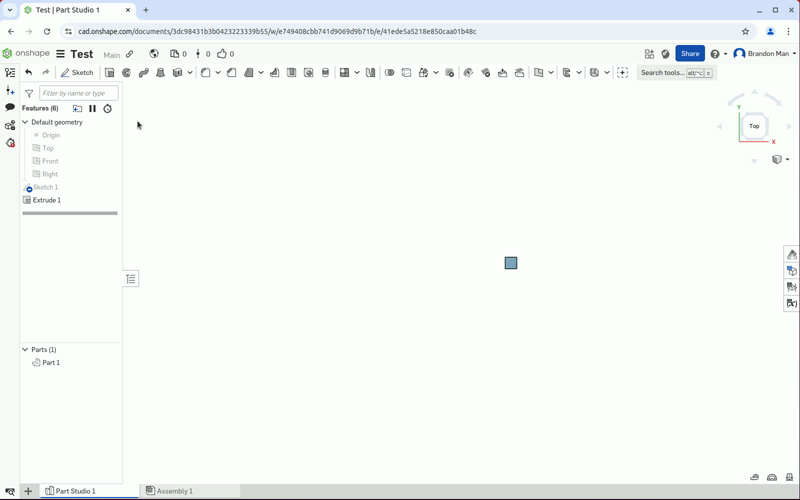
key(shift+h)
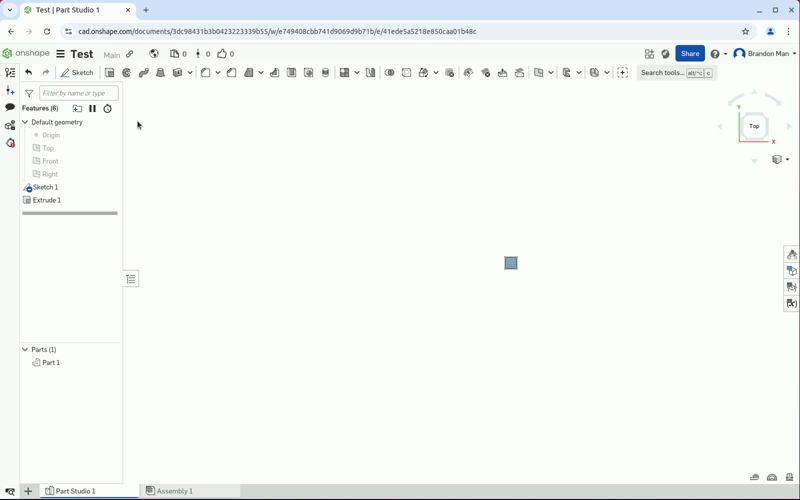
key(shift+h)
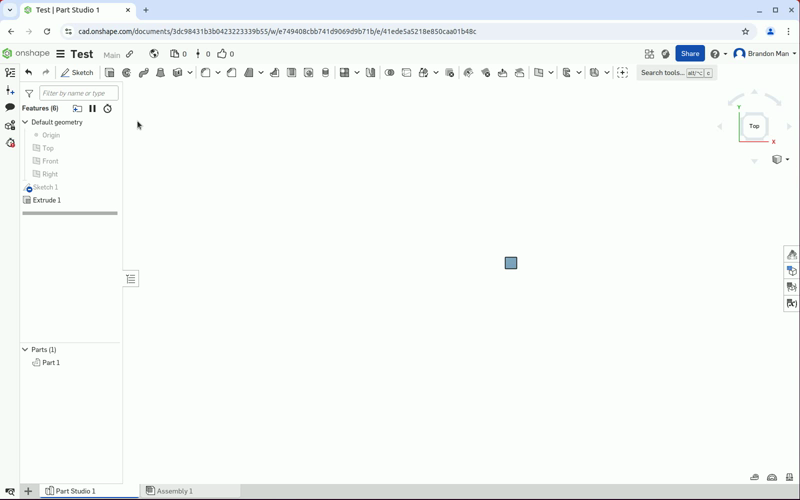
mouse_move(73, 189)
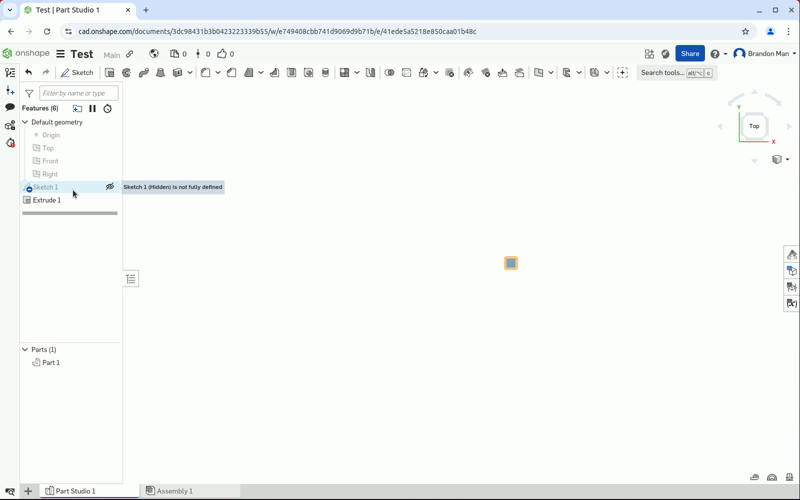
click(73, 189)
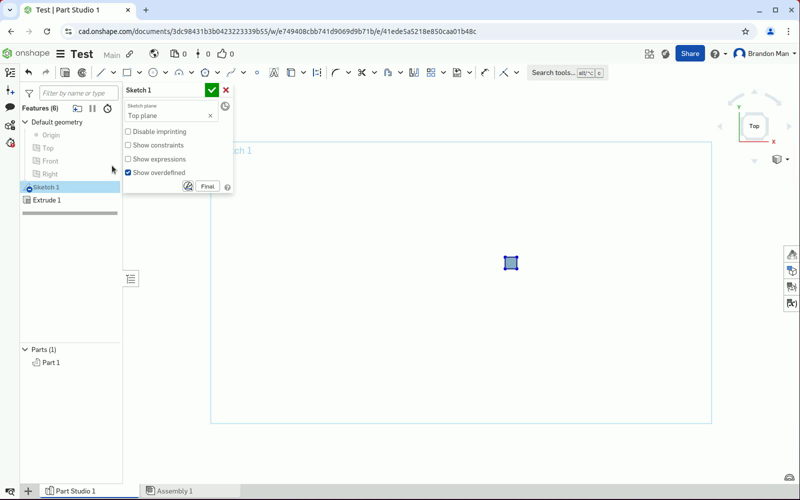
mouse_move(229, 92)
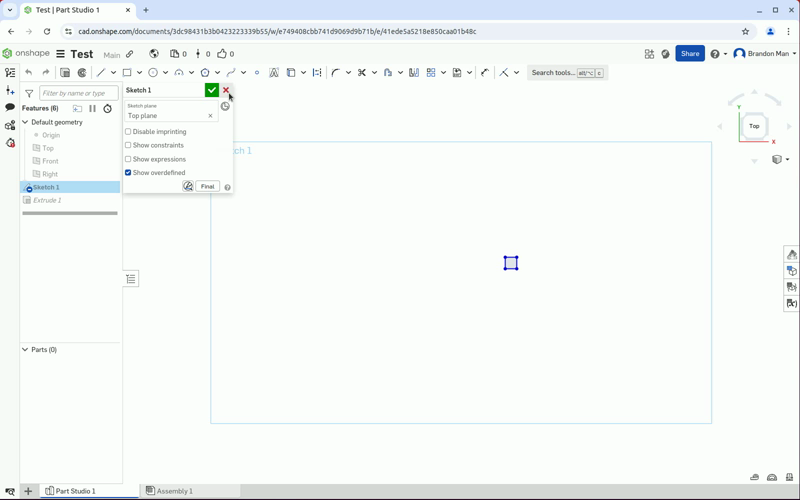
click(229, 92)
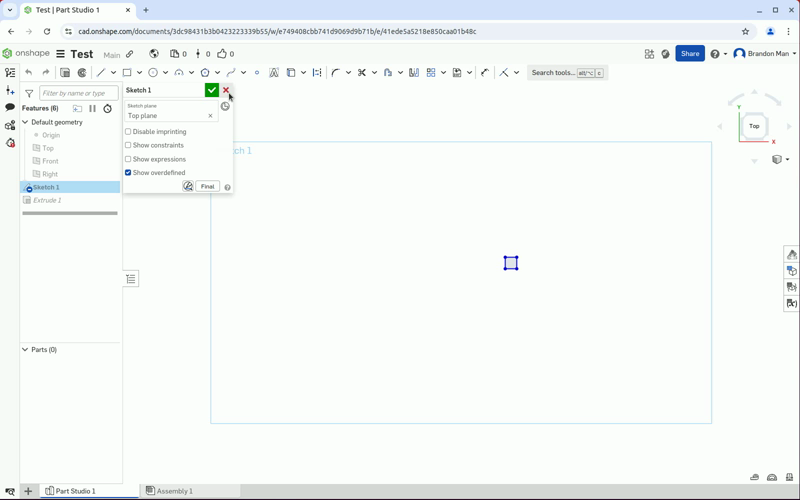
key(shift+s)
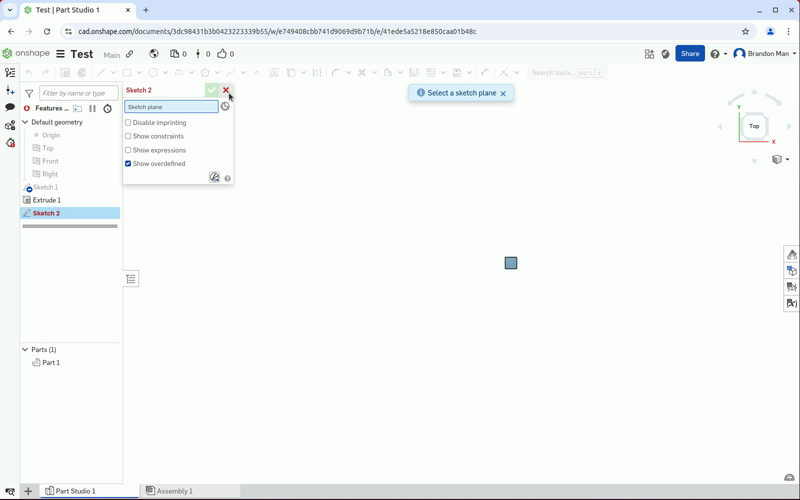
mouse_move(73, 150)
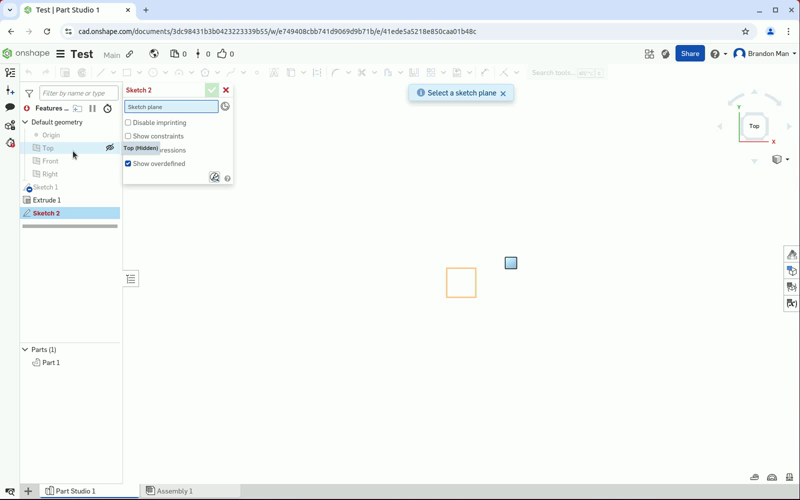
click(73, 150)
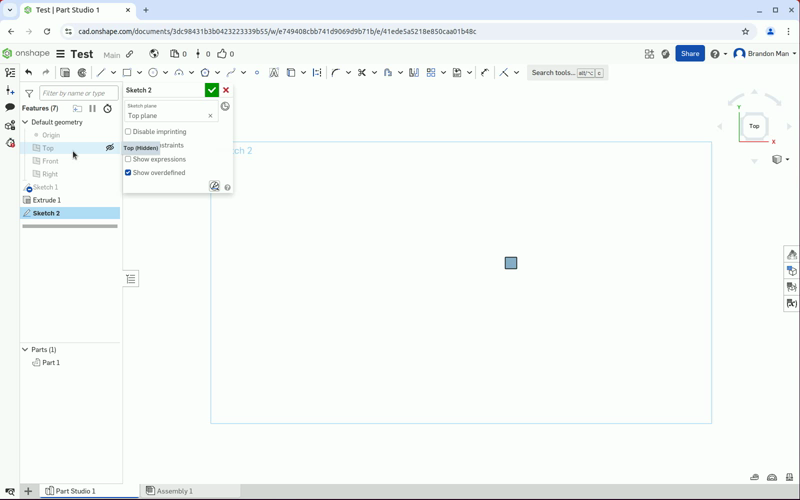
mouse_move(73, 352)
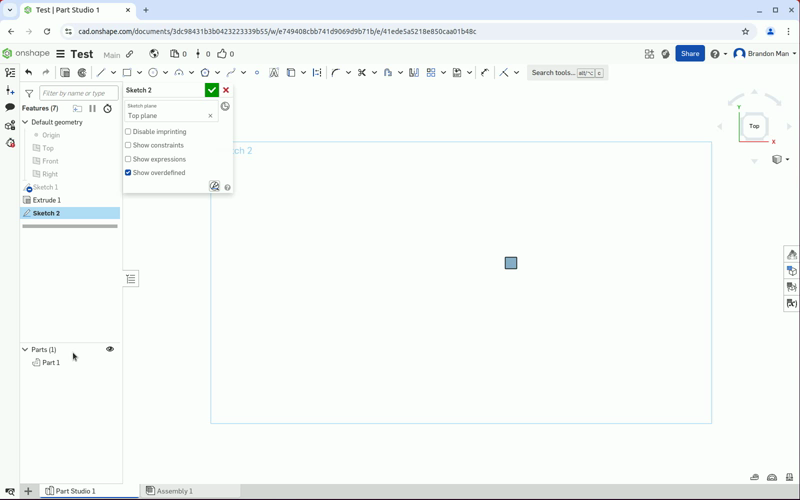
key(y)
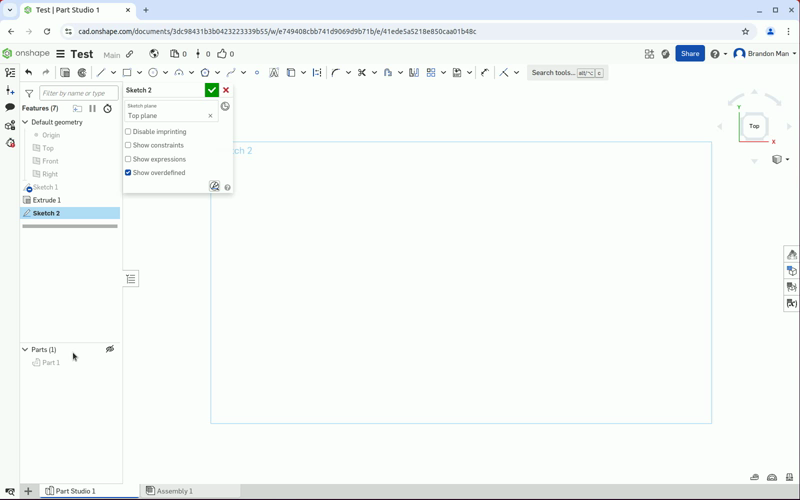
key(c)
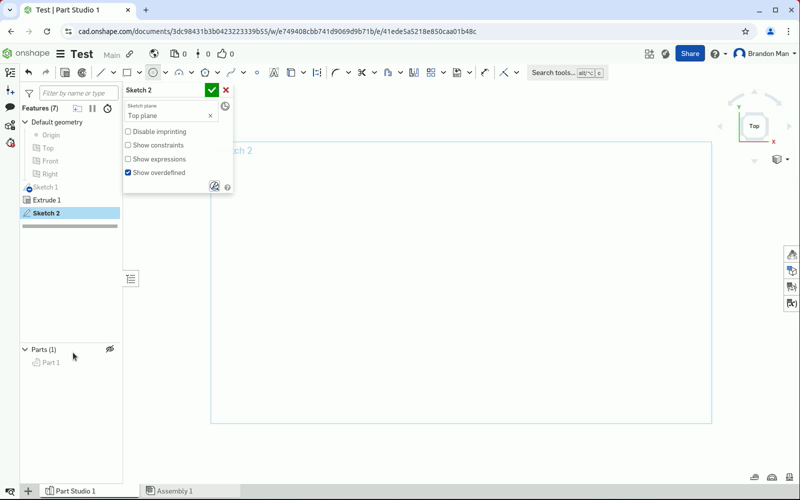
key_down(shift)
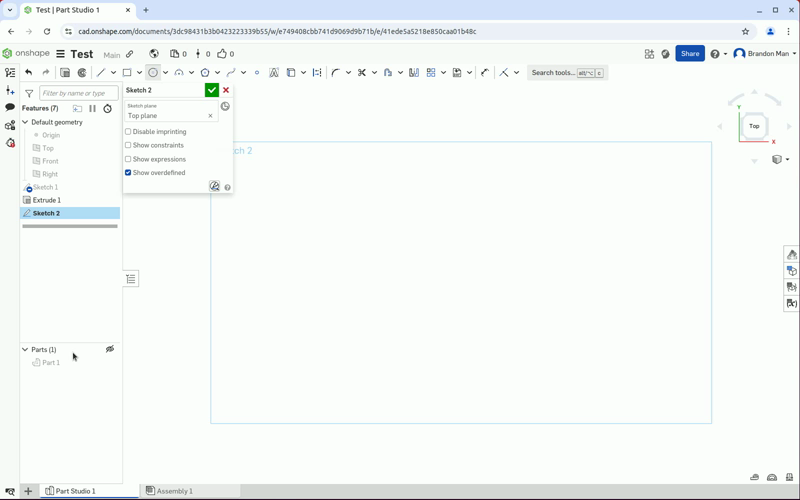
mouse_move(507, 286)
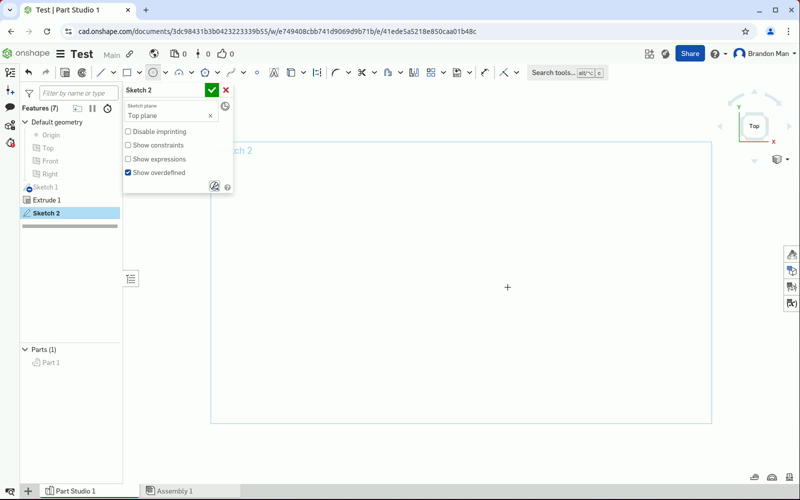
click(507, 286)
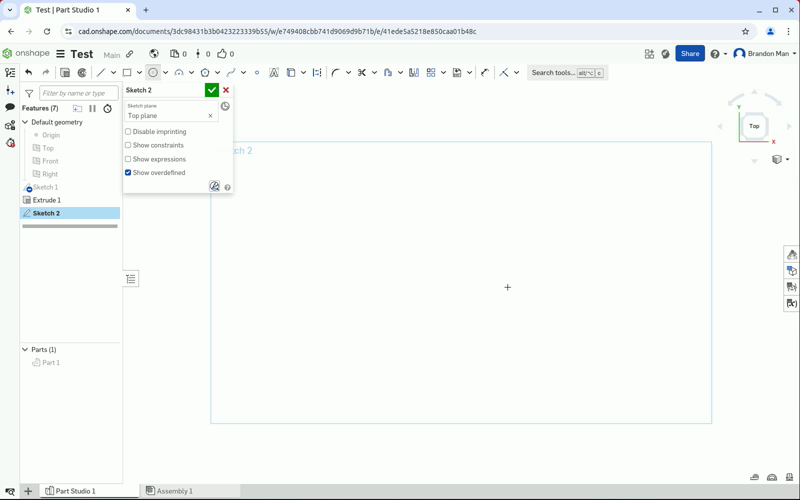
key_up(shift)
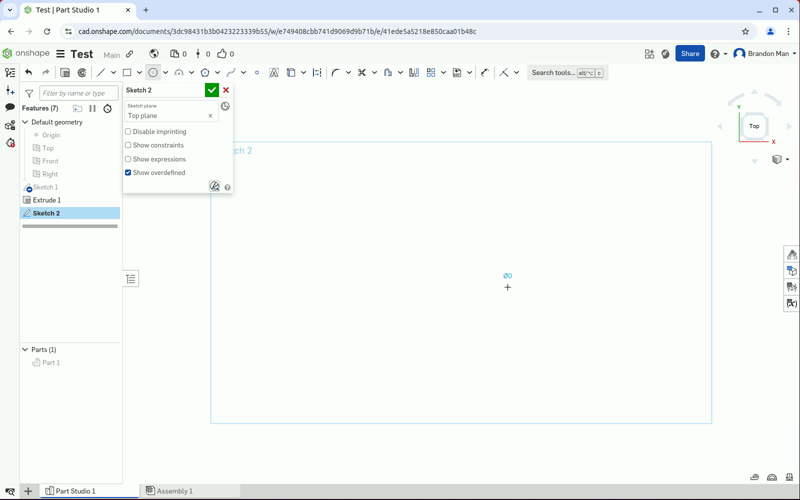
mouse_move(513, 286)
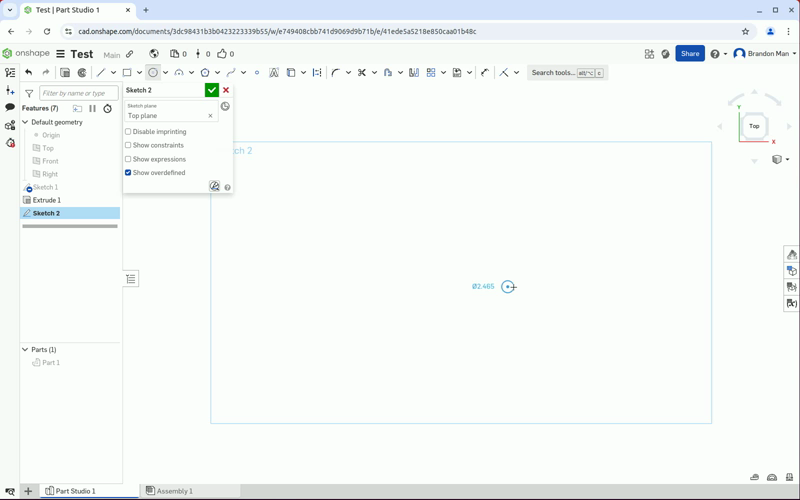
click(513, 286)
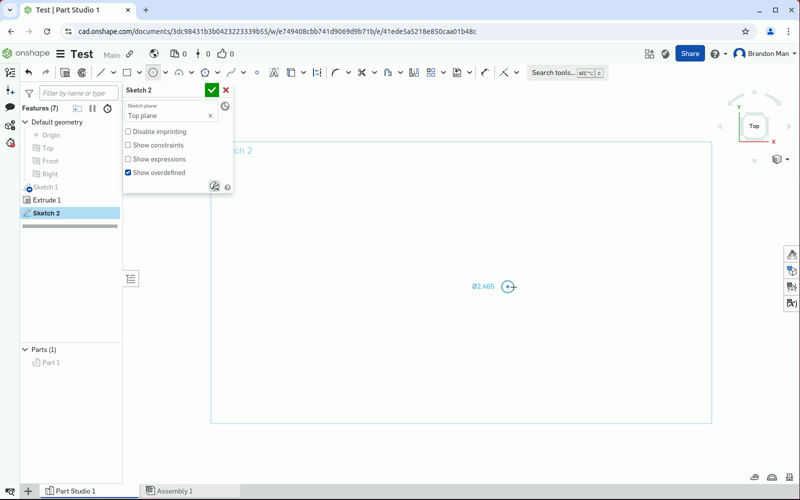
key(esc)
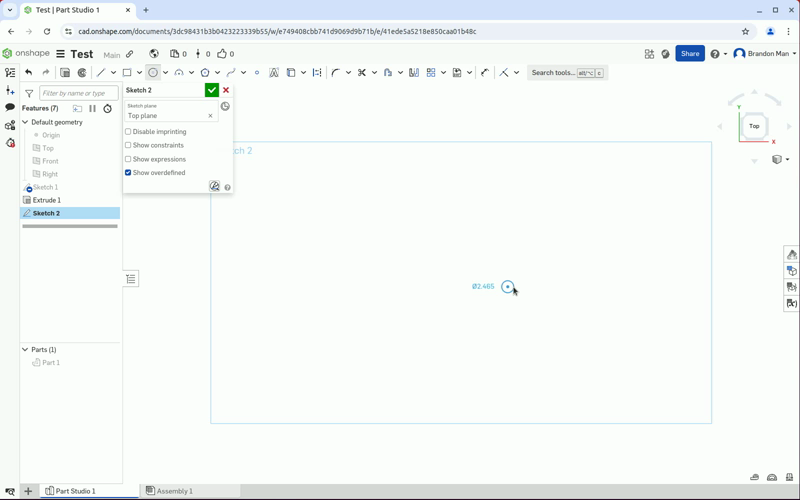
mouse_move(507, 286)
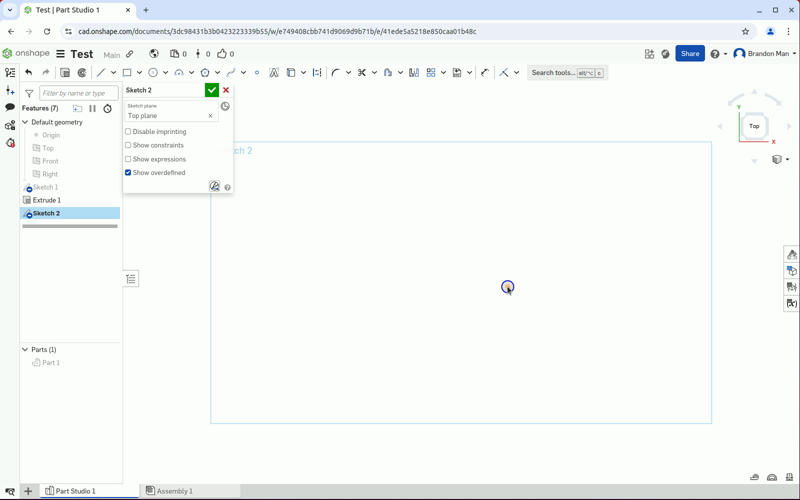
scroll(6)
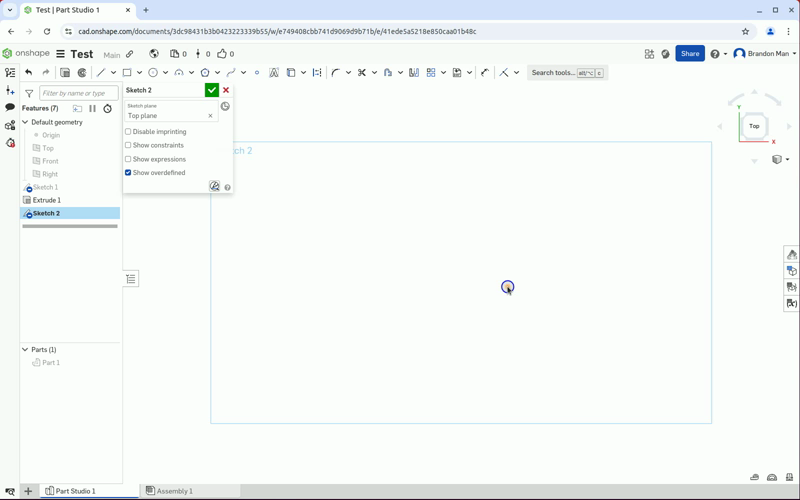
scroll(6)
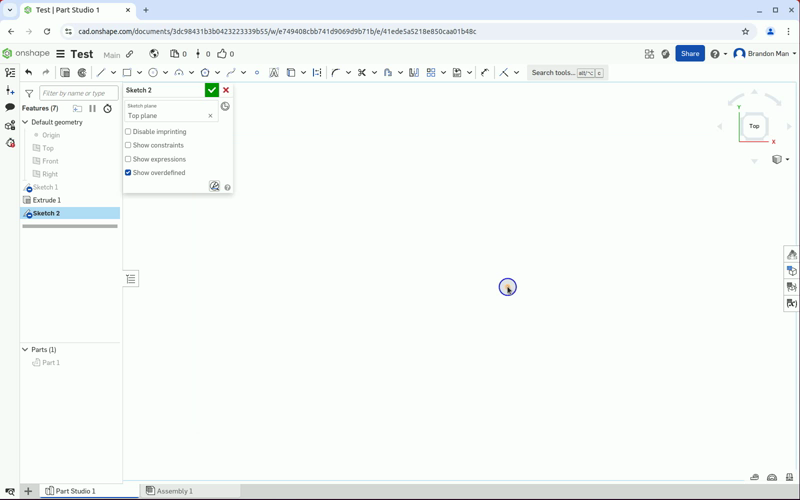
scroll(6)
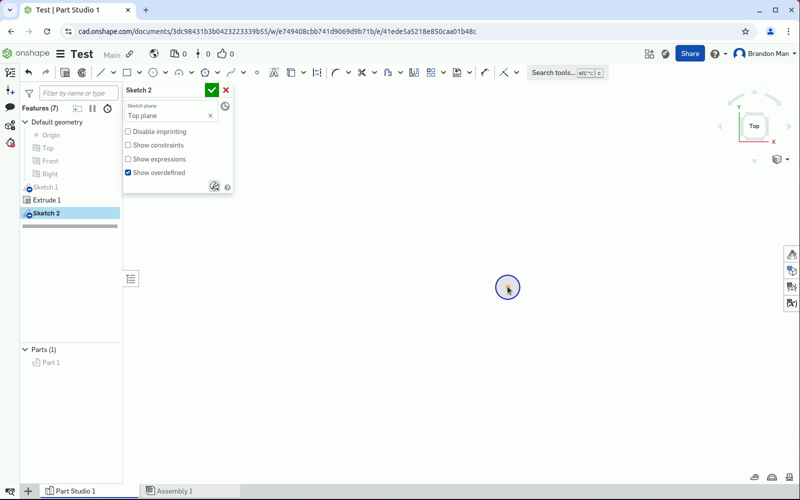
scroll(6)
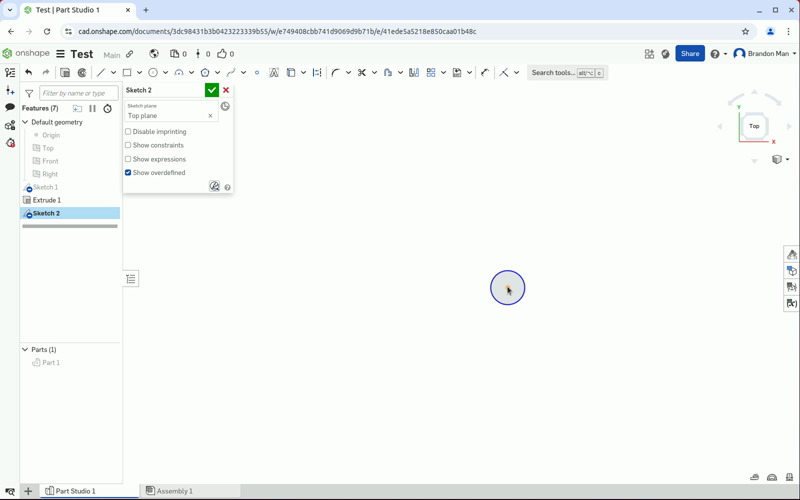
scroll(6)
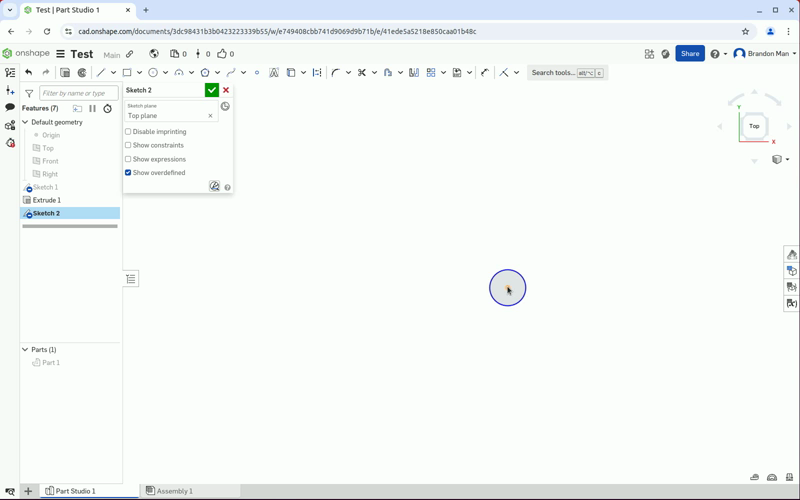
scroll(6)
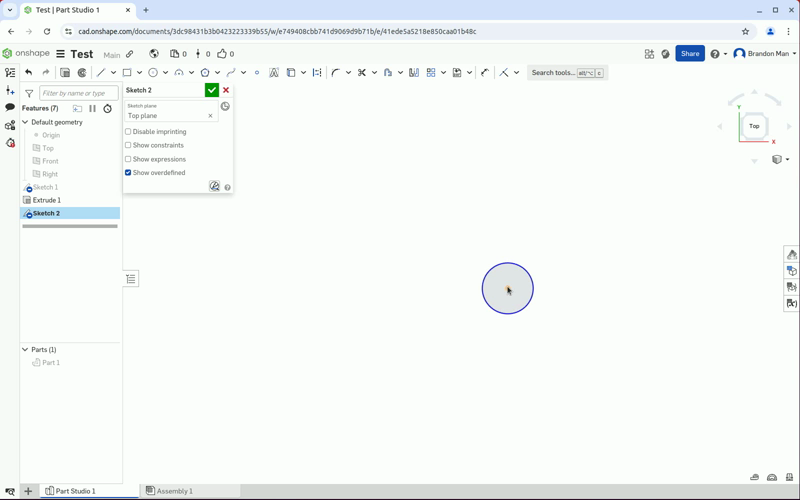
scroll(6)
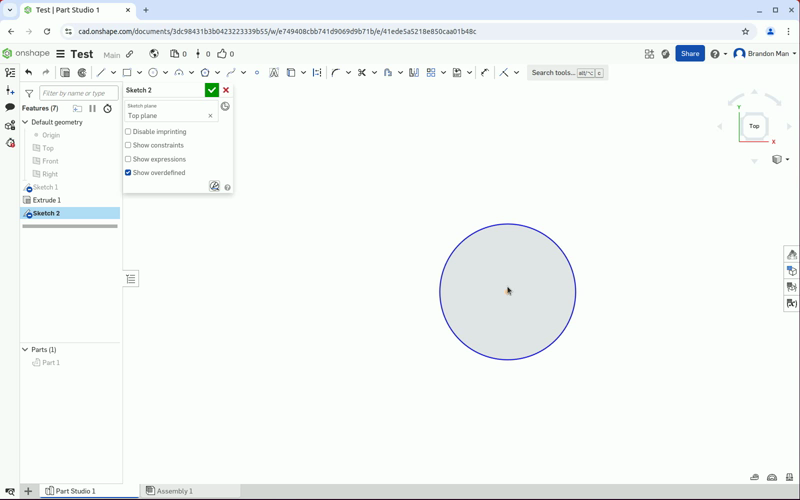
click(507, 286)
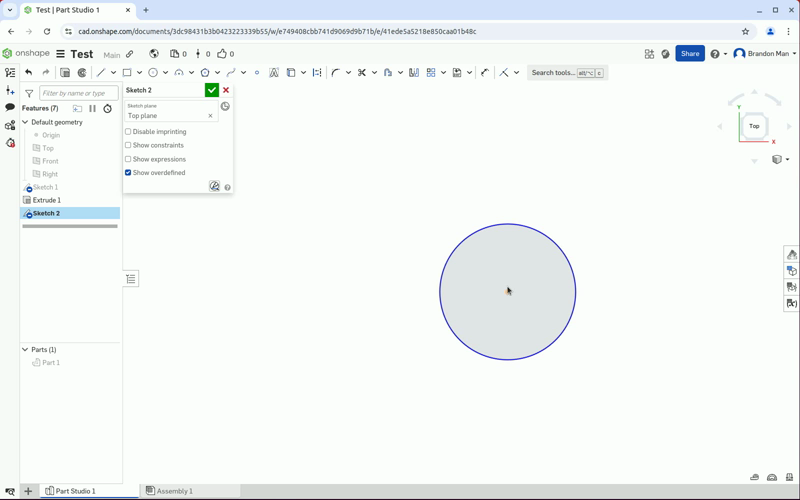
scroll(-6)
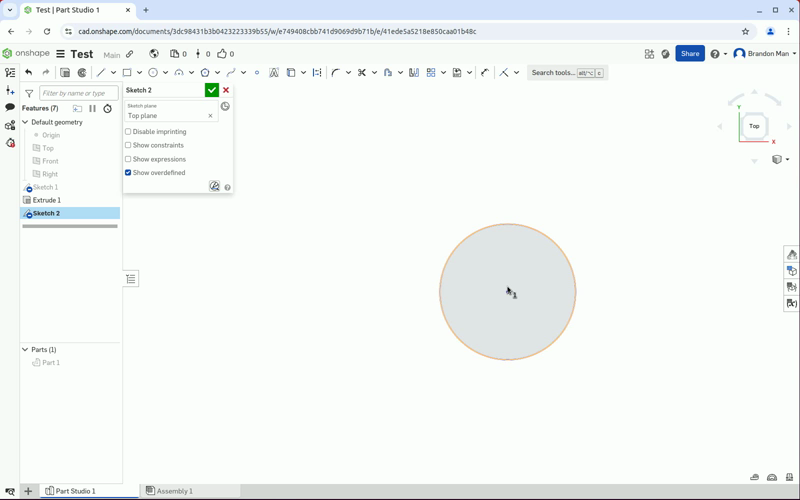
scroll(-6)
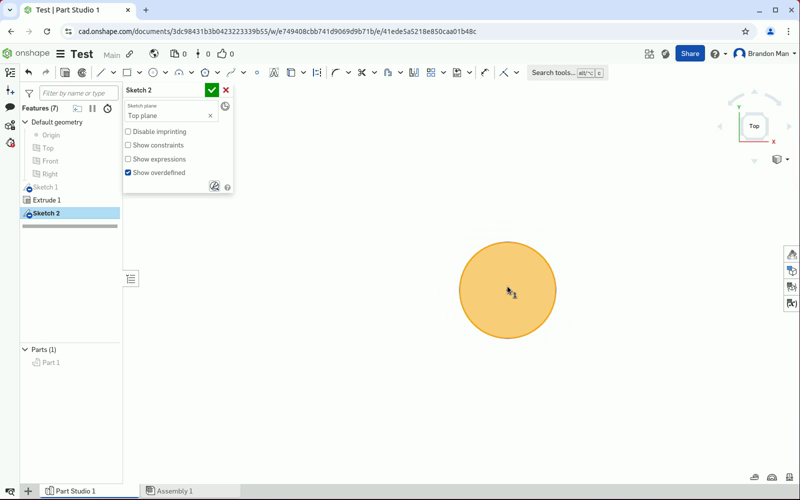
scroll(-6)
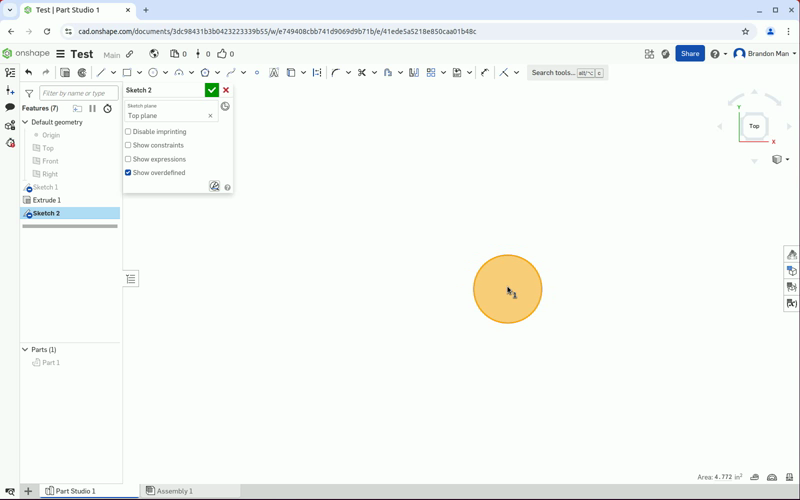
scroll(-6)
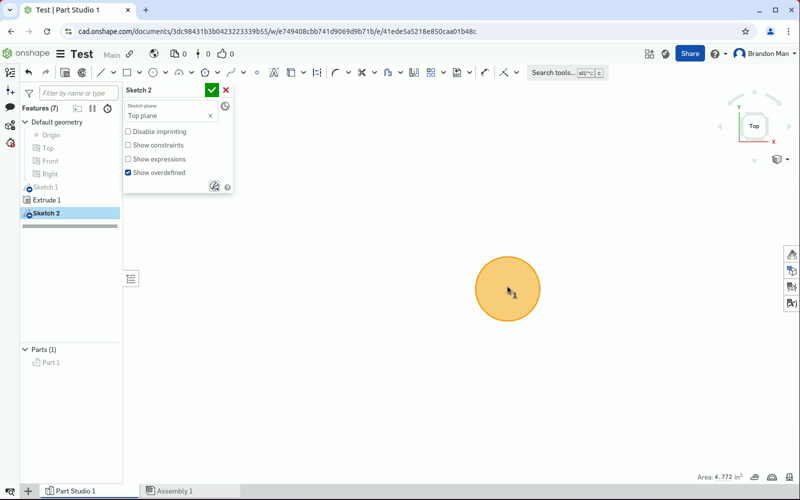
scroll(-6)
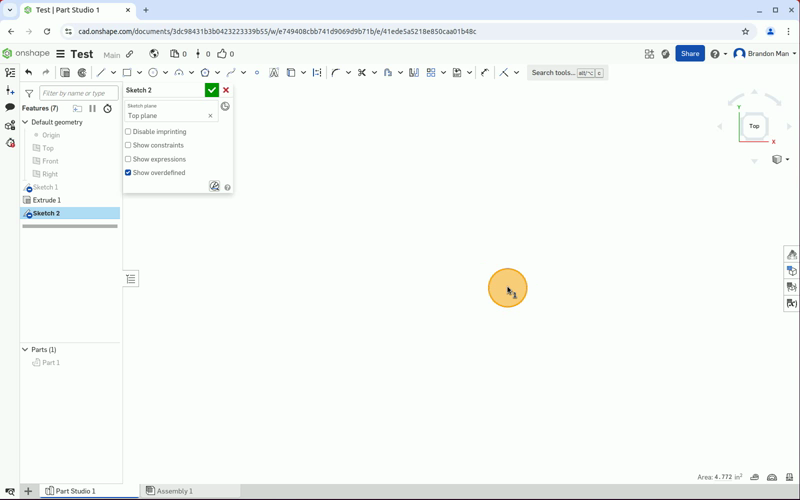
scroll(-6)
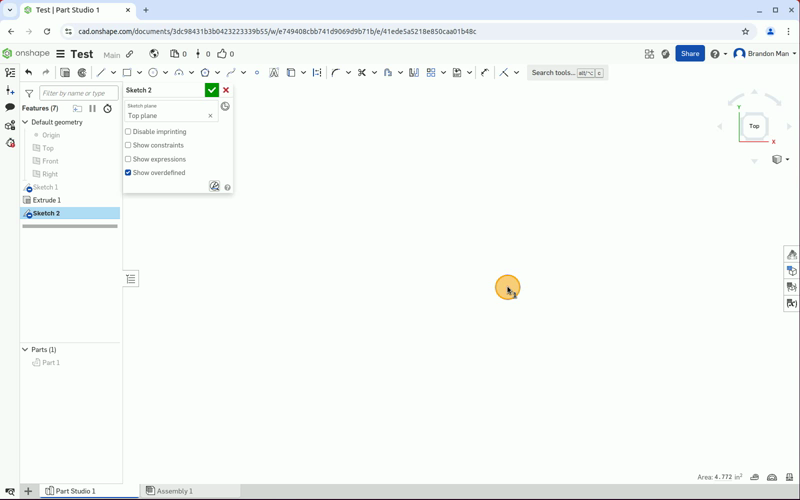
scroll(-6)
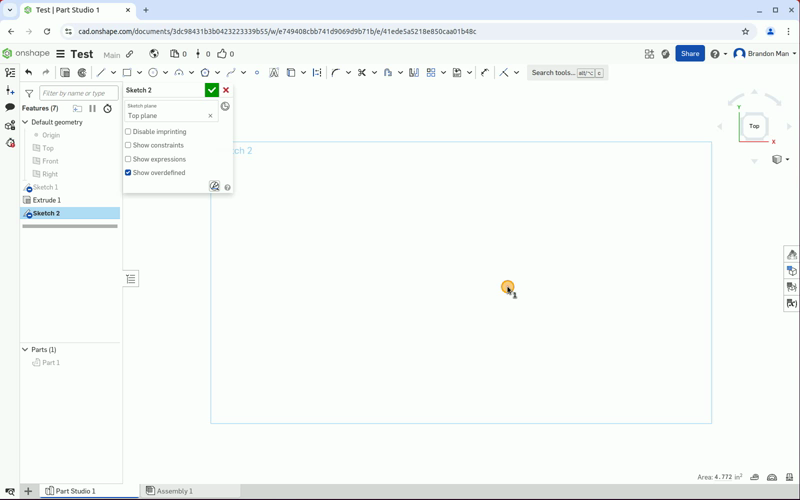
mouse_move(73, 352)
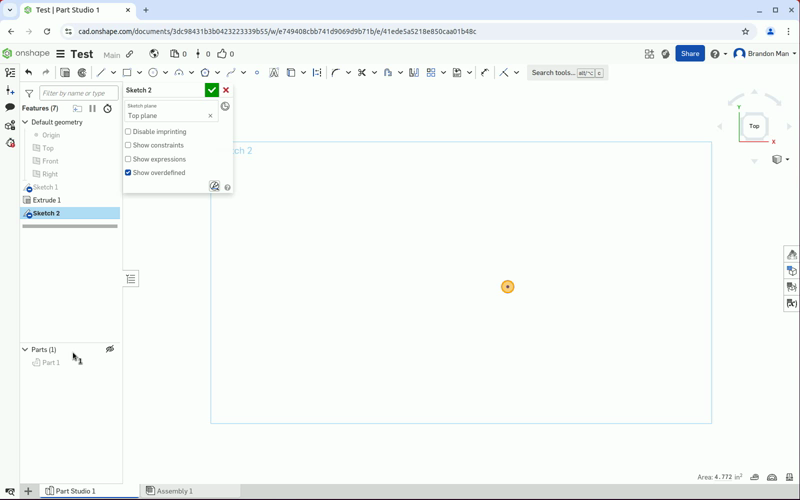
key(shift+y)
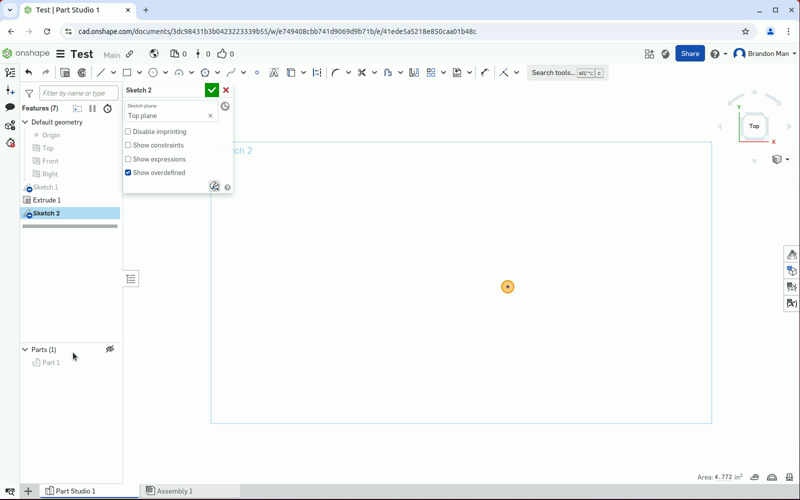
key(shift+e)
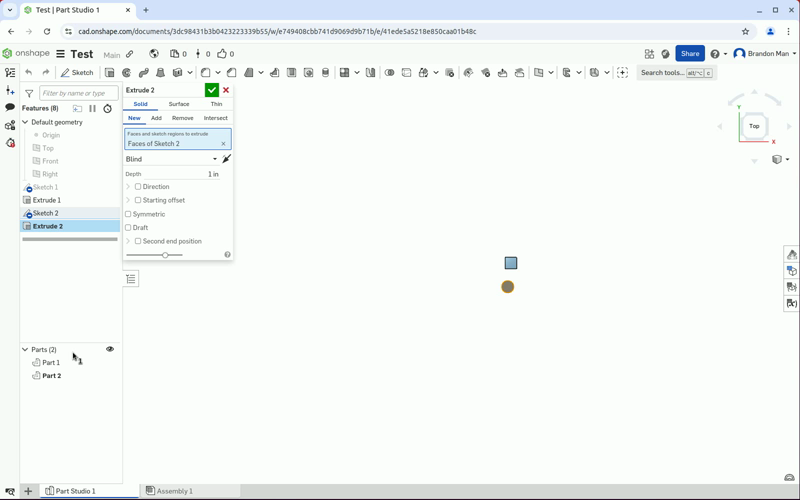
mouse_move(143, 106)
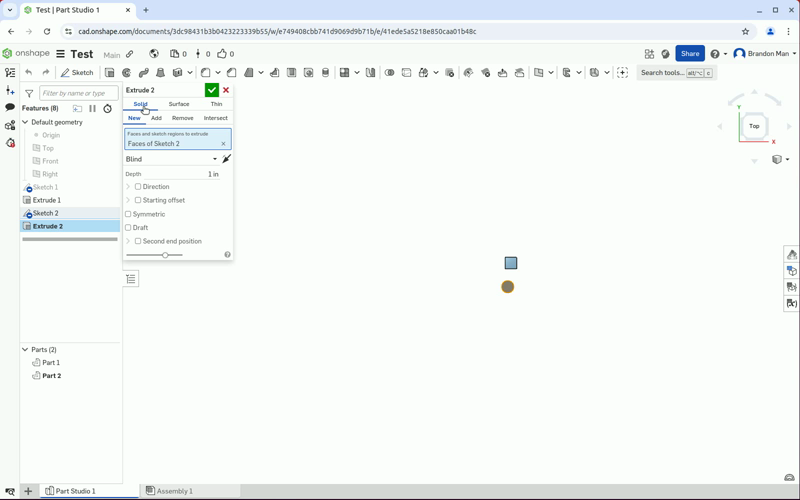
click(143, 106)
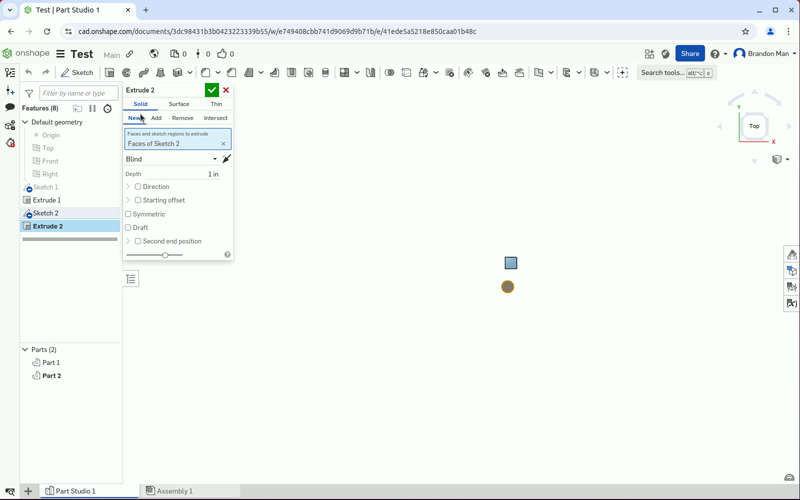
mouse_move(137, 120)
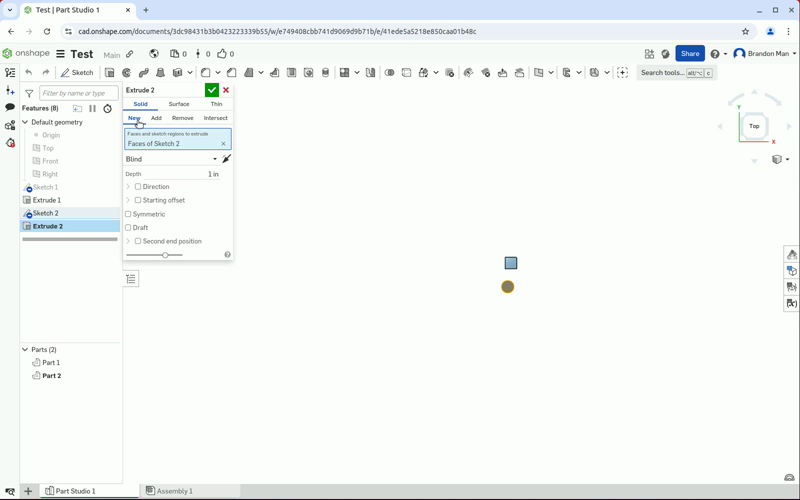
click(137, 120)
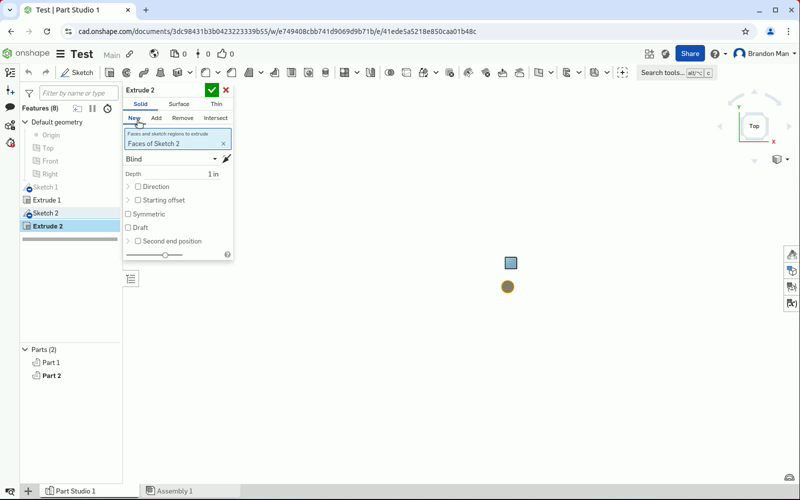
key(tab, 4)
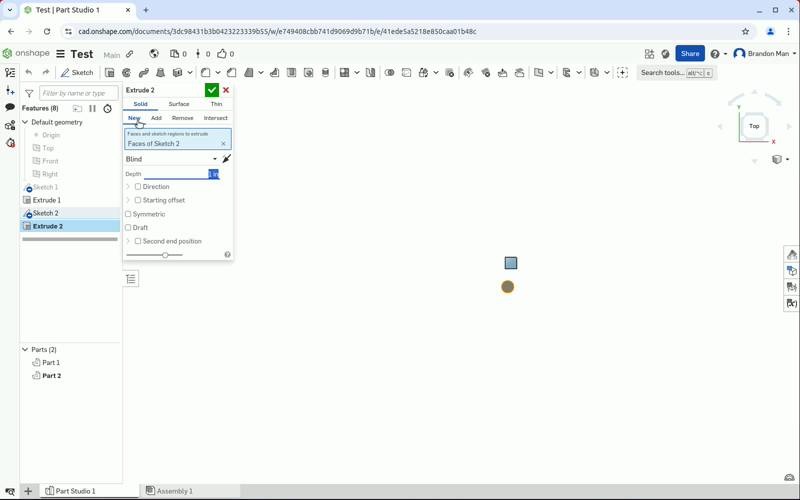
text(2.166)
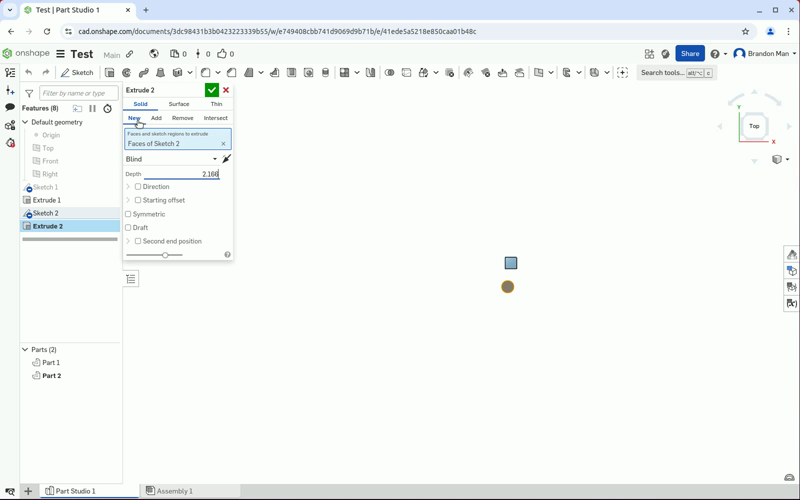
key(enter)
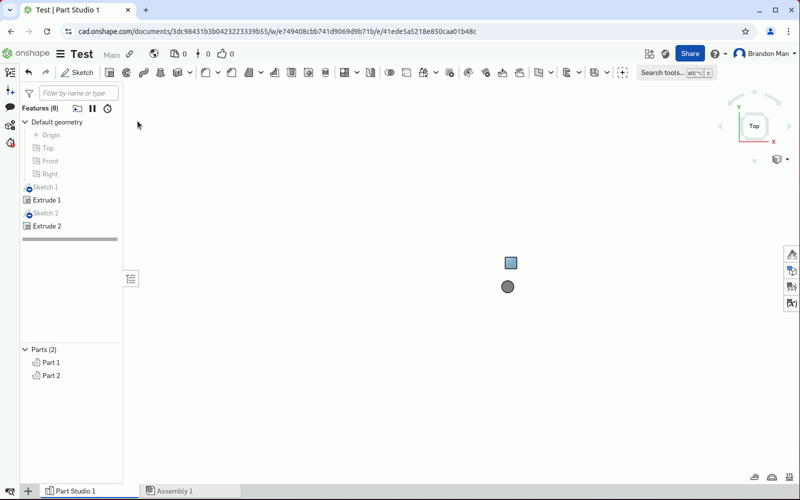
key(shift+h)
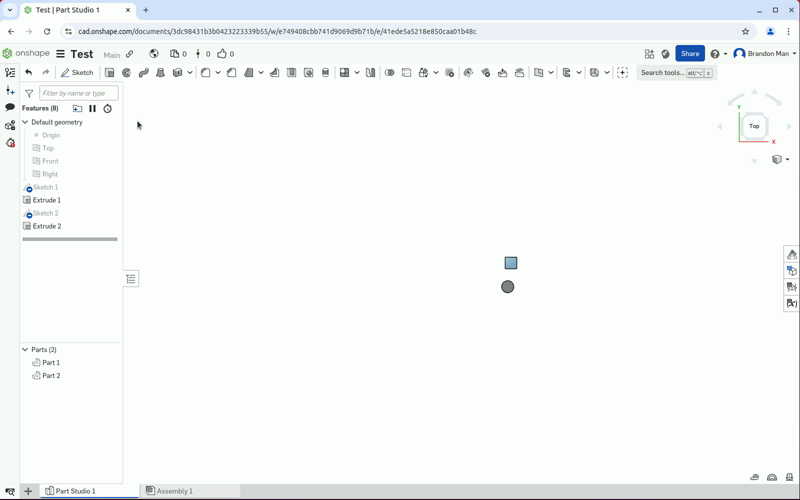
key(shift+h)
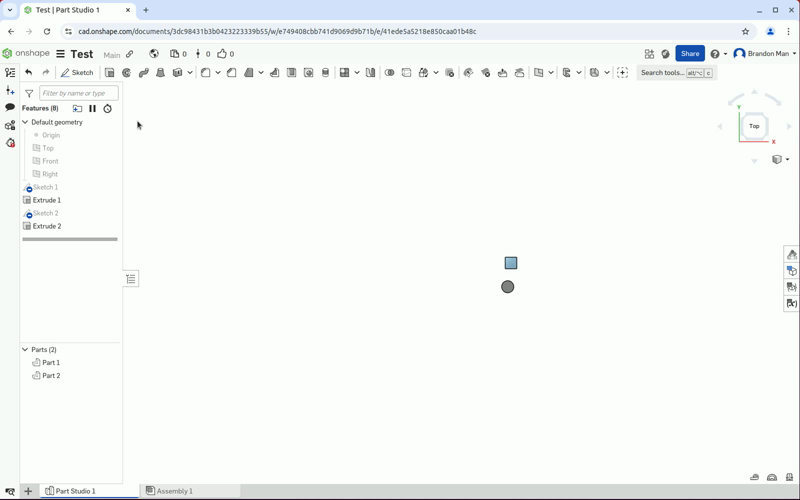
mouse_move(73, 189)
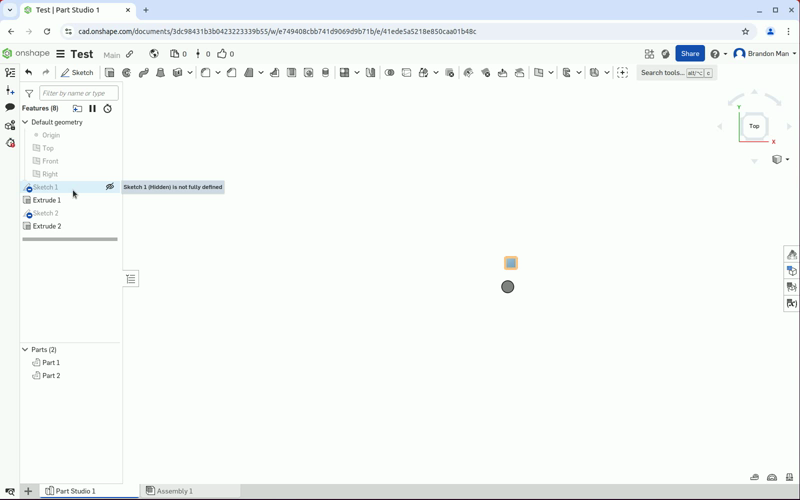
click(73, 189)
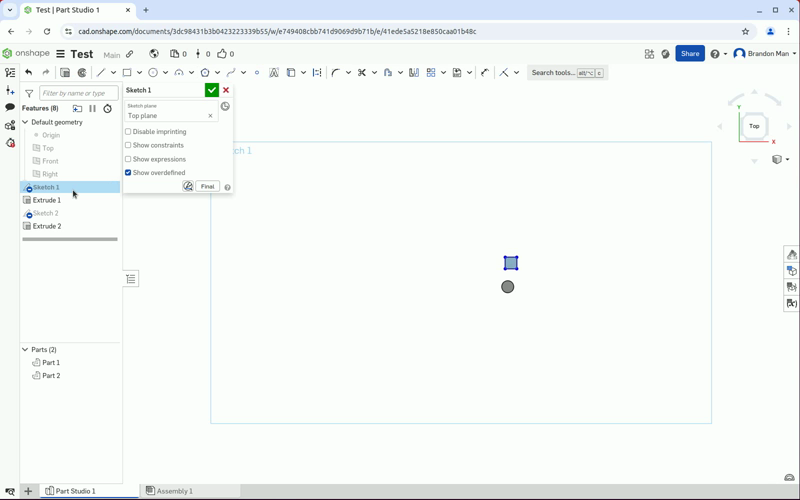
mouse_move(229, 92)
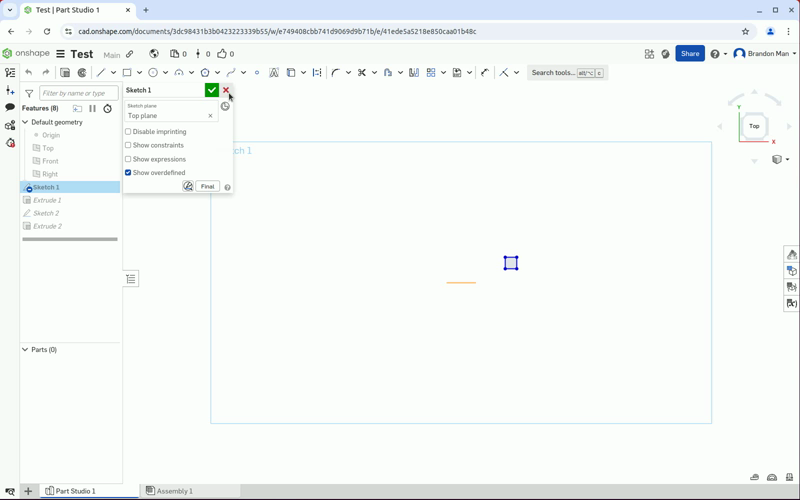
click(229, 92)
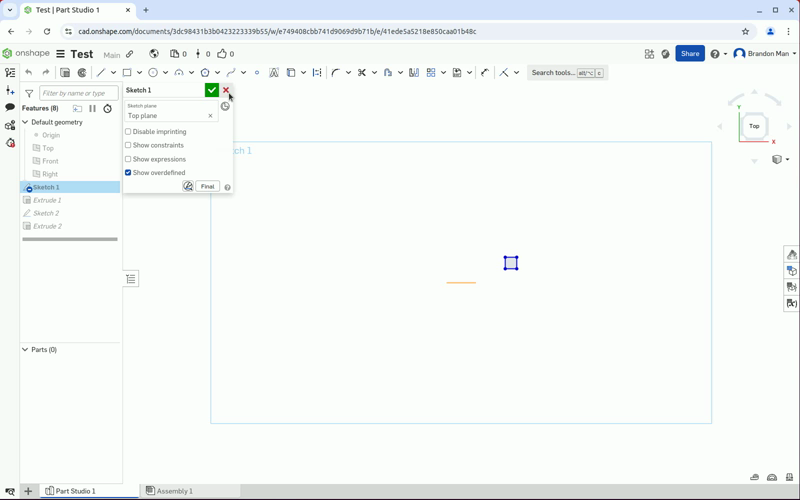
key(shift+s)
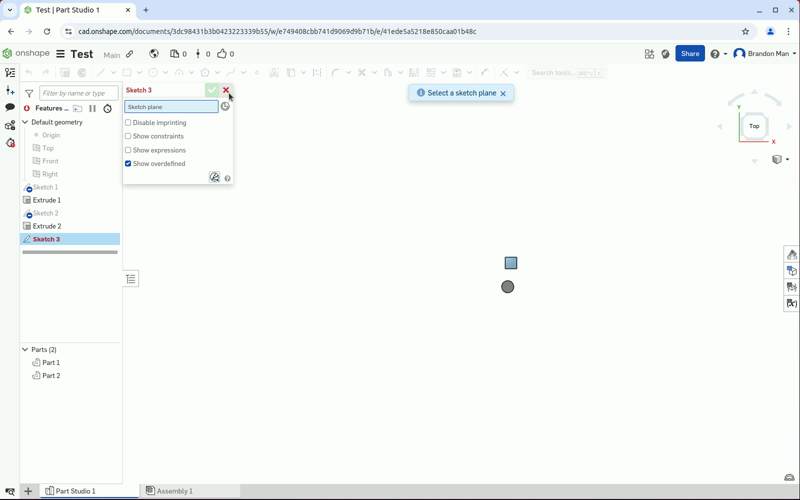
mouse_move(73, 150)
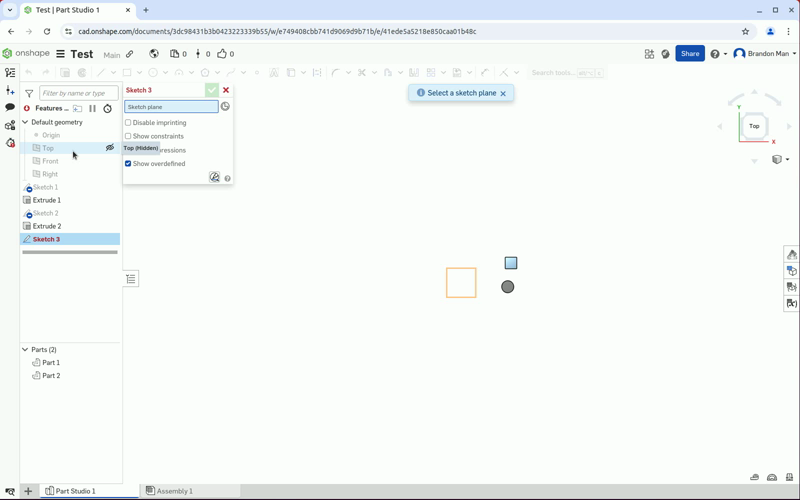
click(73, 150)
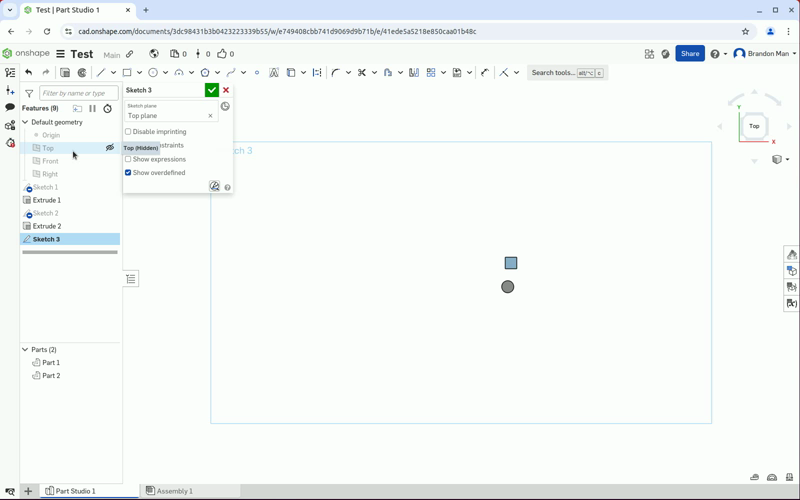
mouse_move(73, 352)
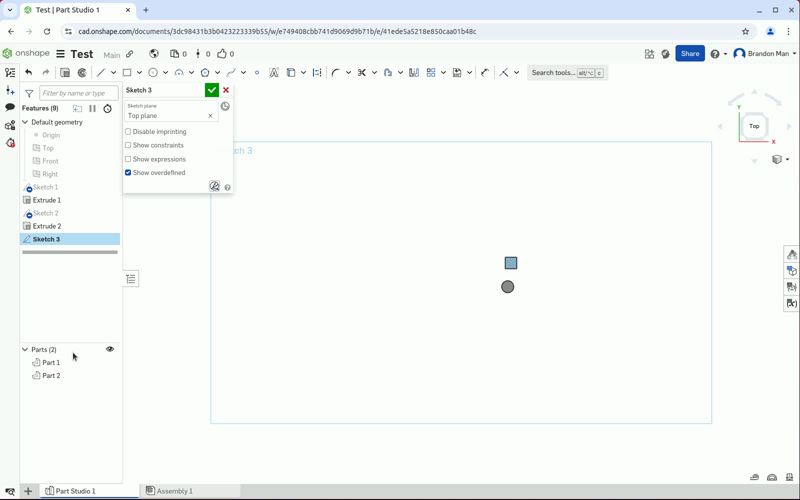
key(y)
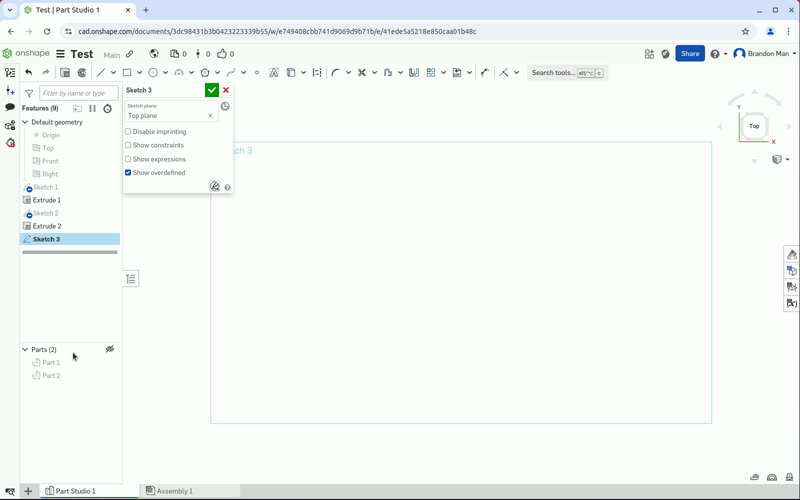
key(l)
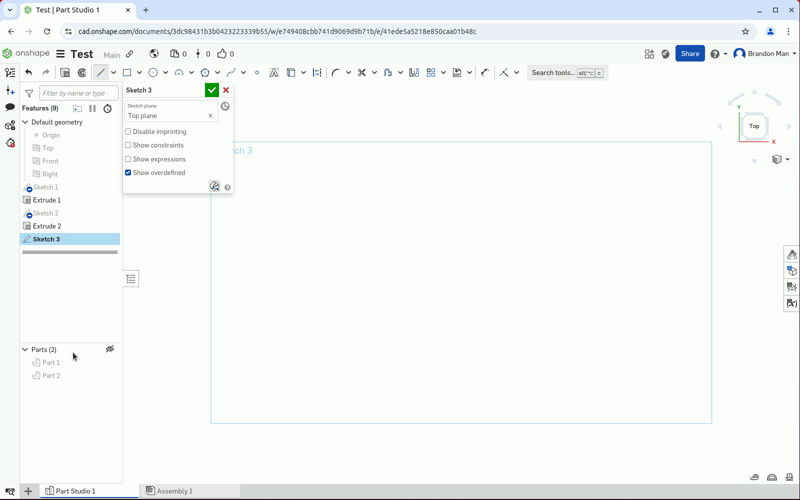
key_down(shift)
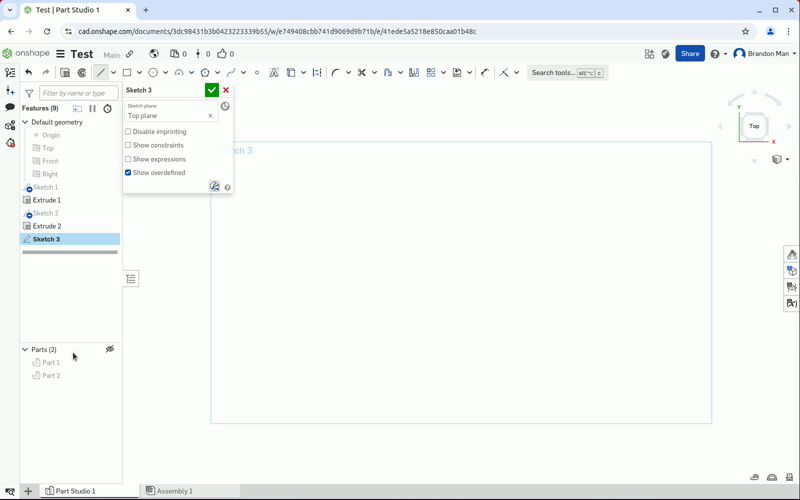
mouse_move(434, 308)
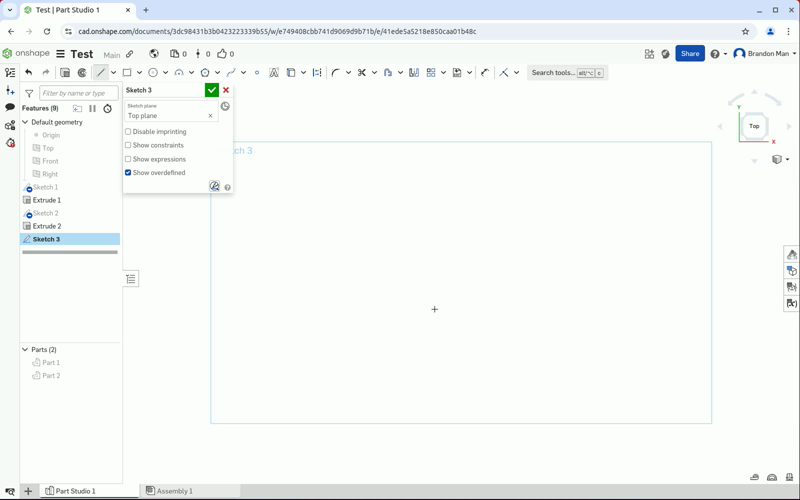
click(434, 308)
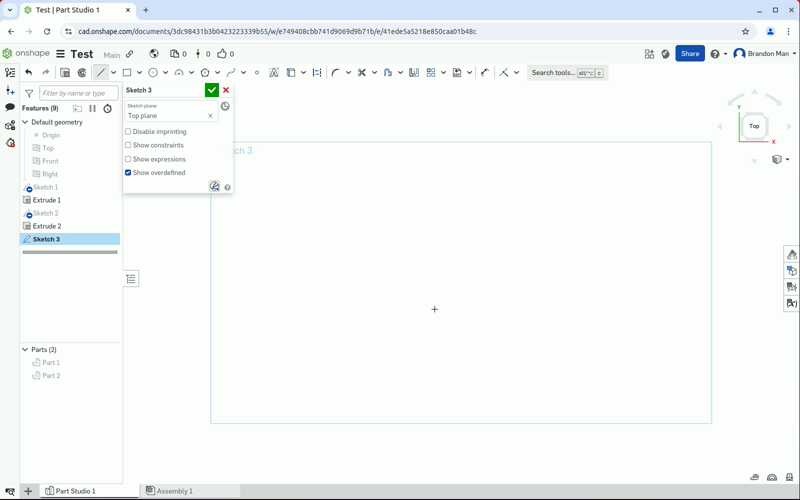
key_up(shift)
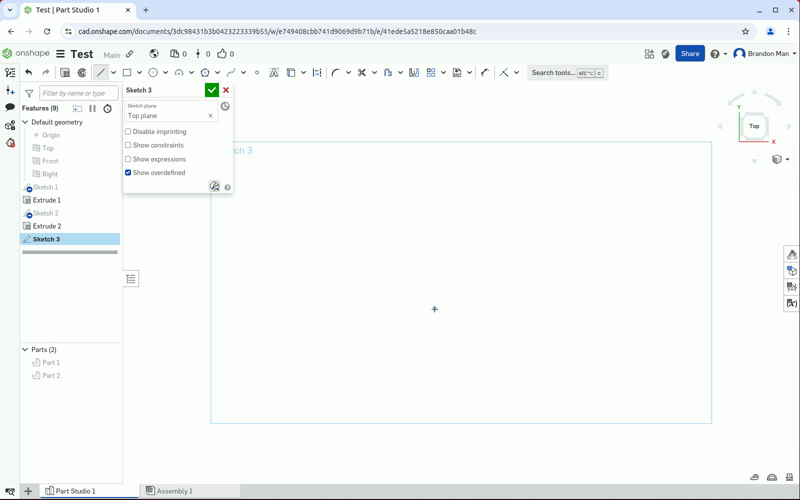
key_down(shift)
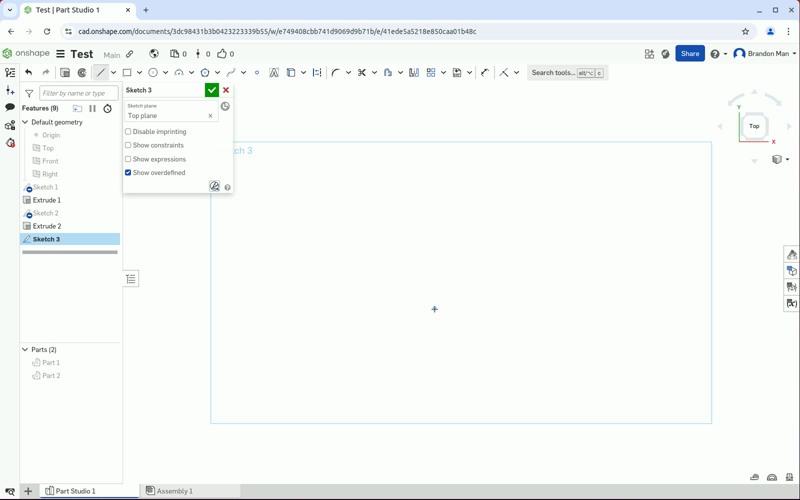
mouse_move(464, 308)
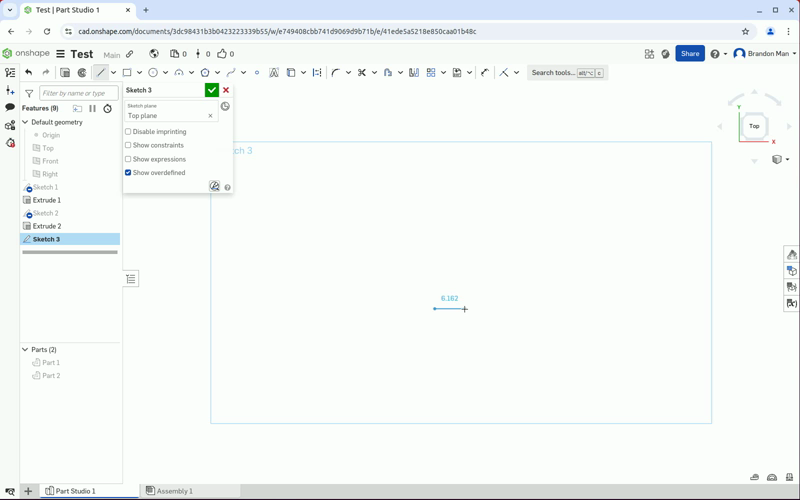
mouse_move(487, 308)
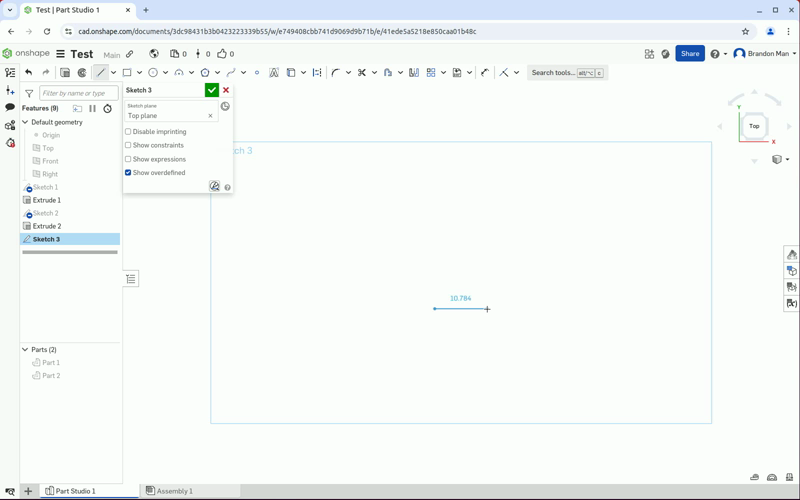
click(487, 308)
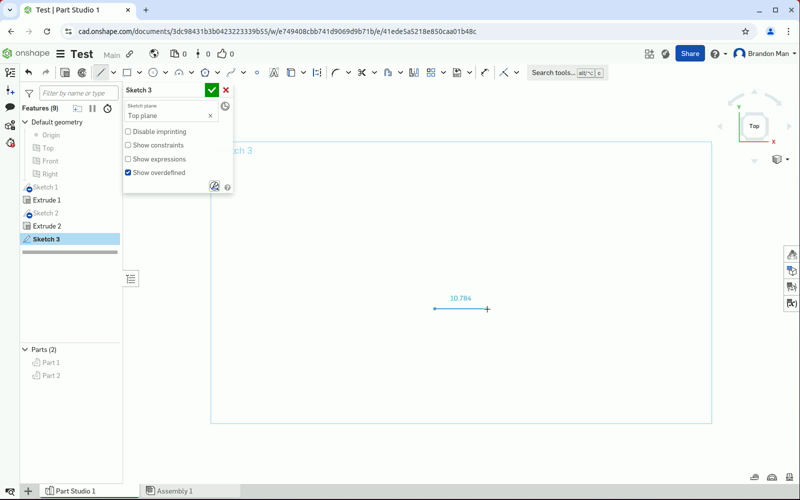
key_up(shift)
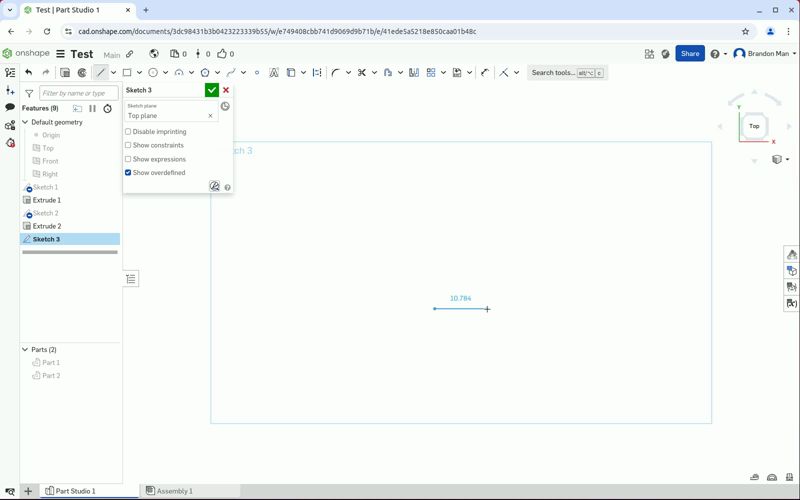
key_down(shift)
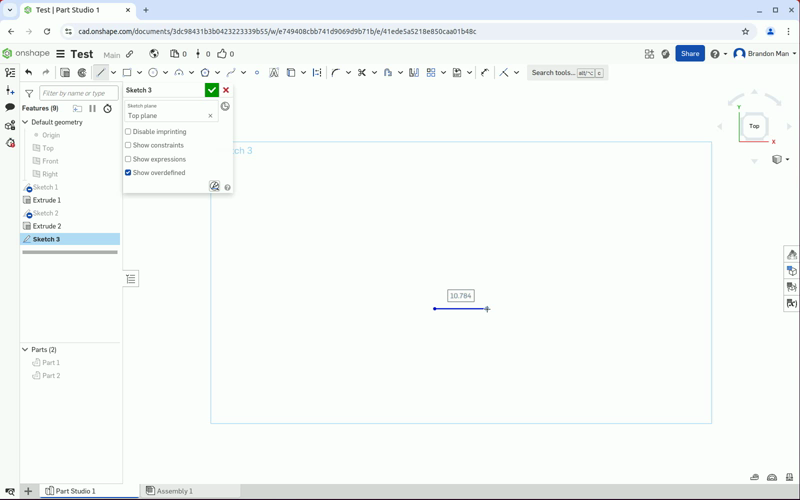
mouse_move(517, 308)
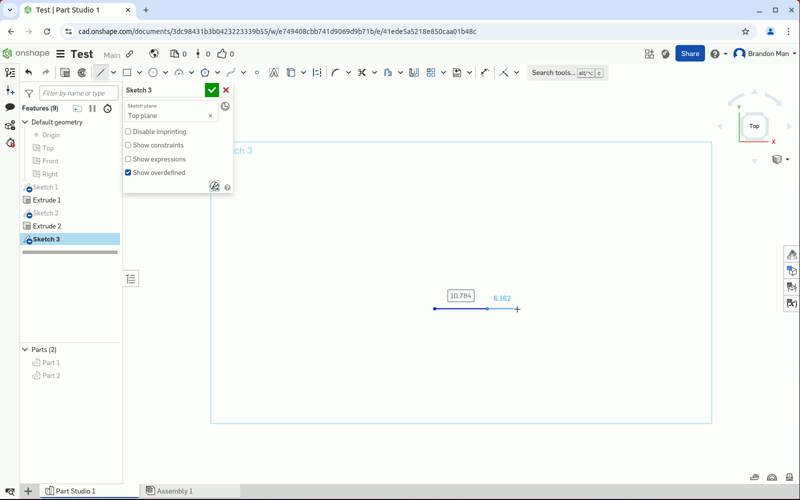
mouse_move(487, 256)
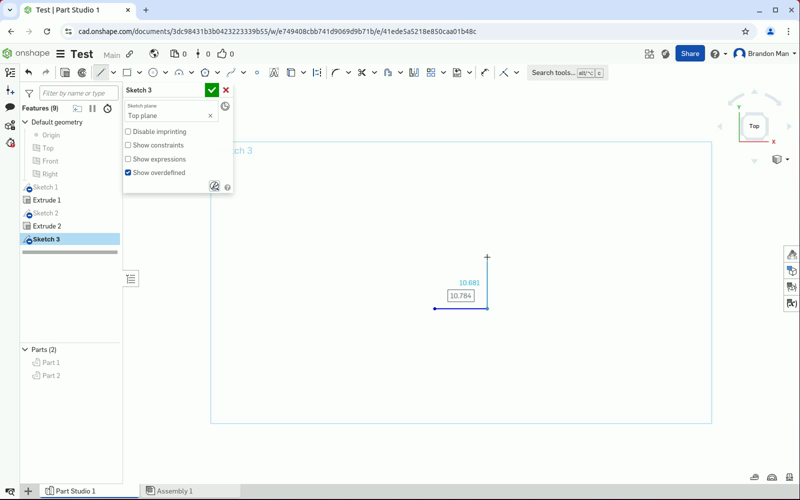
click(487, 256)
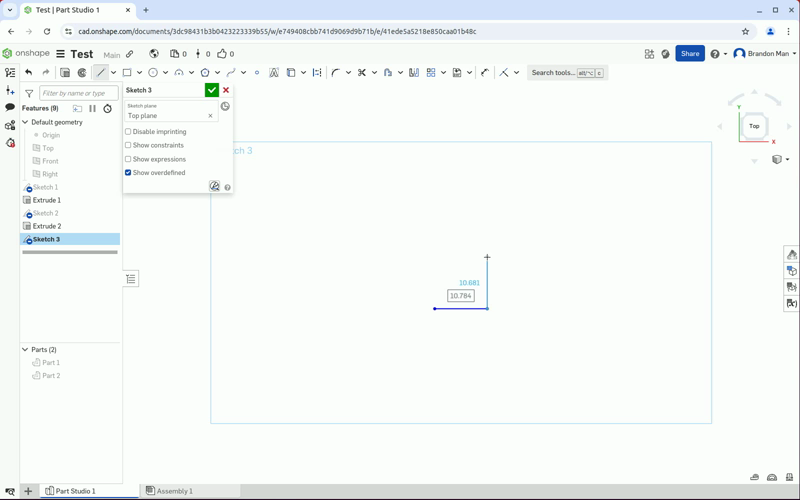
key_up(shift)
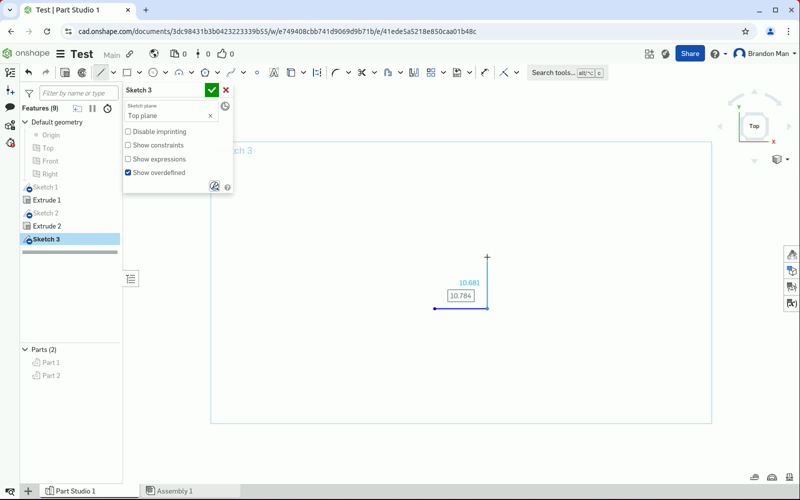
key_down(shift)
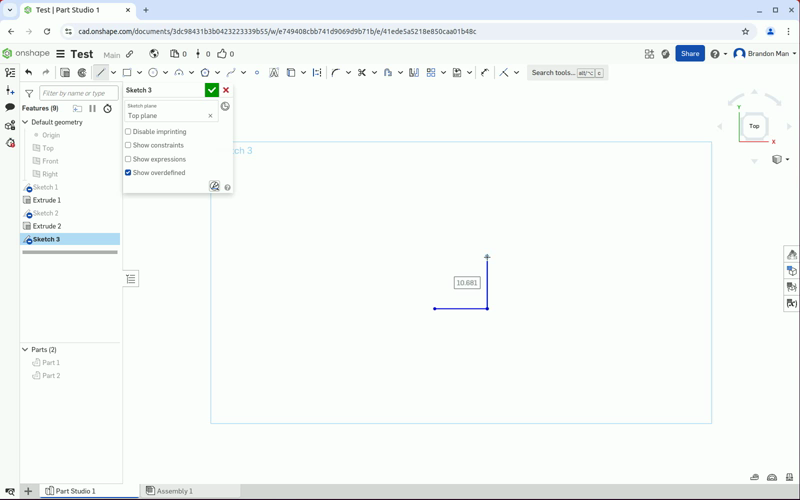
mouse_move(517, 256)
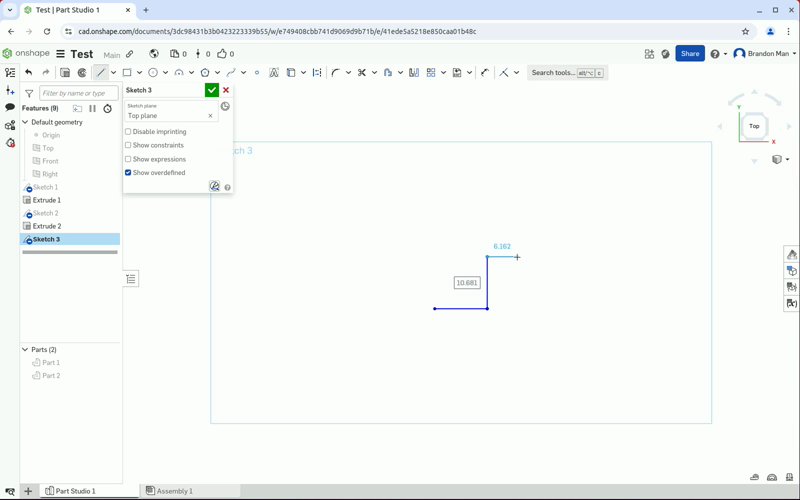
mouse_move(434, 256)
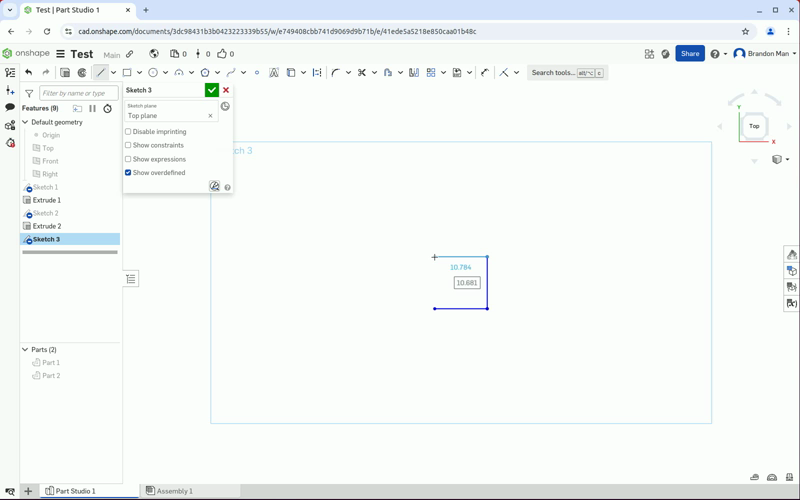
click(434, 256)
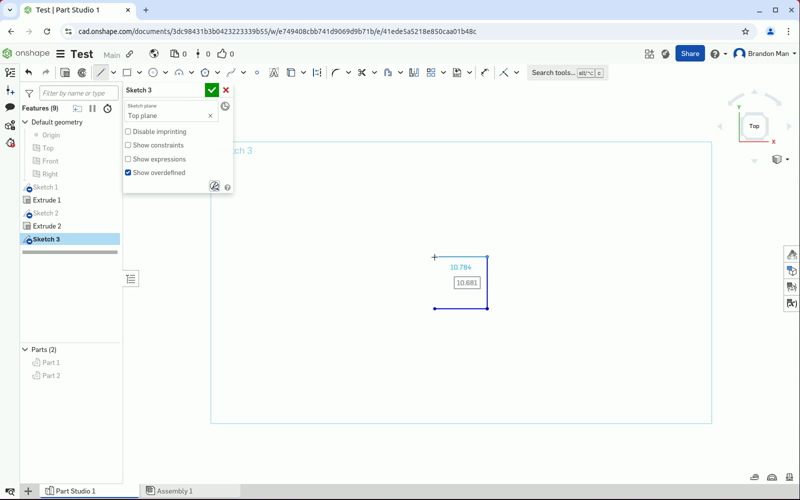
key_up(shift)
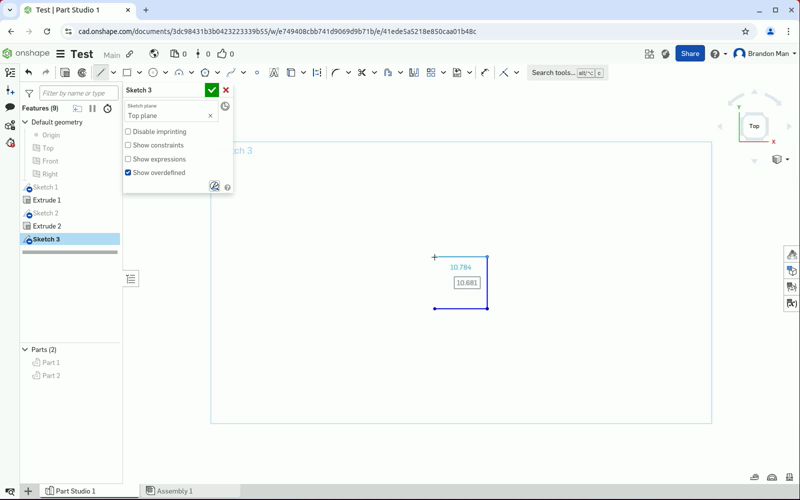
mouse_move(464, 256)
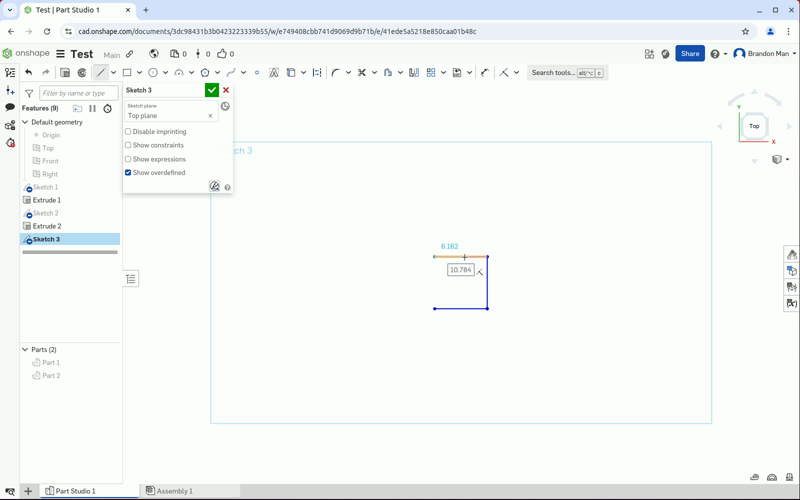
key_down(shift)
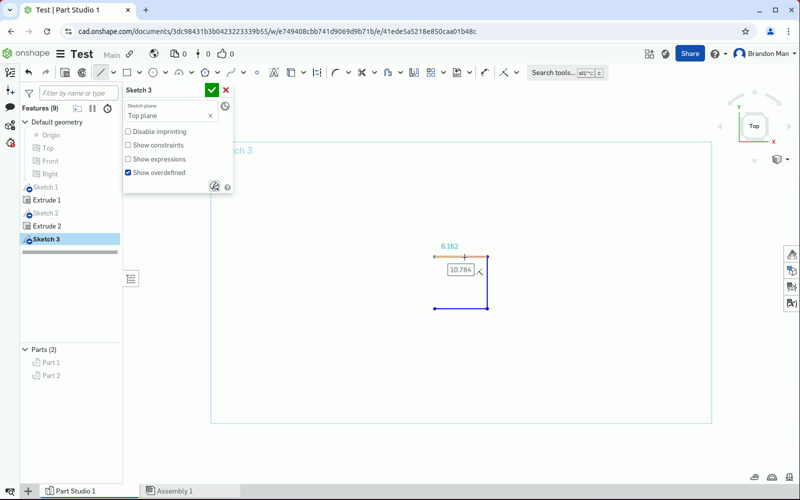
mouse_move(434, 308)
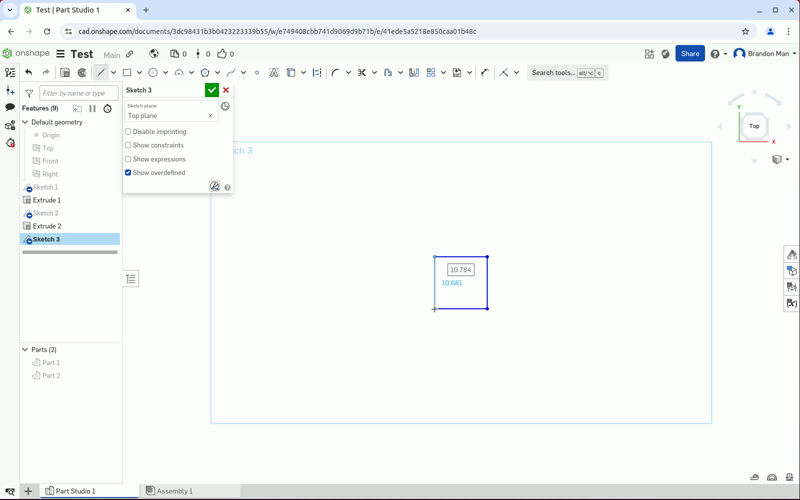
key_up(shift)
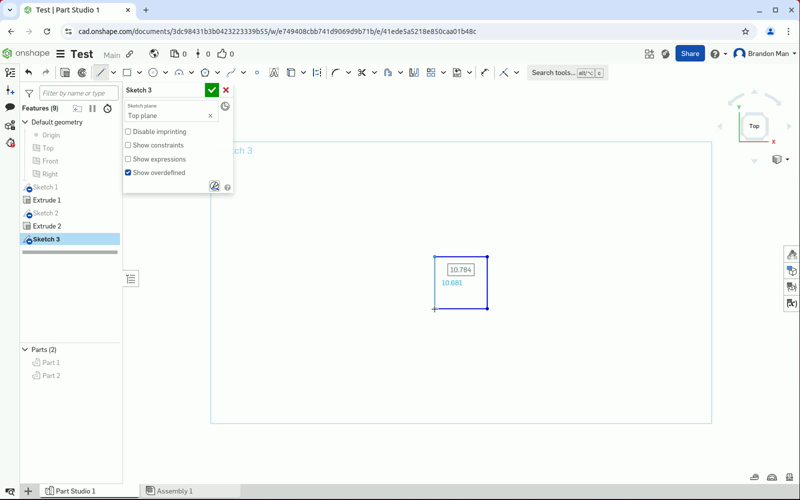
click(434, 308)
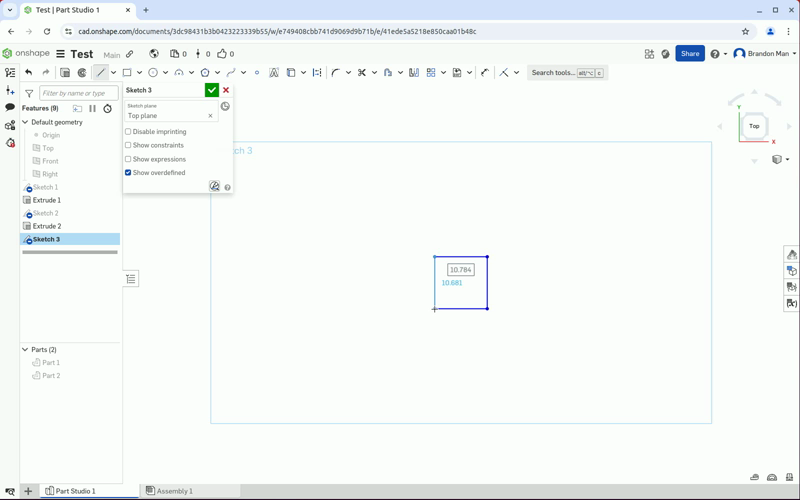
key(esc)
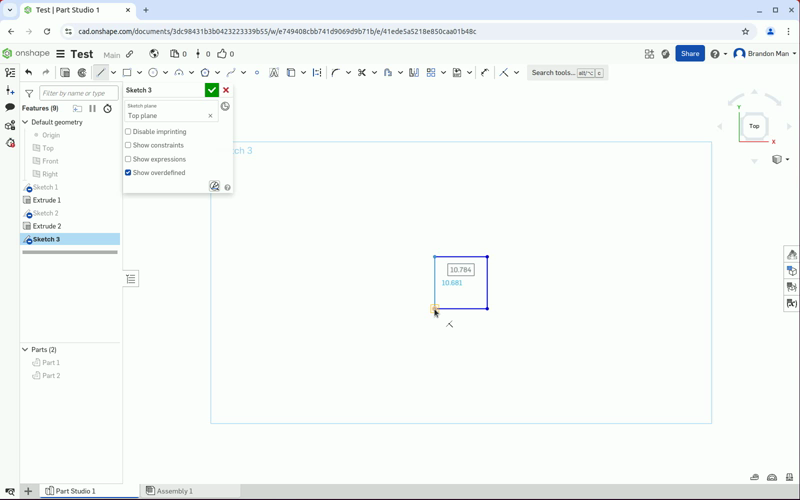
key(c)
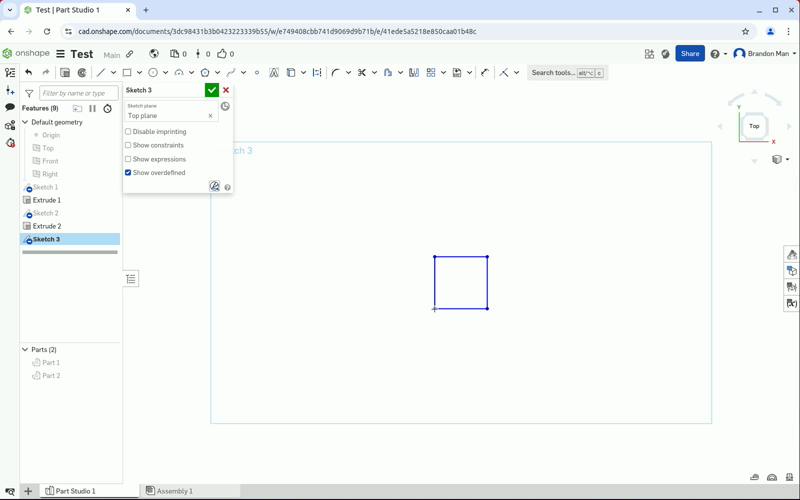
key_down(shift)
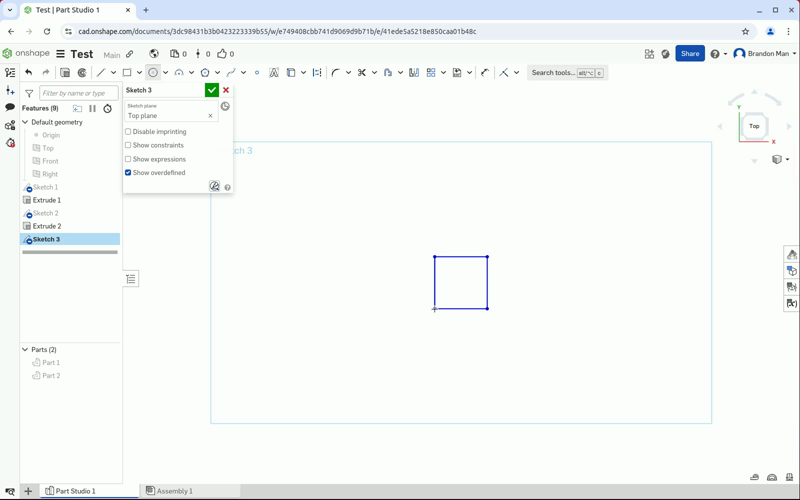
mouse_move(447, 271)
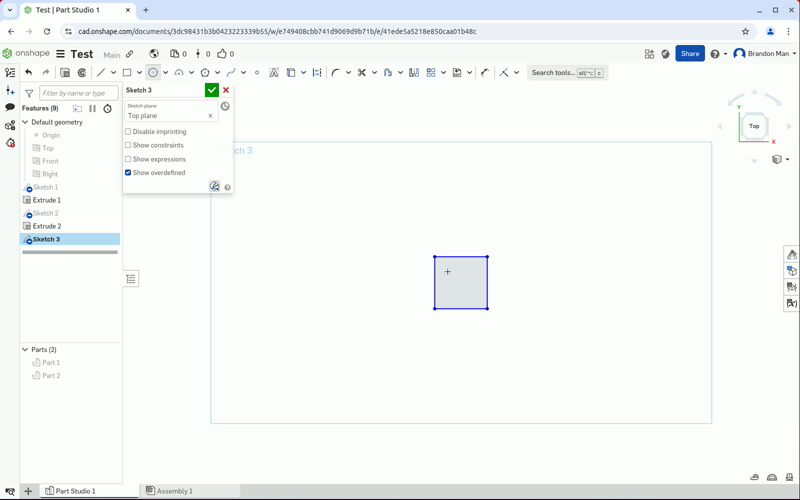
click(447, 271)
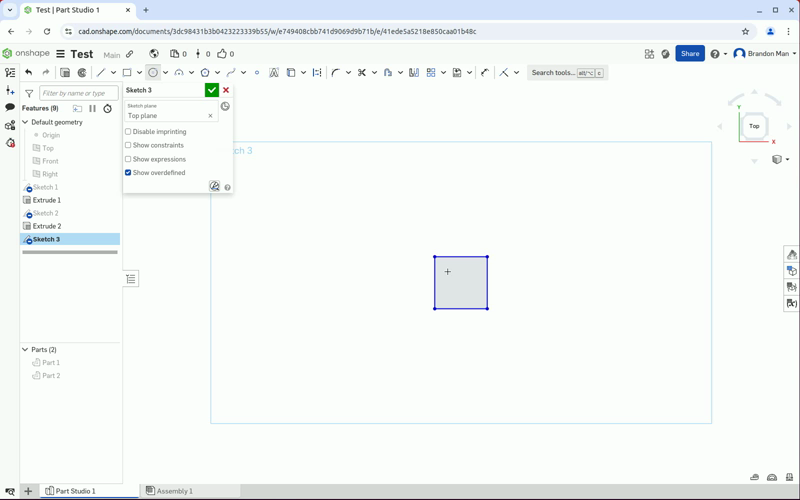
key_up(shift)
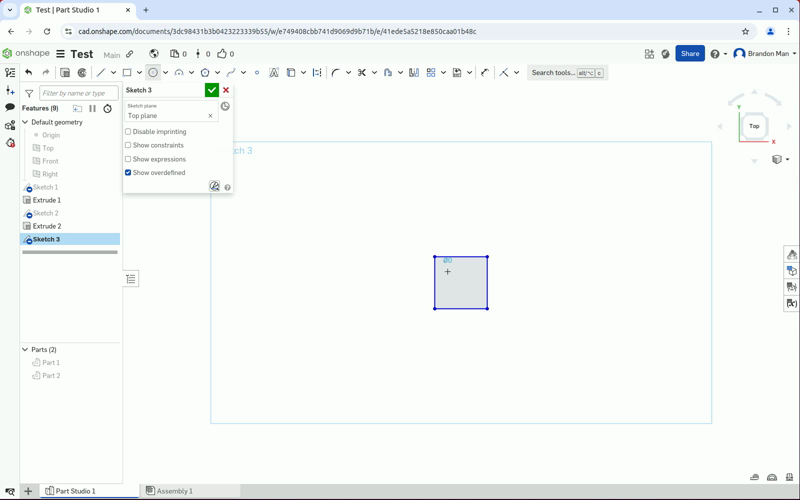
mouse_move(453, 271)
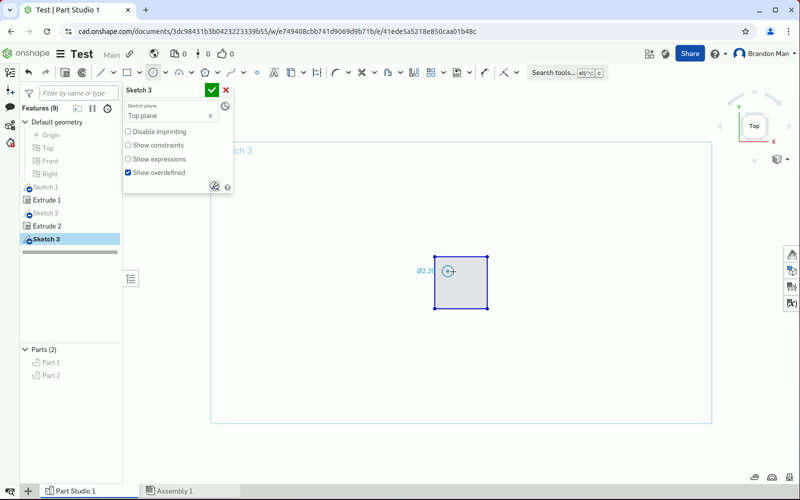
click(453, 271)
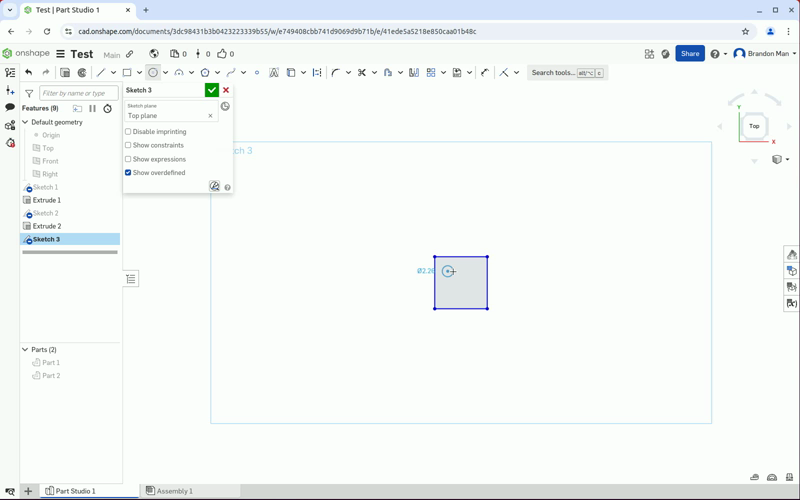
key(esc)
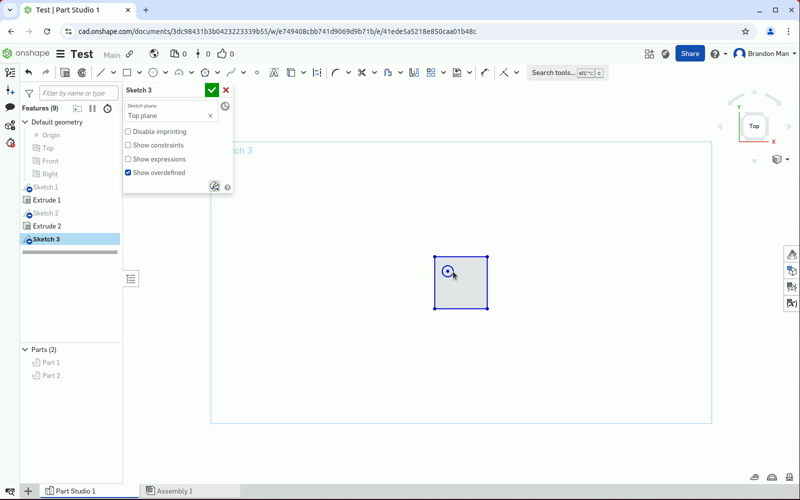
key(l)
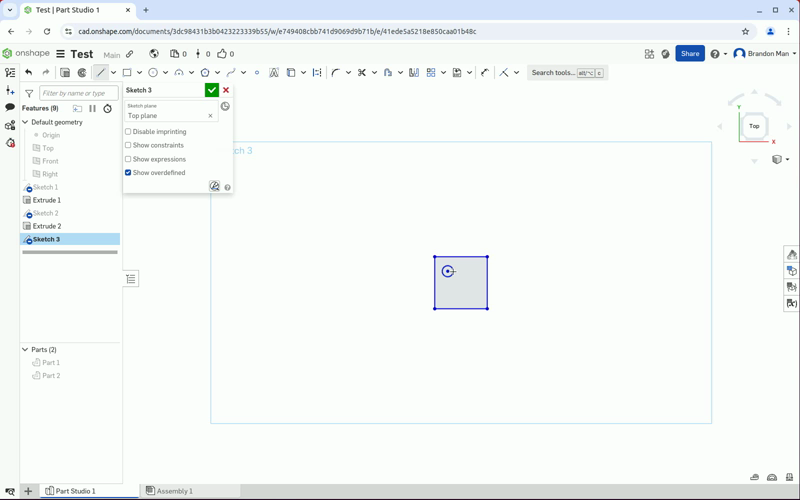
key_down(shift)
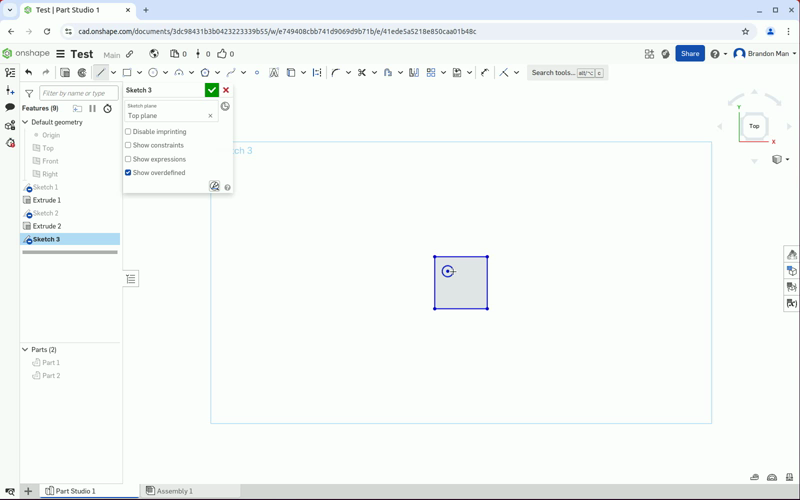
mouse_move(465, 302)
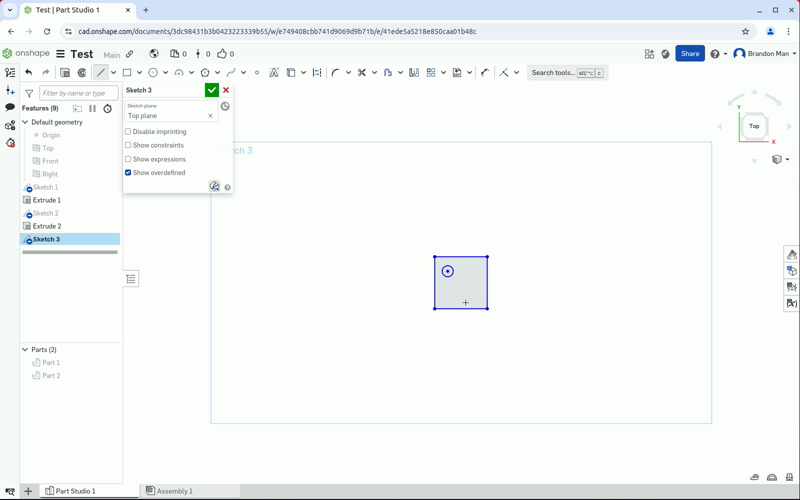
click(465, 302)
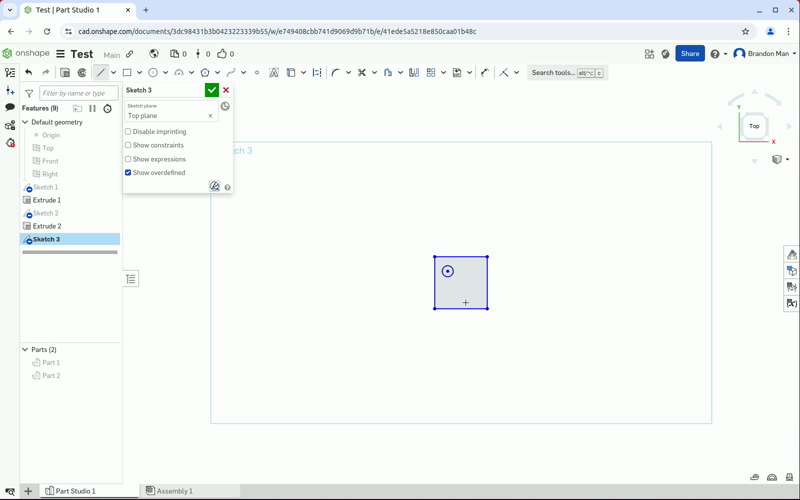
key_up(shift)
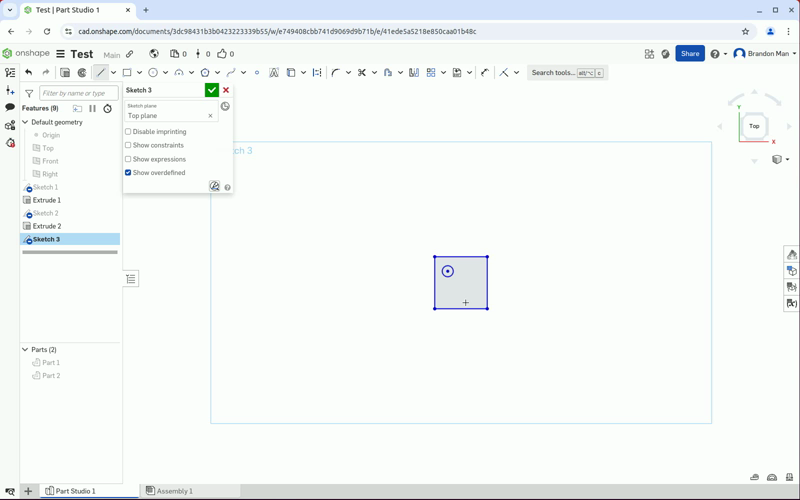
key_down(shift)
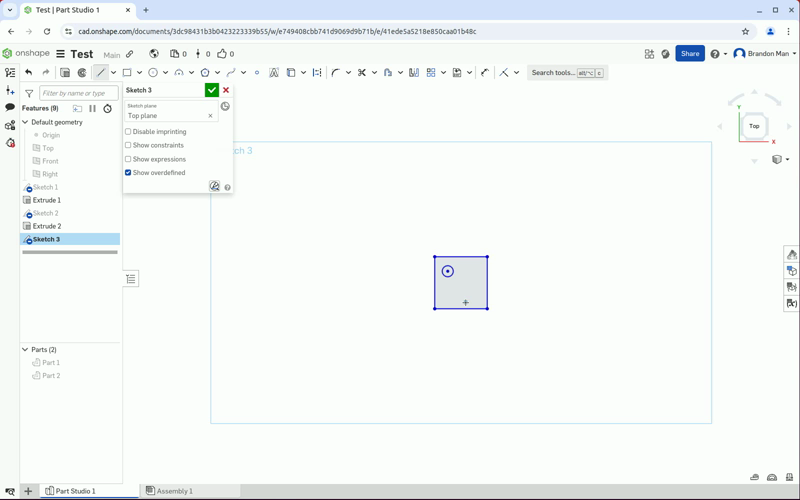
mouse_move(495, 302)
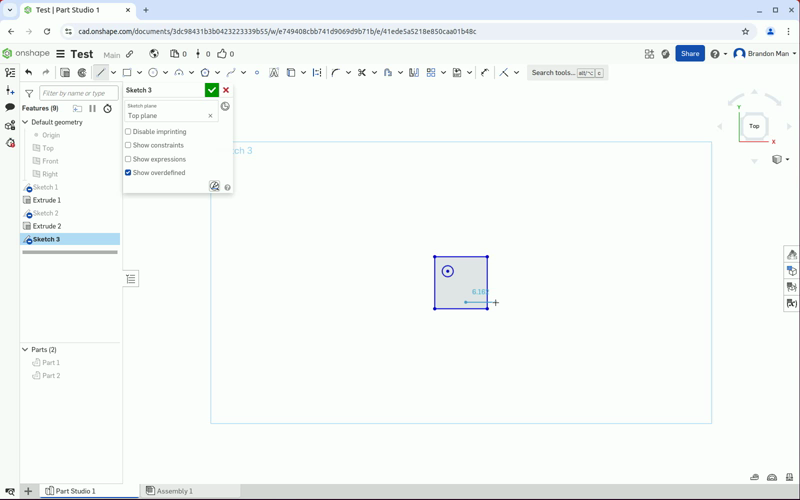
mouse_move(476, 302)
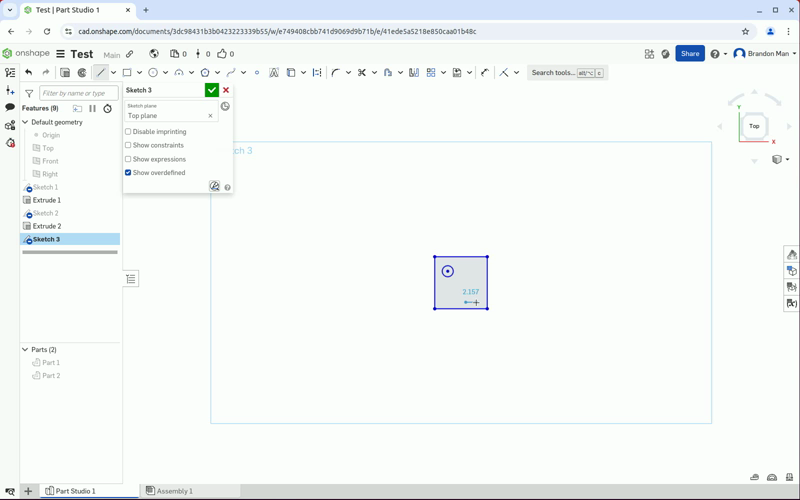
click(476, 302)
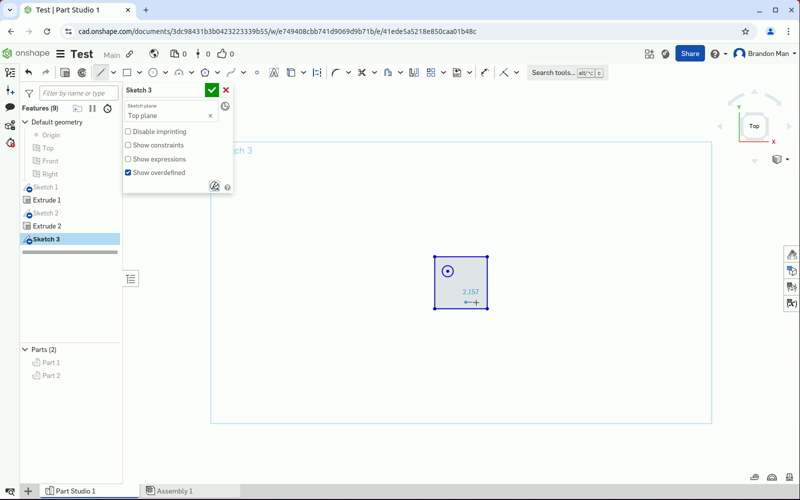
key_up(shift)
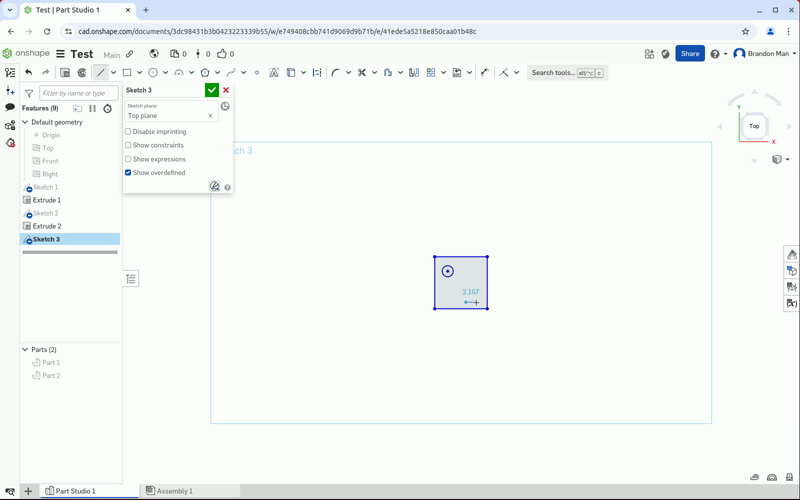
key_down(shift)
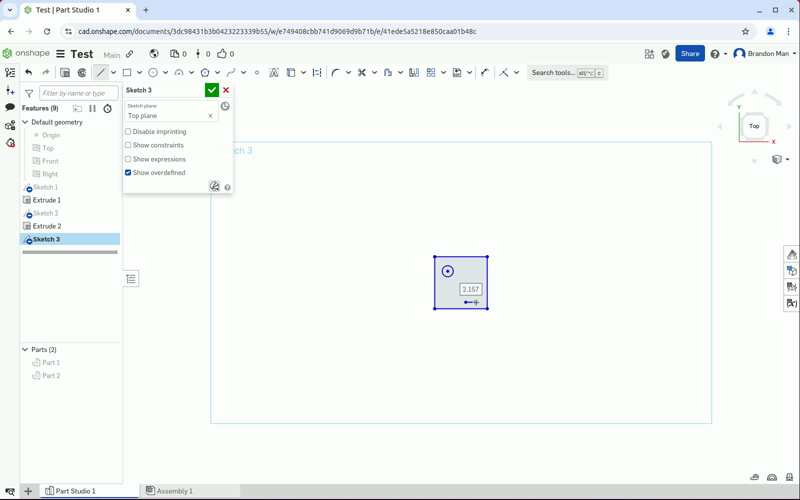
mouse_move(506, 302)
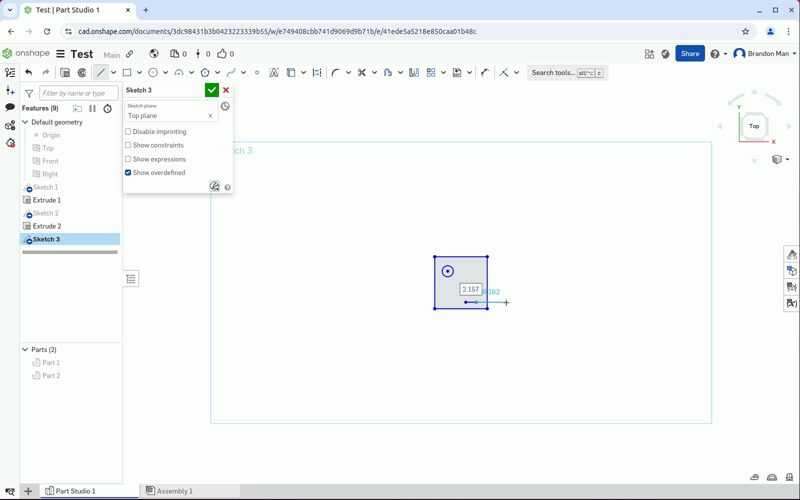
mouse_move(476, 291)
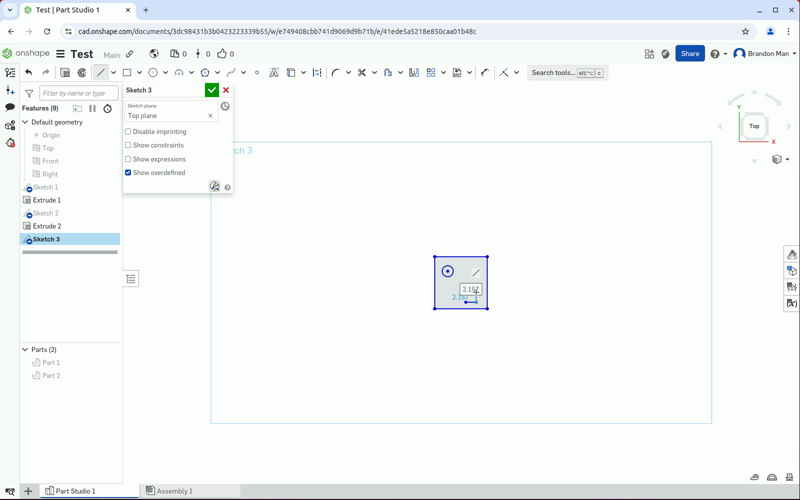
click(476, 291)
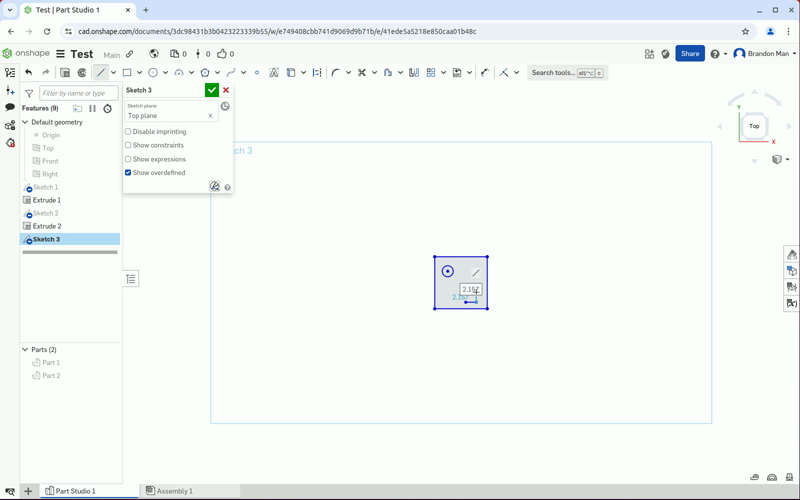
key_up(shift)
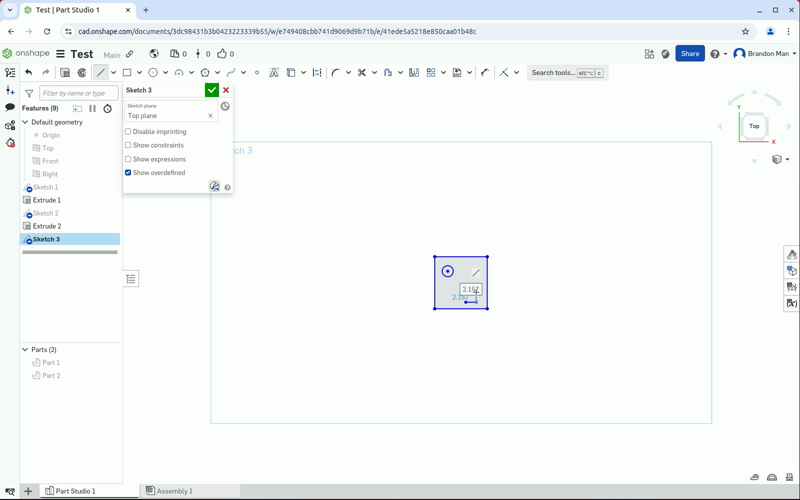
key_down(shift)
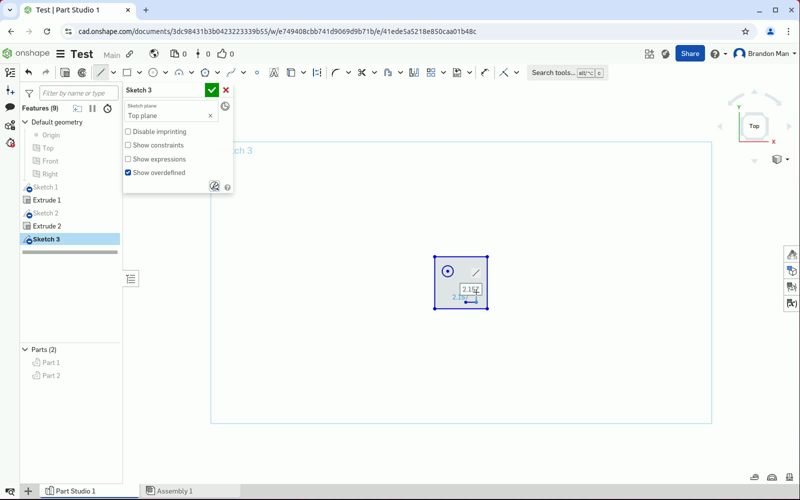
mouse_move(506, 291)
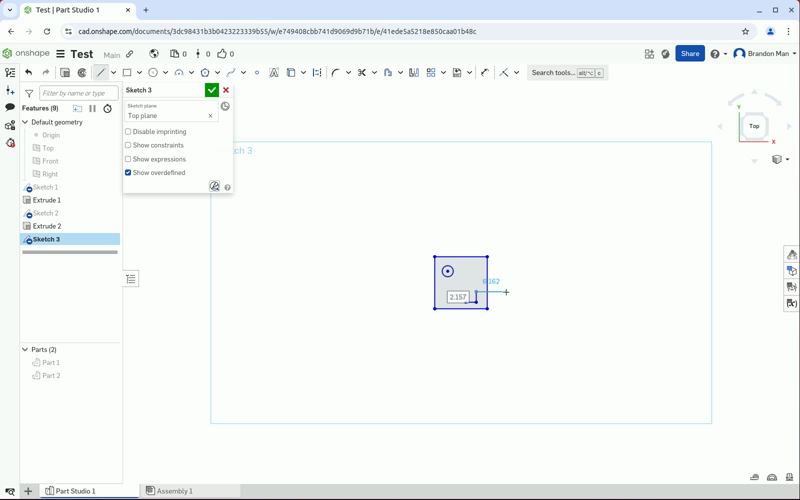
mouse_move(465, 291)
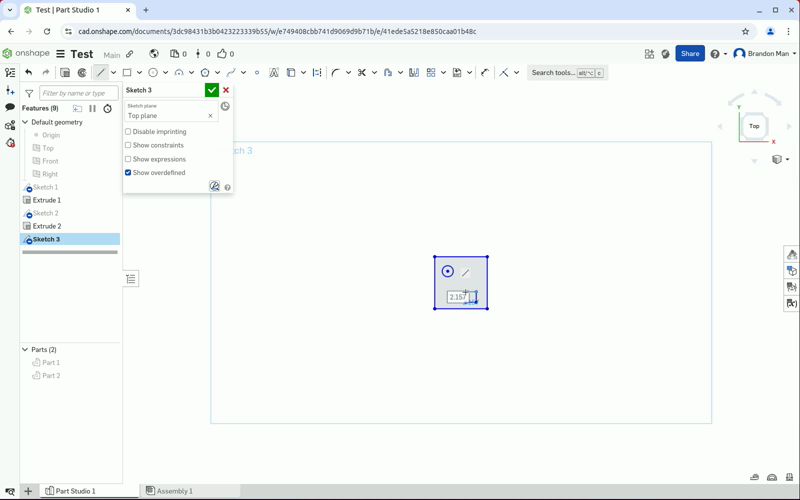
click(465, 291)
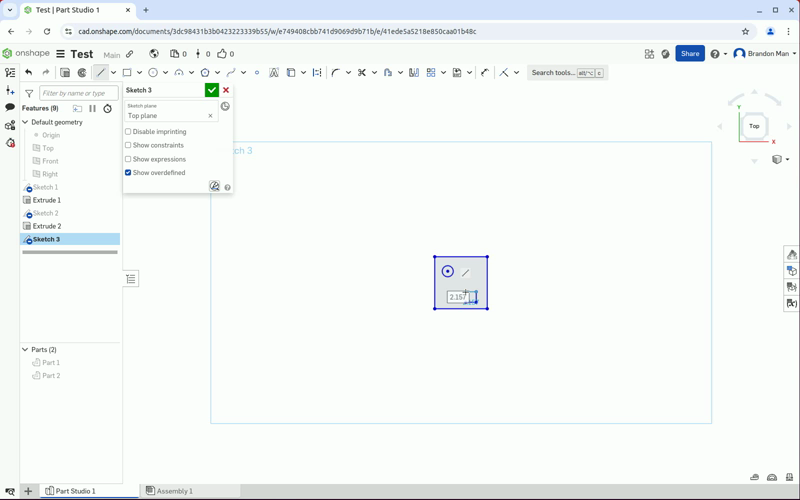
key_up(shift)
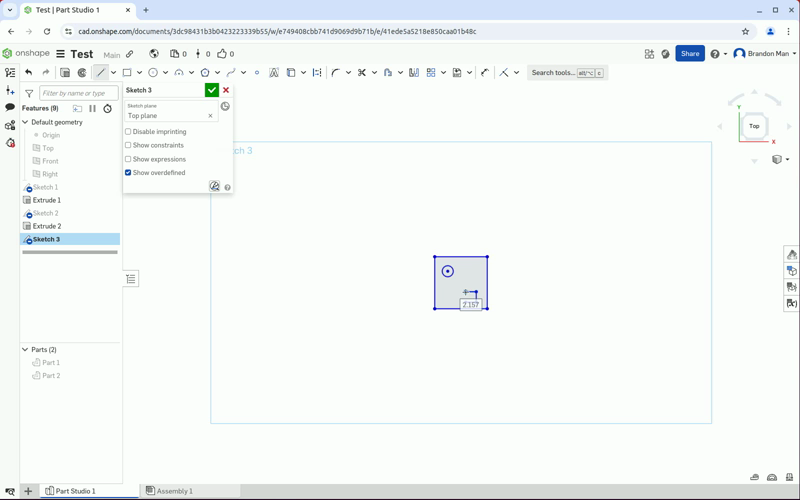
mouse_move(495, 291)
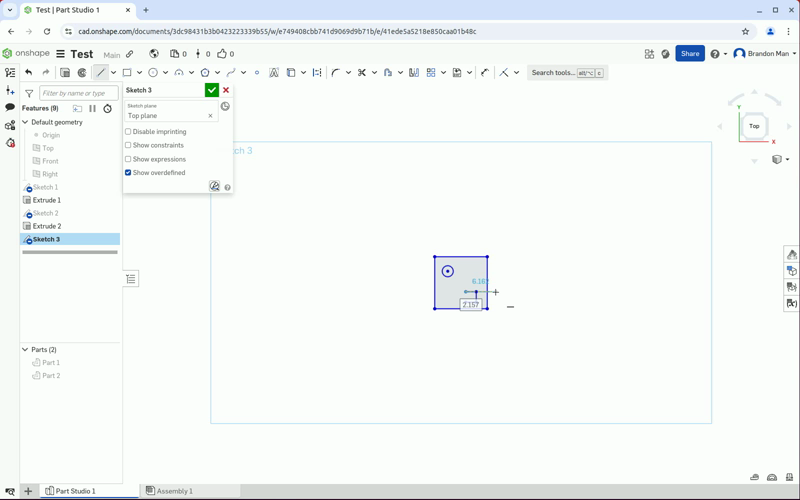
key_down(shift)
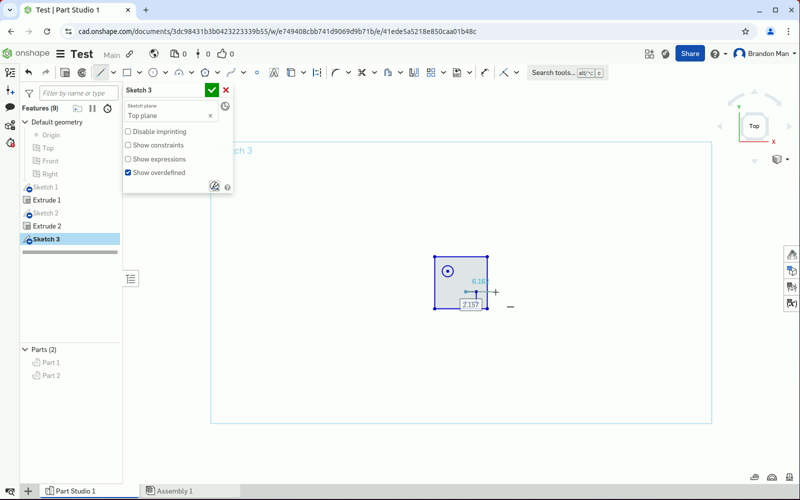
mouse_move(465, 302)
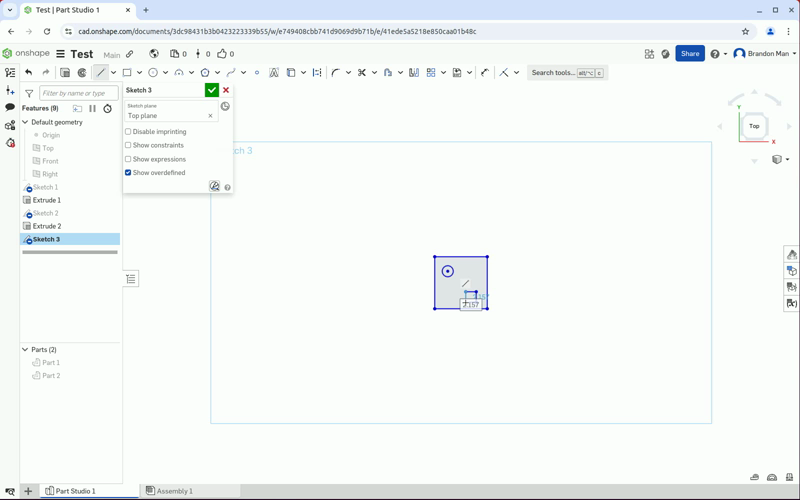
key_up(shift)
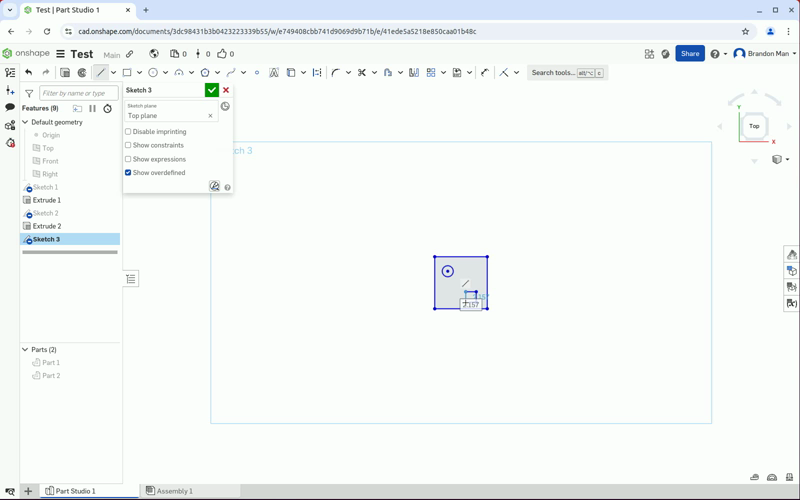
click(465, 302)
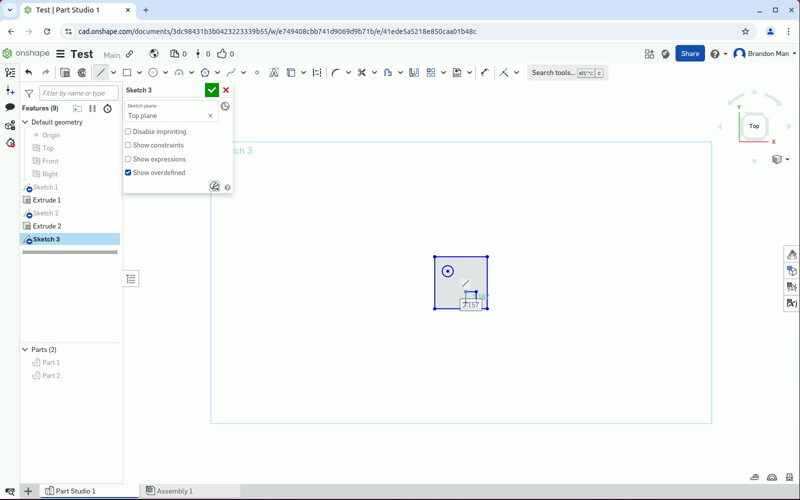
key(esc)
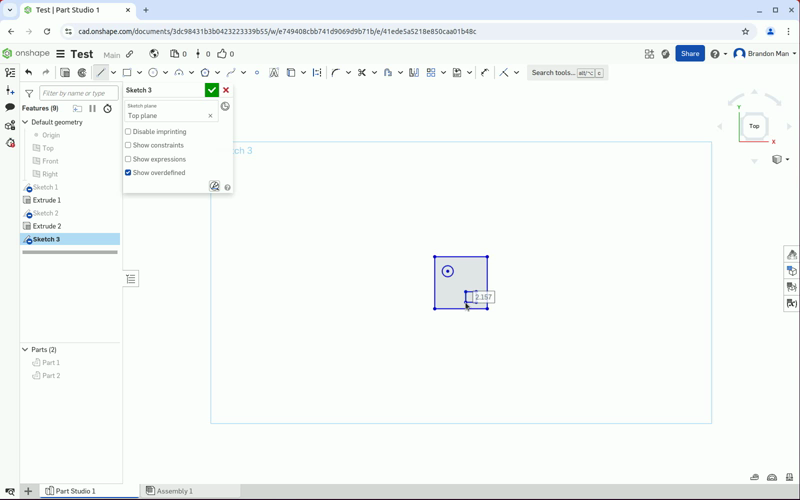
mouse_move(443, 260)
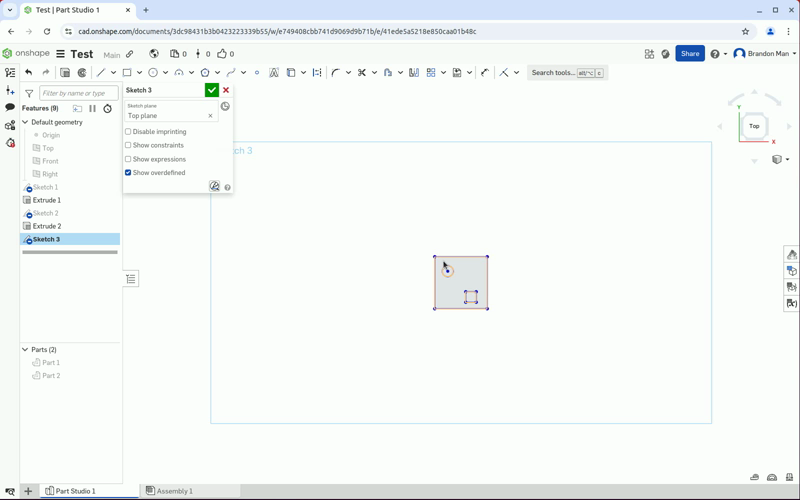
click(443, 260)
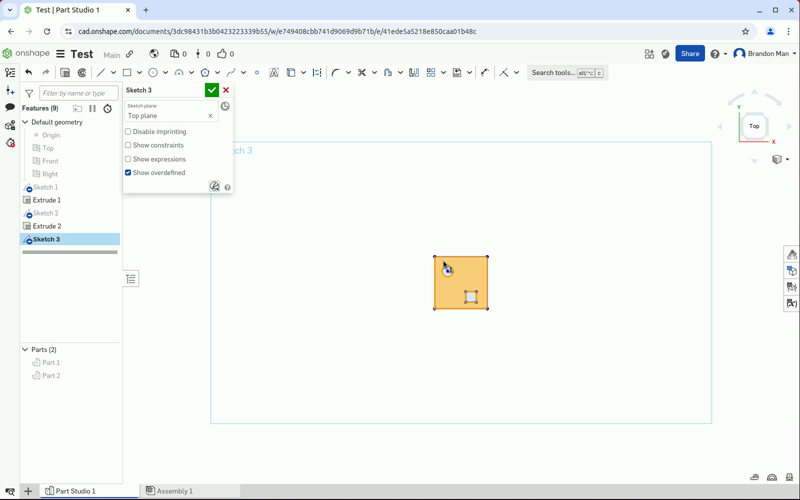
mouse_move(73, 352)
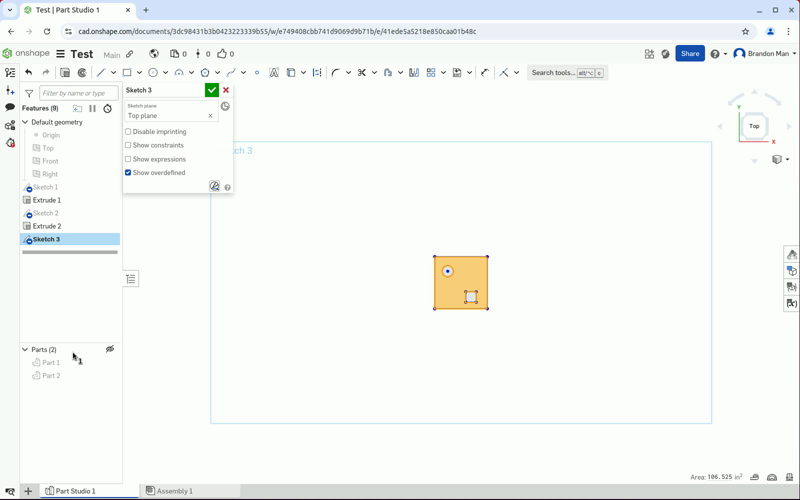
key(shift+y)
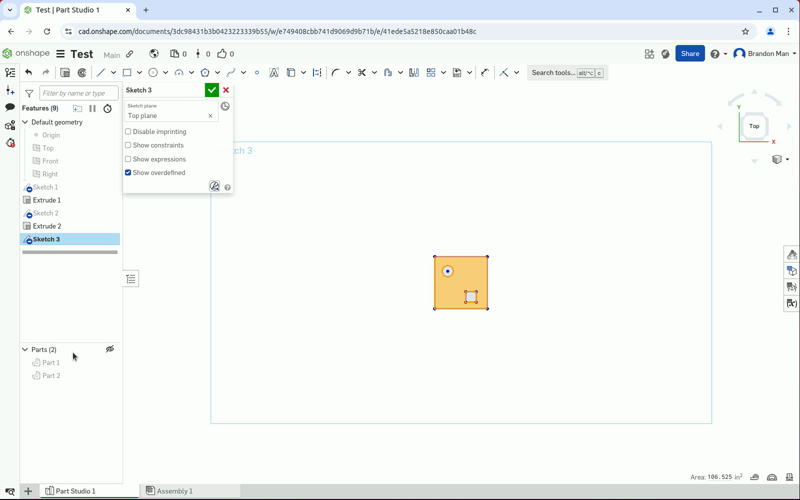
key(shift+e)
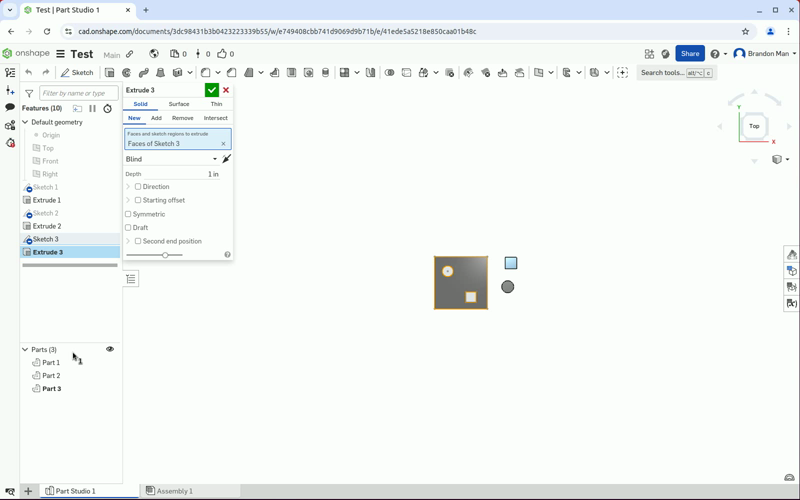
mouse_move(143, 106)
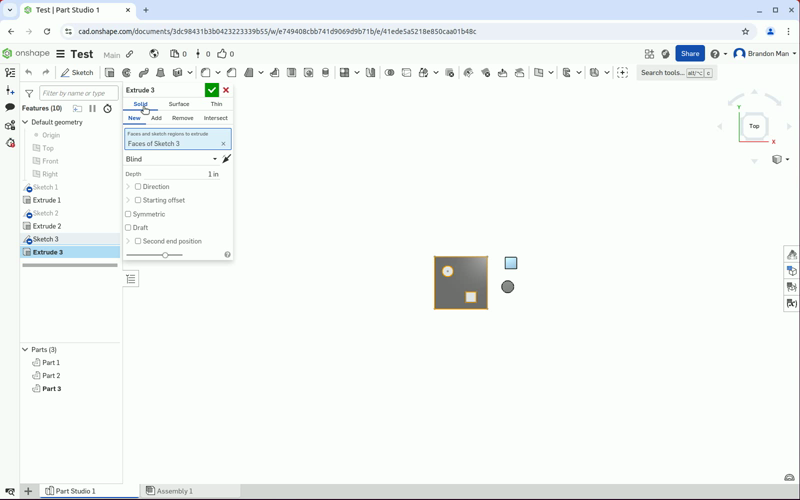
click(143, 106)
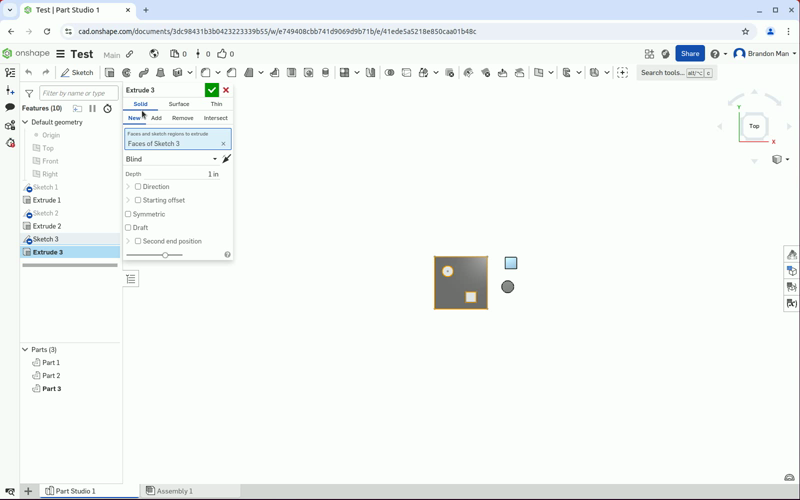
mouse_move(137, 120)
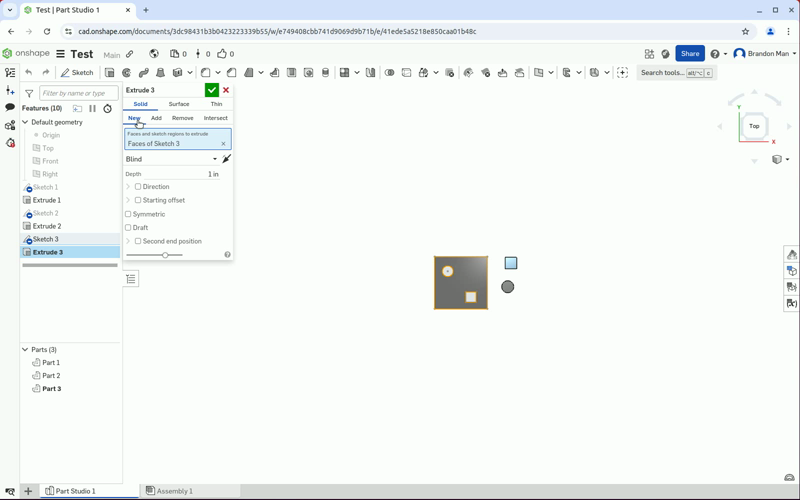
click(137, 120)
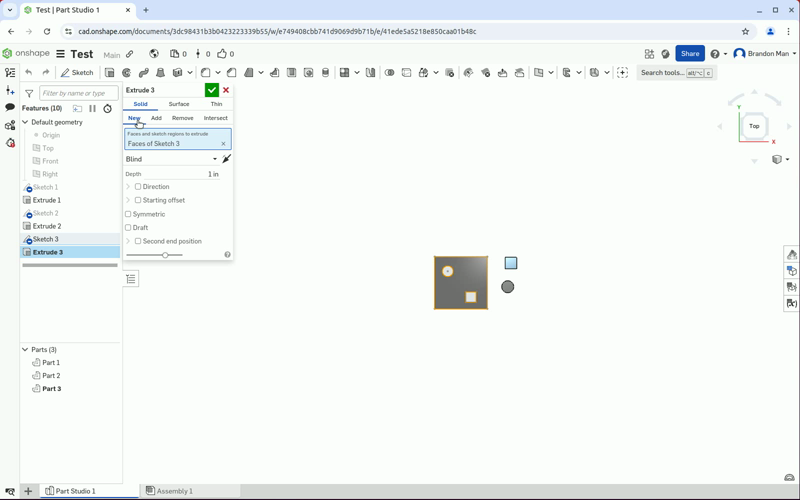
key(tab, 4)
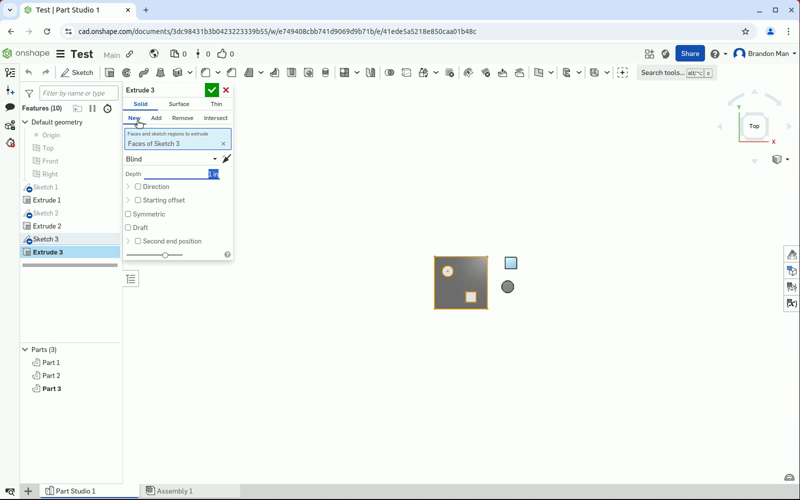
text(2.166)
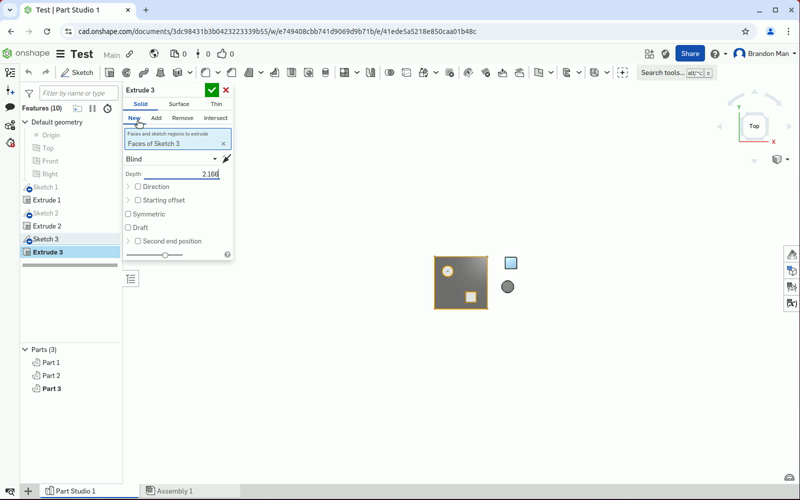
key(enter)
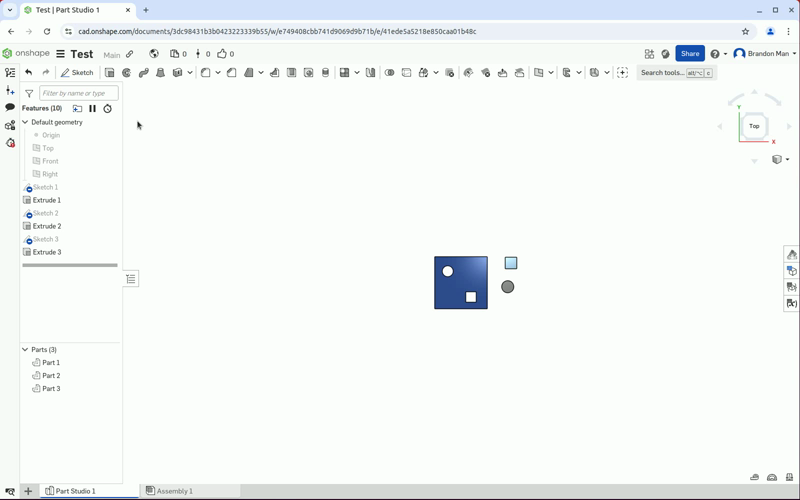
key(shift+h)
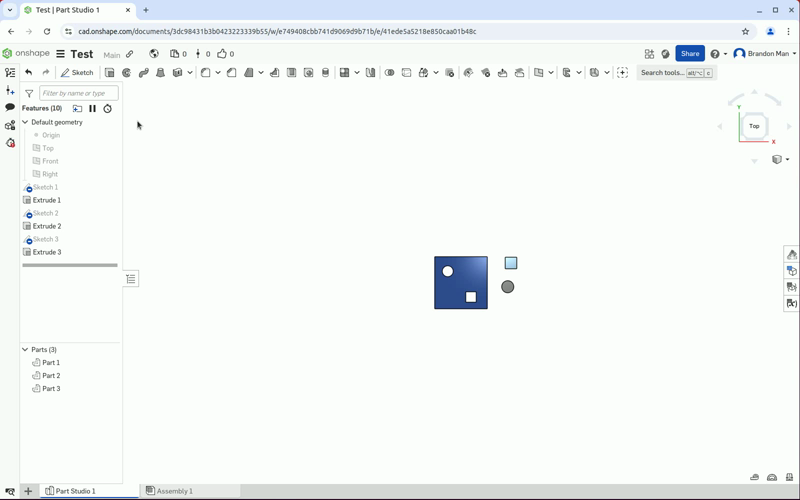
key(shift+h)
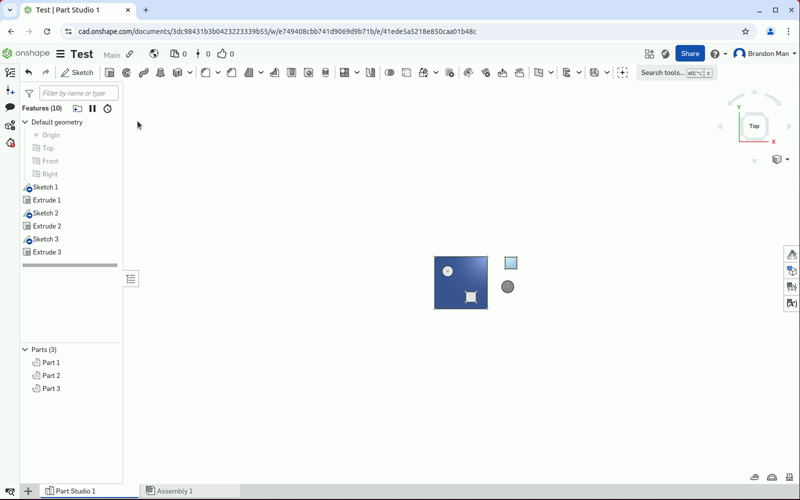
key(shift+7)
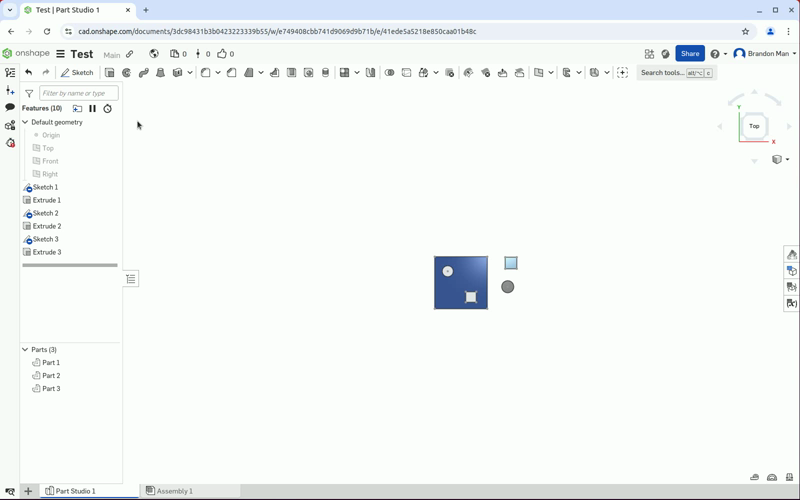
key(up, 3)
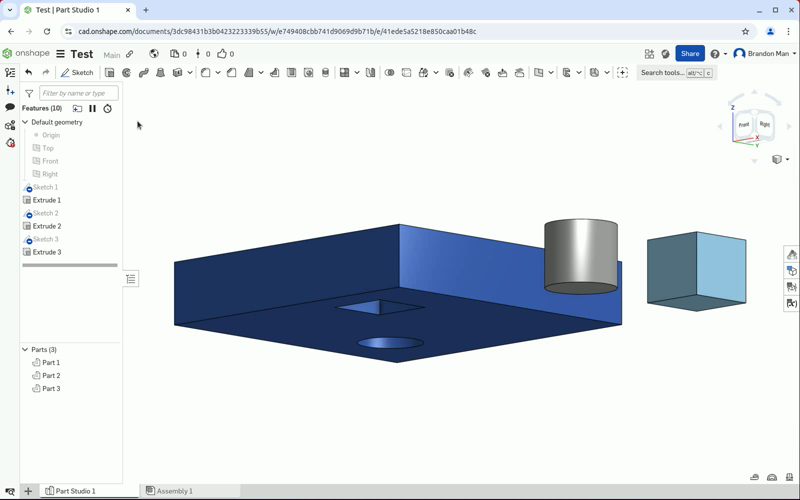
key(left, 3)
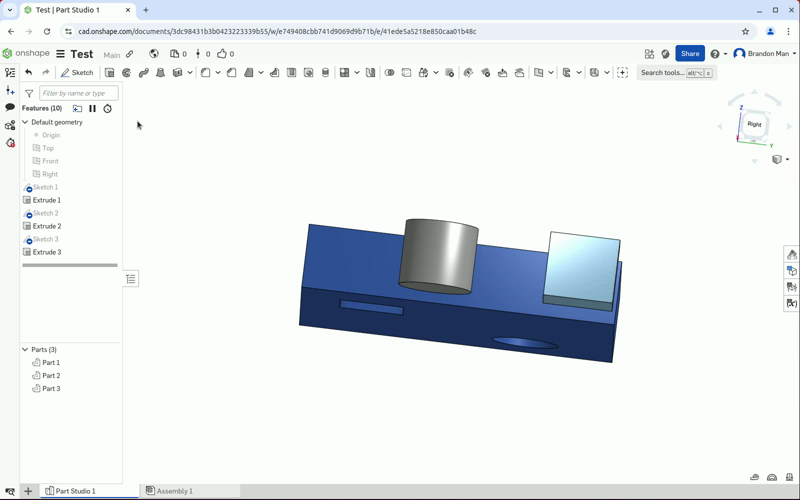
key(right, 3)
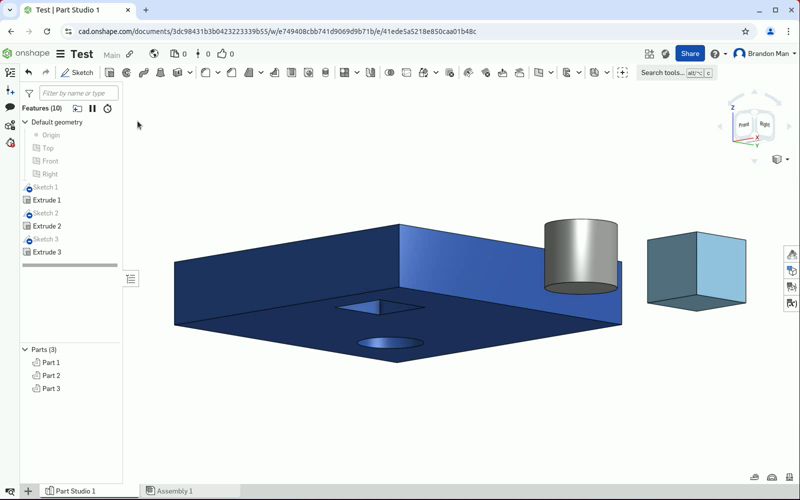
key(down, 3)
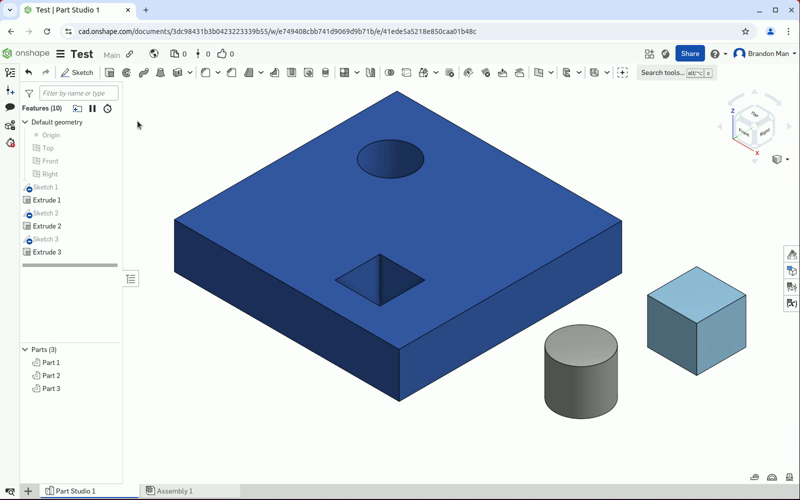
mouse_move(73, 189)
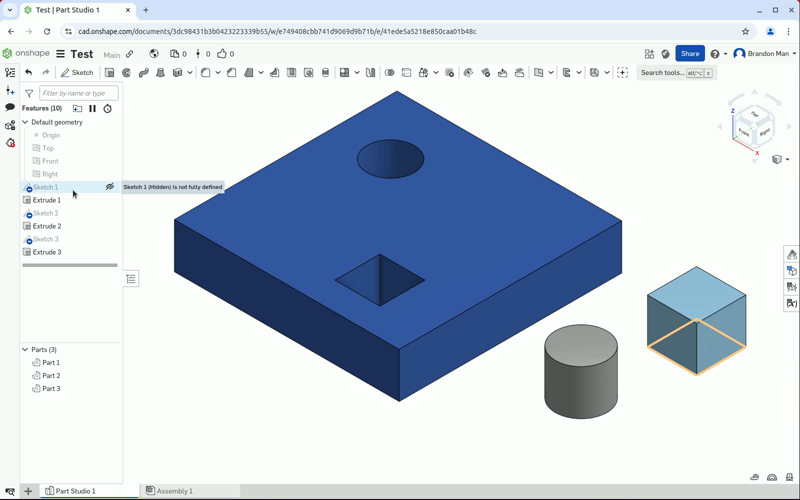
click(73, 189)